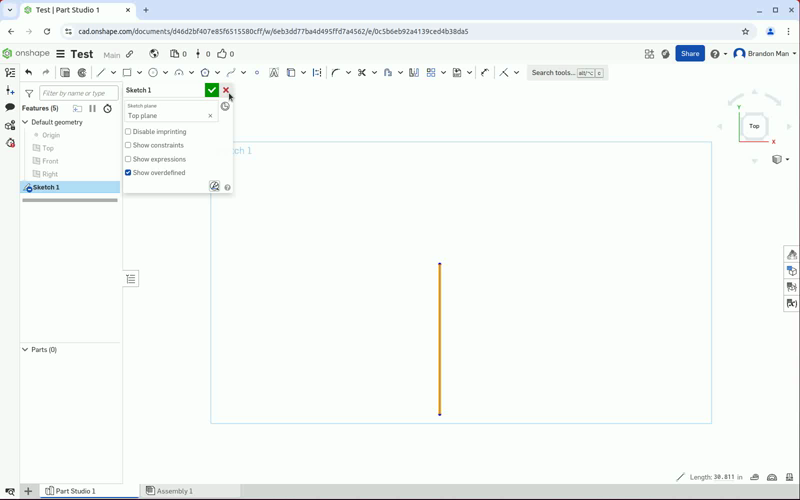
key(shift+h)
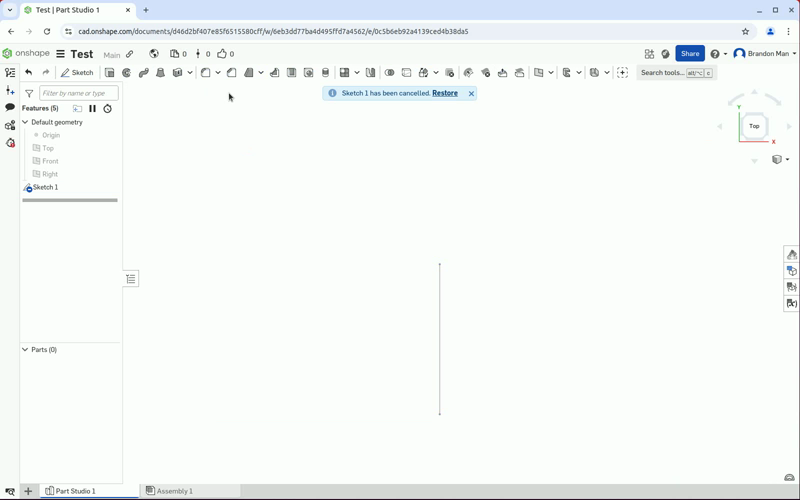
key(shift+s)
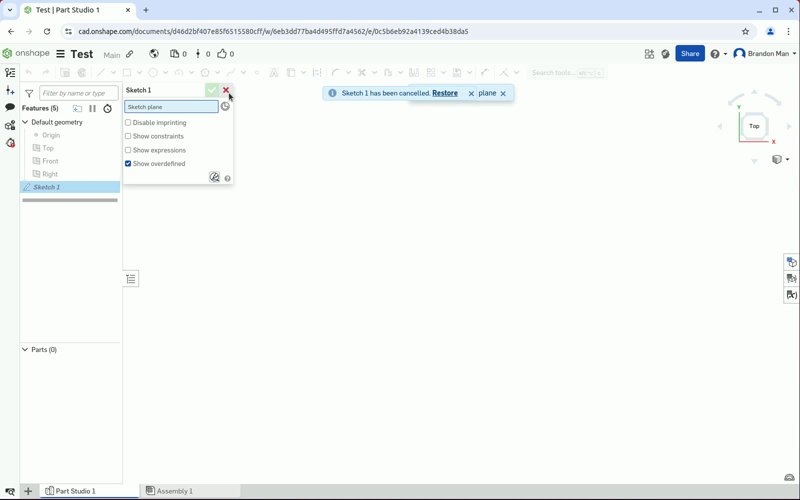
mouse_move(73, 150)
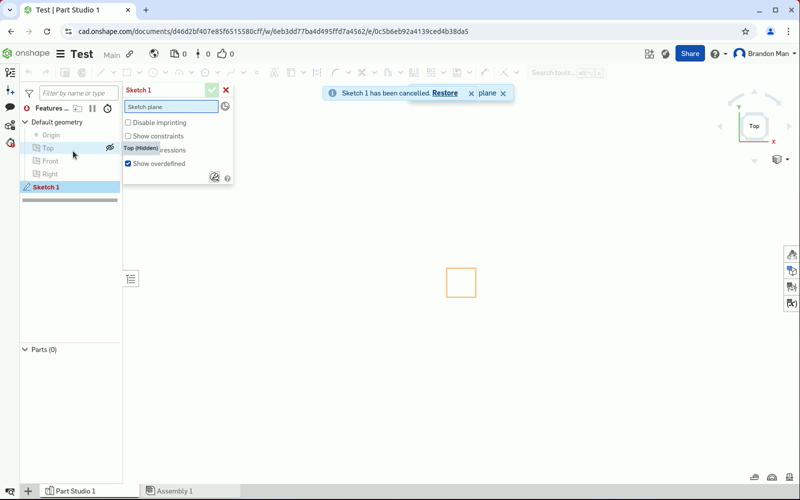
click(73, 150)
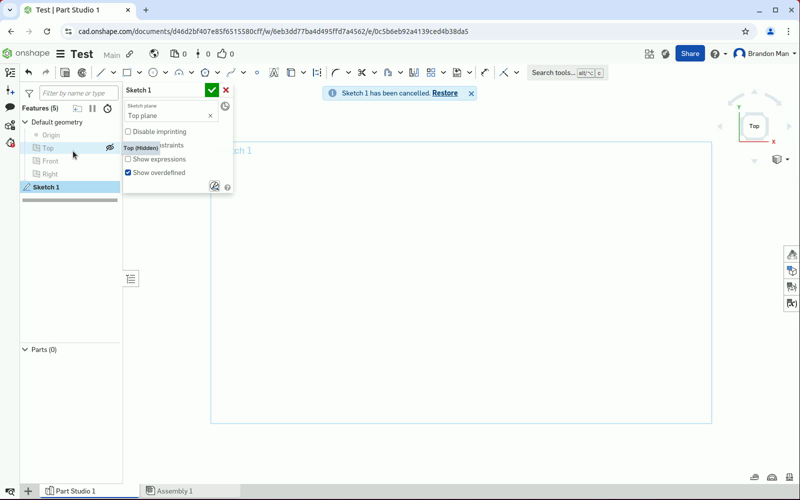
mouse_move(73, 352)
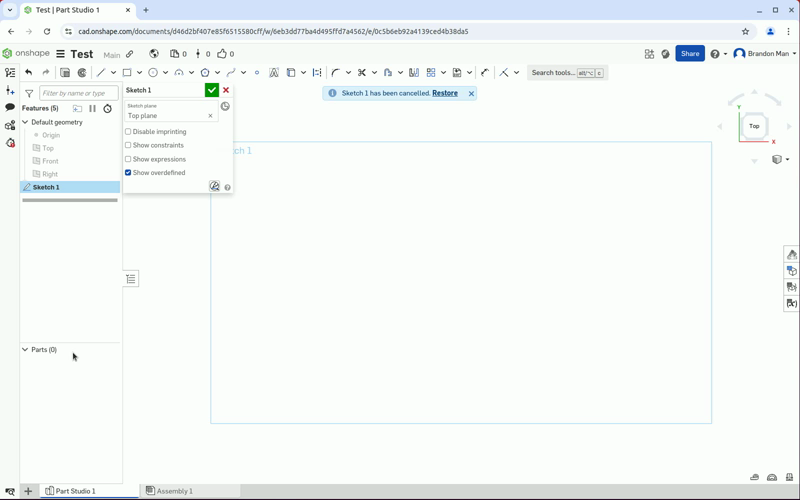
key(y)
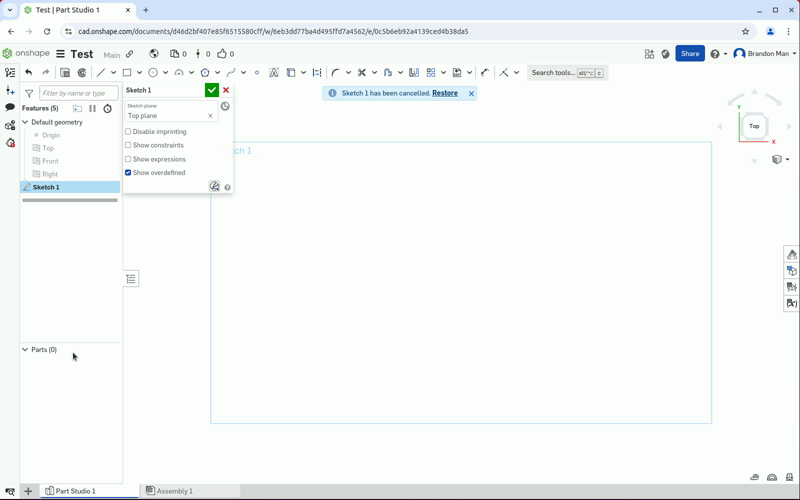
key(l)
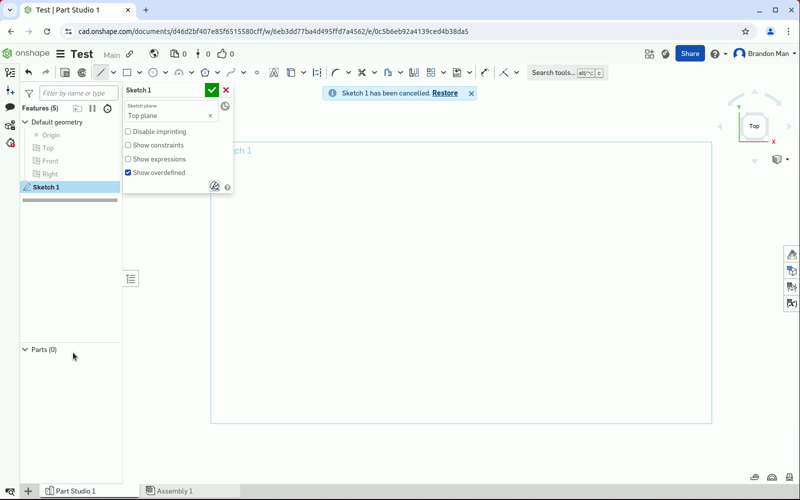
key_down(shift)
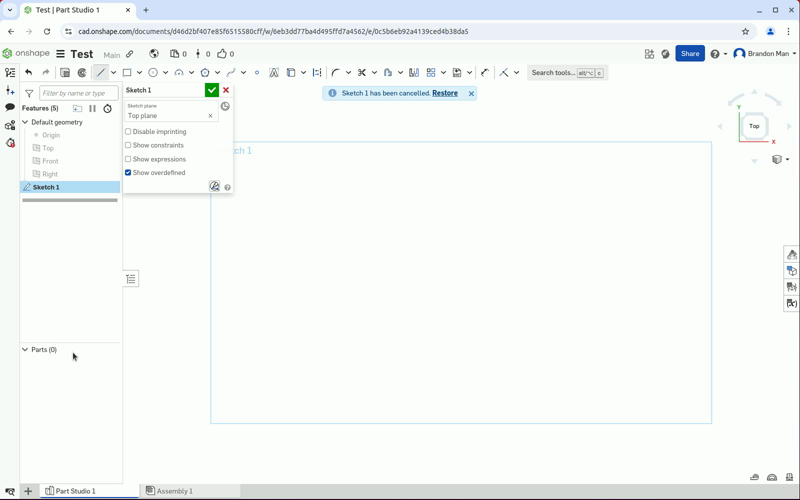
mouse_move(366, 264)
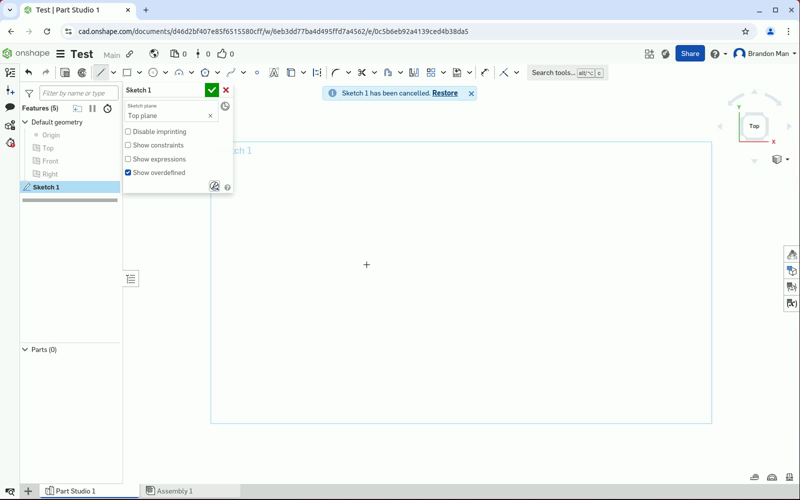
click(366, 264)
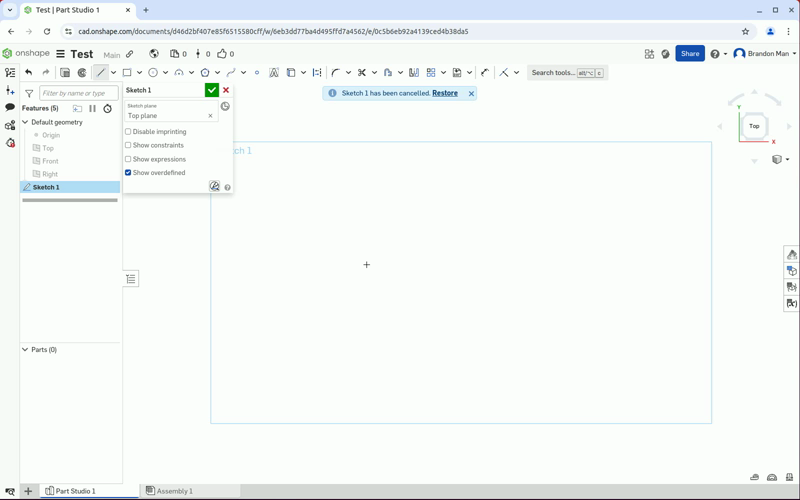
key_up(shift)
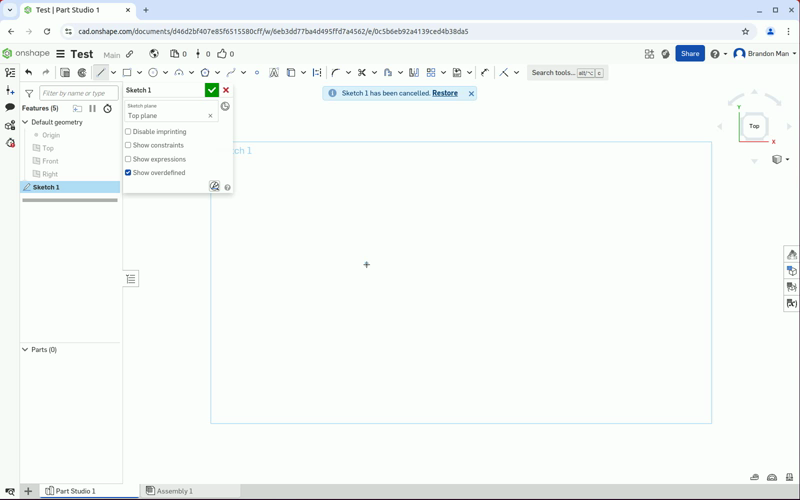
key_down(shift)
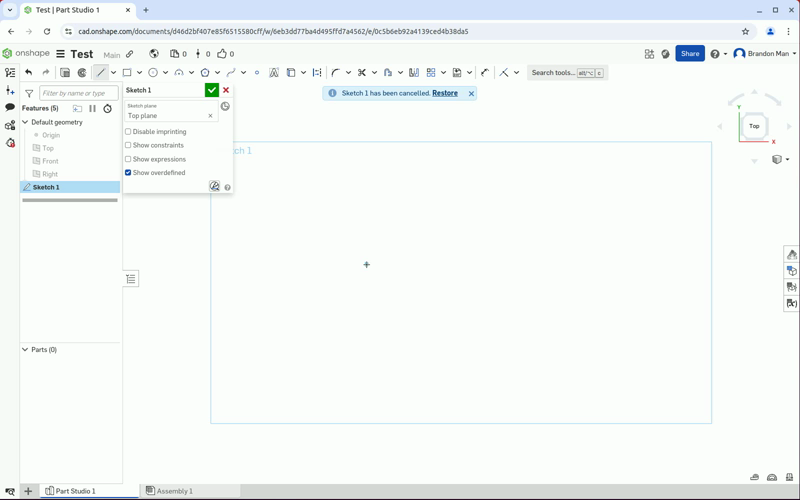
mouse_move(458, 205)
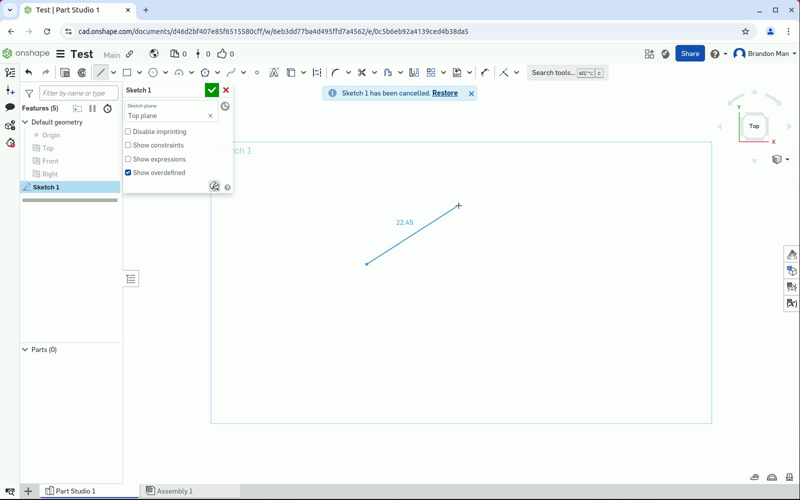
click(458, 205)
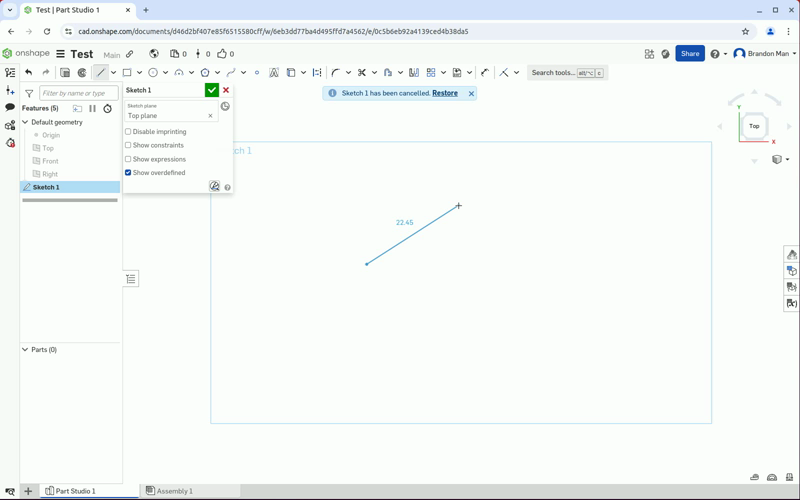
key_up(shift)
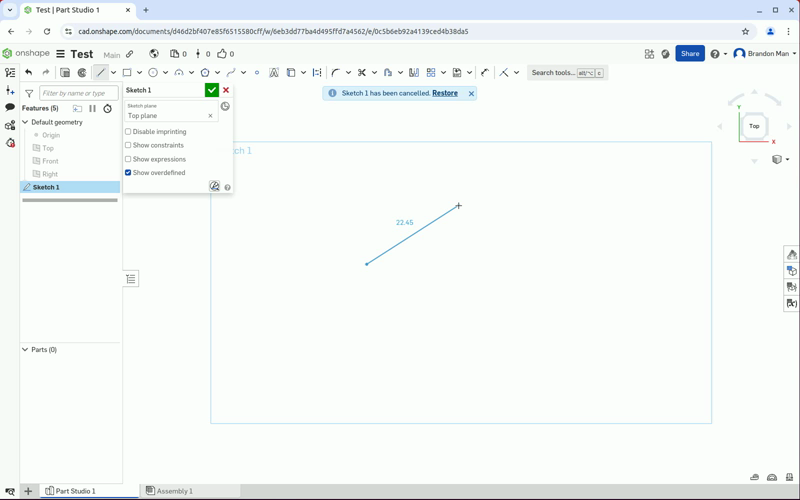
key_down(shift)
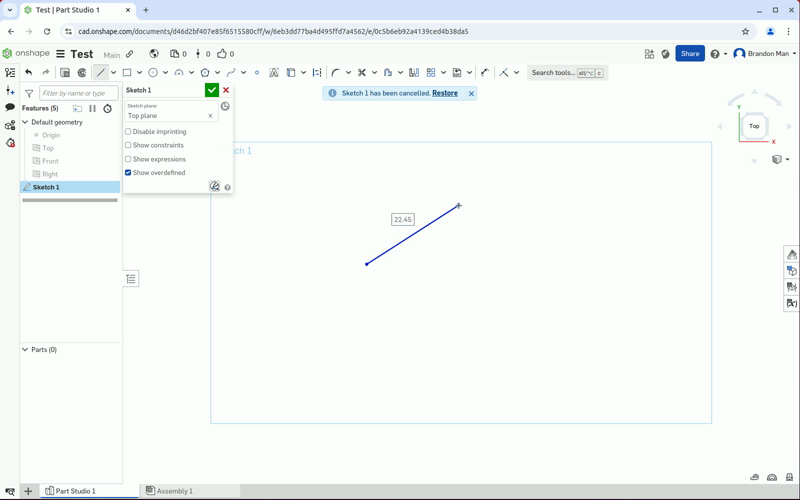
mouse_move(366, 205)
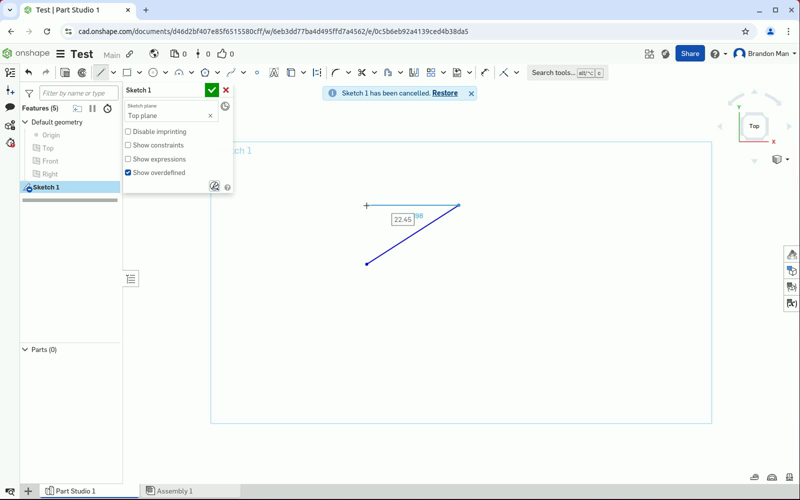
click(366, 205)
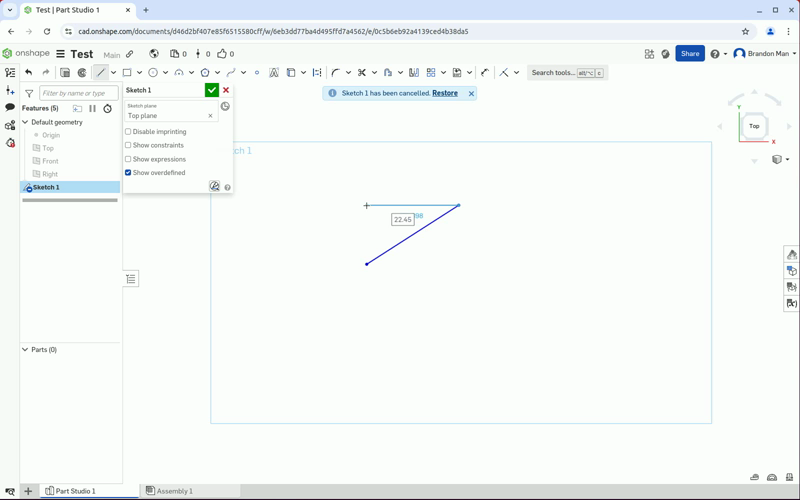
key_up(shift)
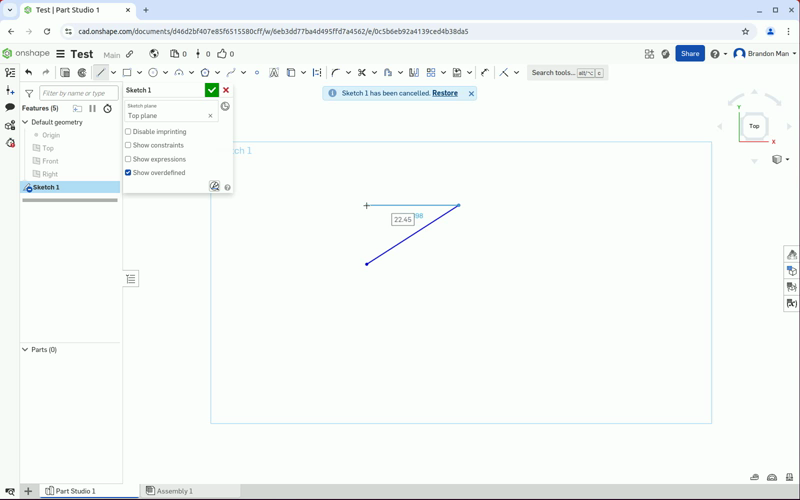
mouse_move(396, 205)
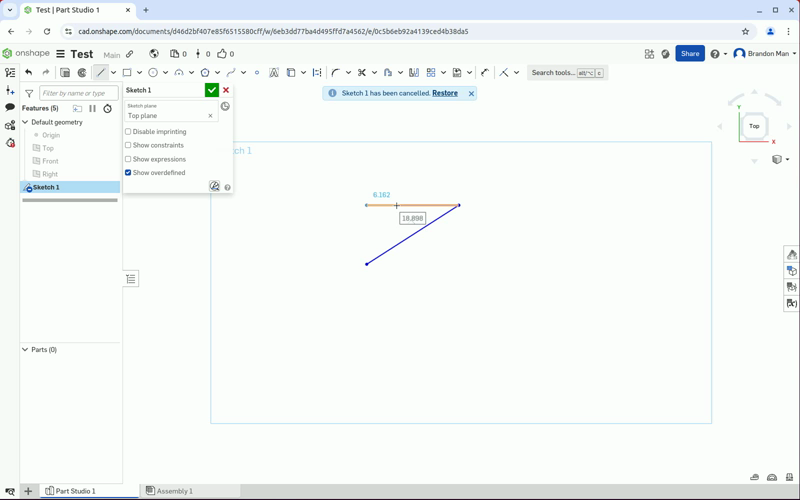
key_down(shift)
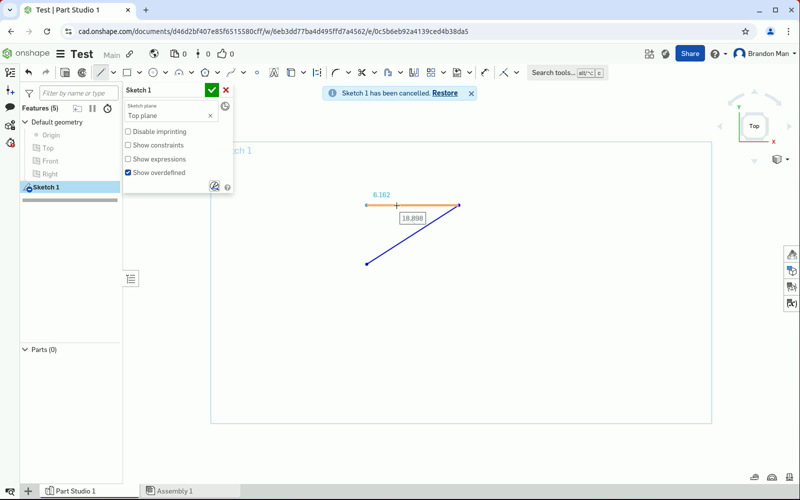
mouse_move(366, 264)
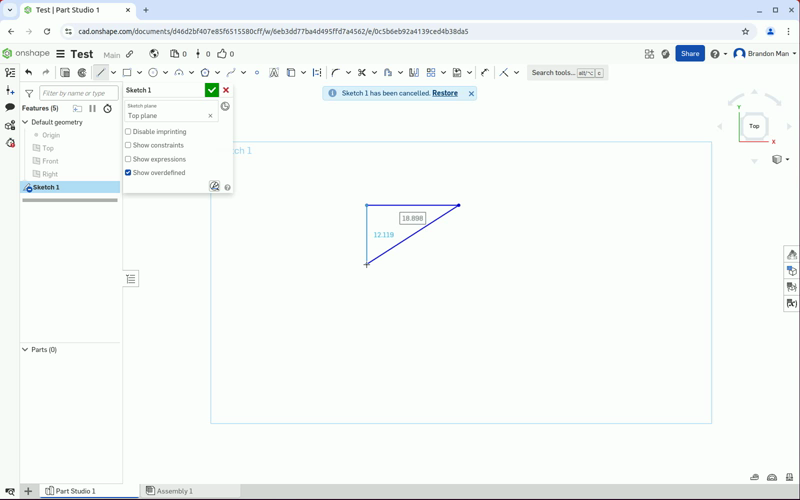
key_up(shift)
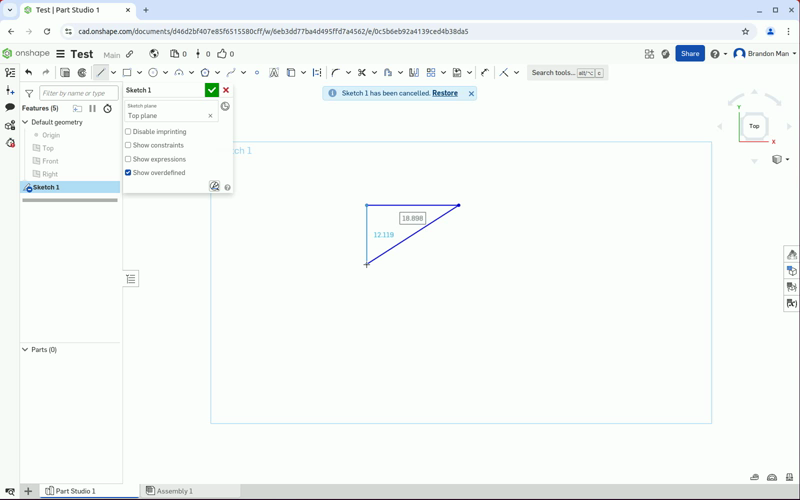
click(366, 264)
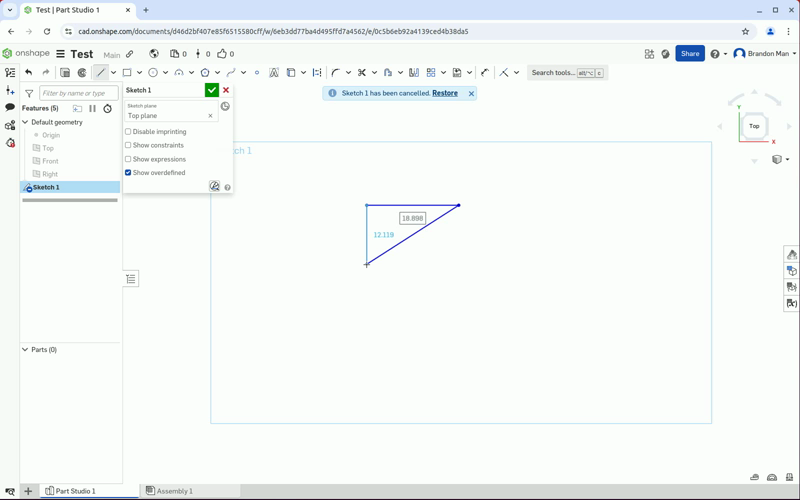
key(esc)
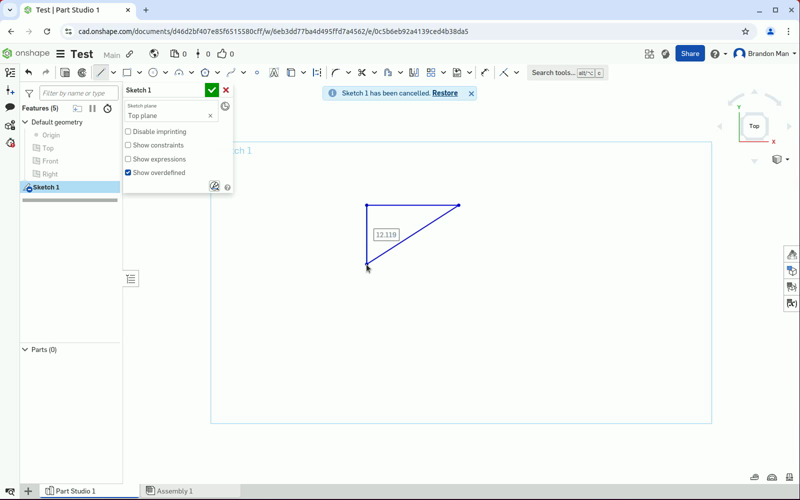
mouse_move(375, 245)
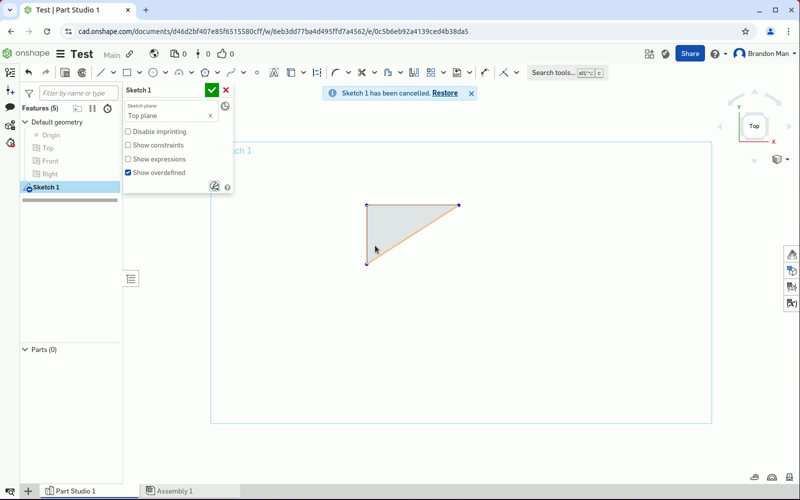
click(375, 245)
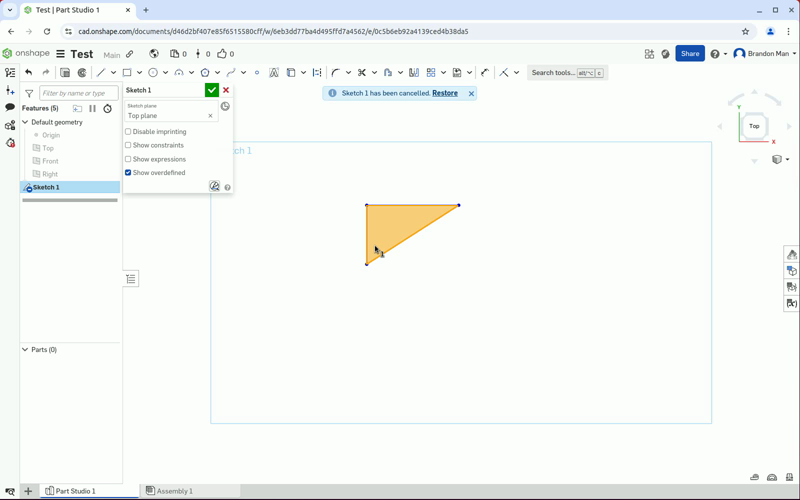
mouse_move(73, 352)
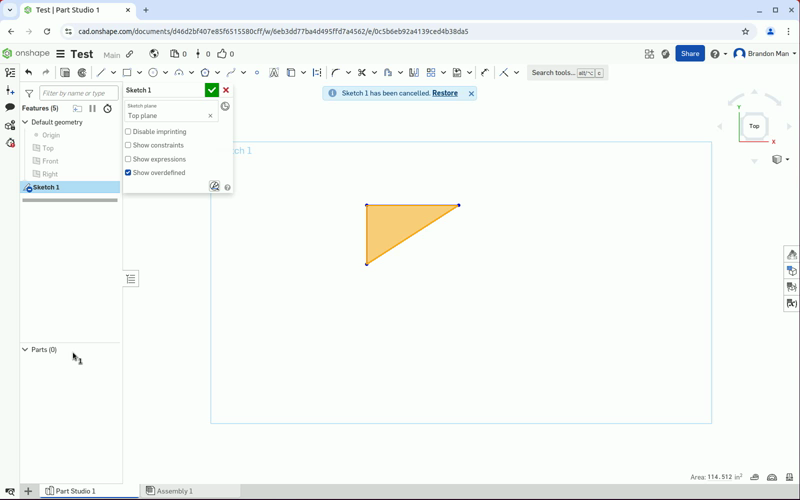
key(shift+y)
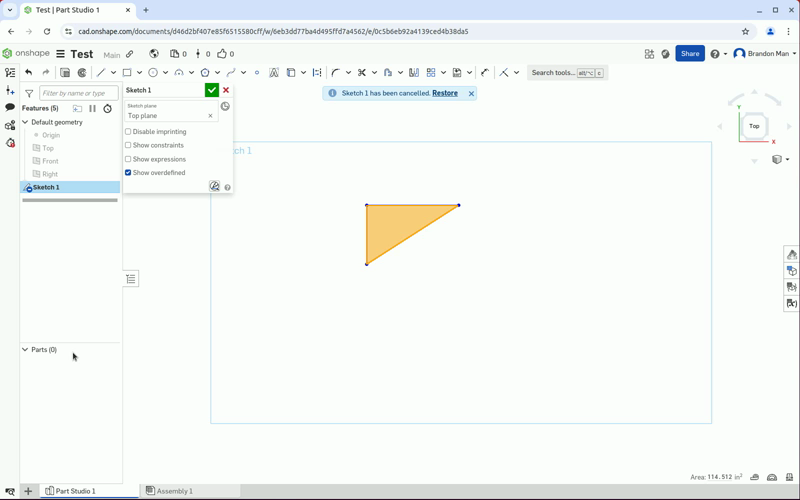
key(shift+e)
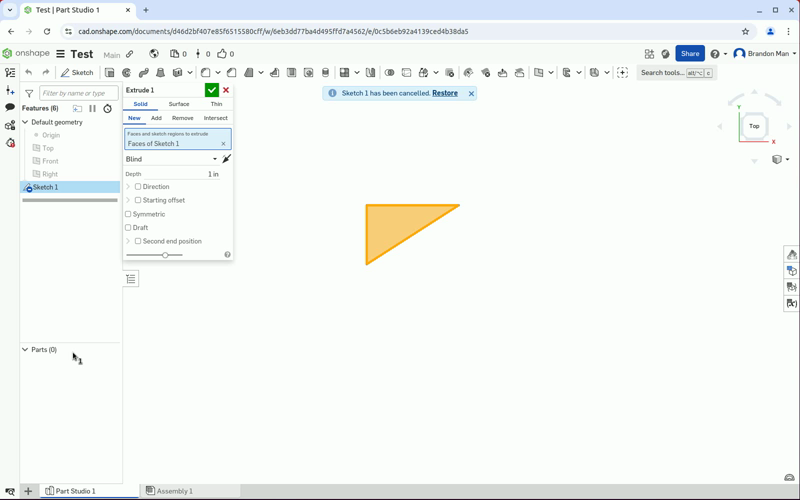
mouse_move(143, 106)
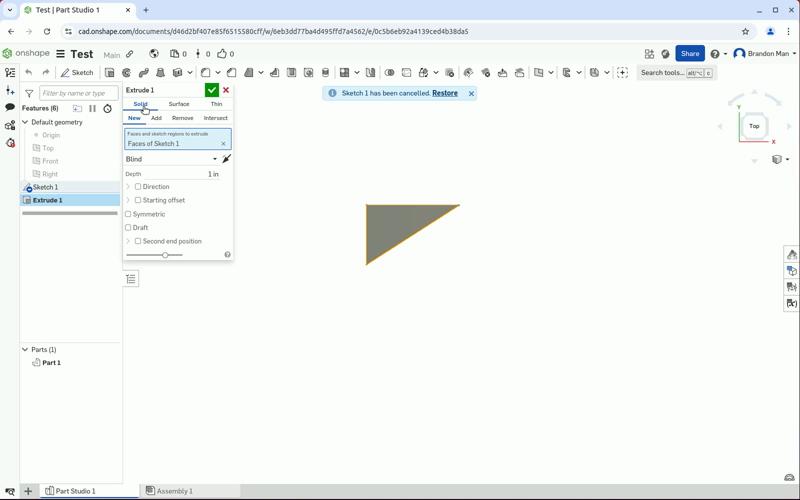
click(143, 106)
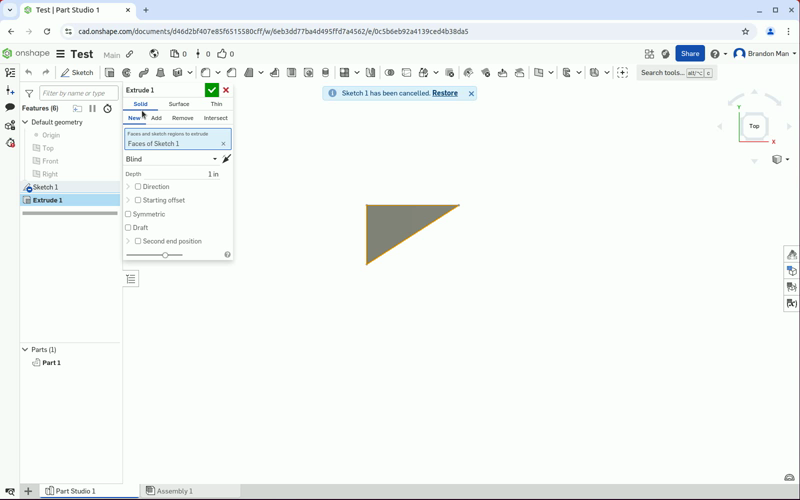
mouse_move(137, 120)
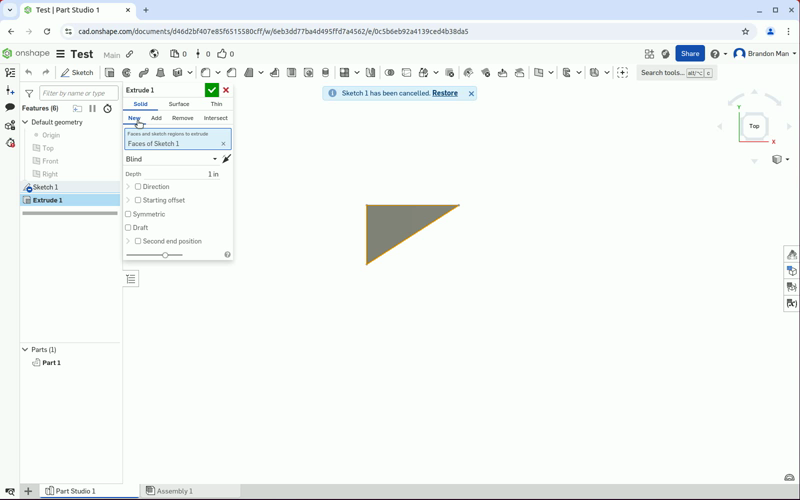
click(137, 120)
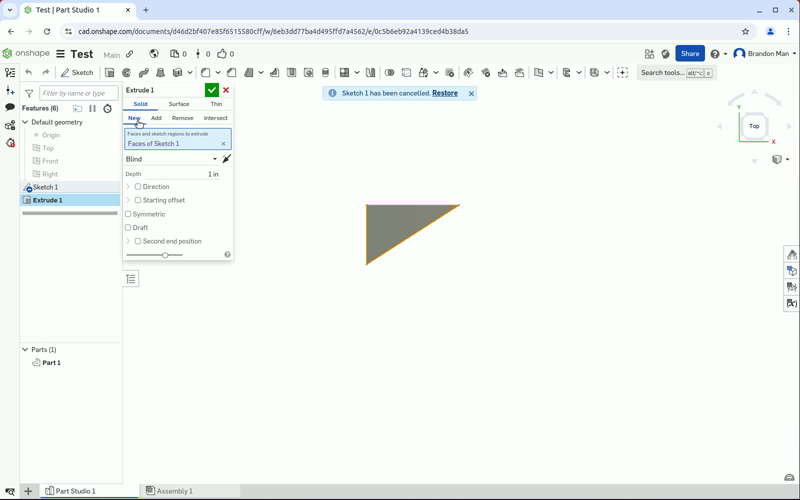
key(tab, 4)
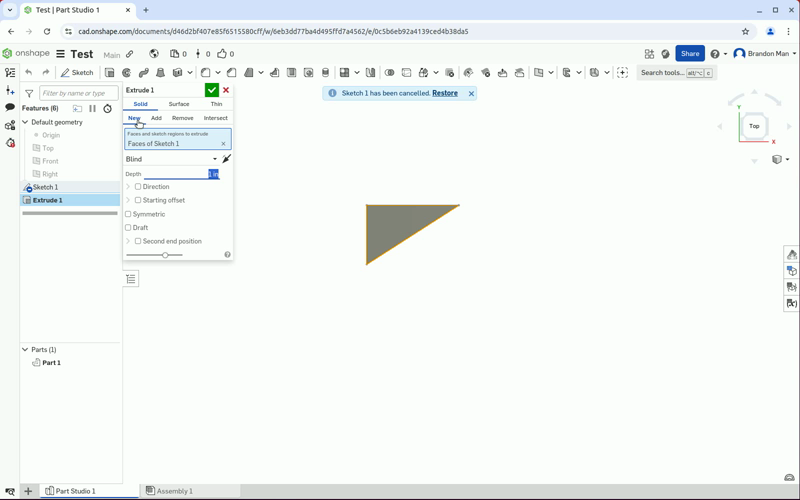
text(3.851)
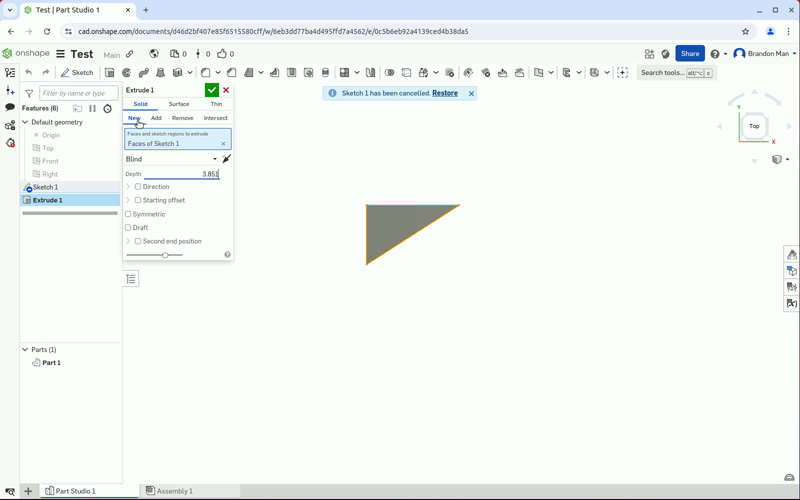
key(enter)
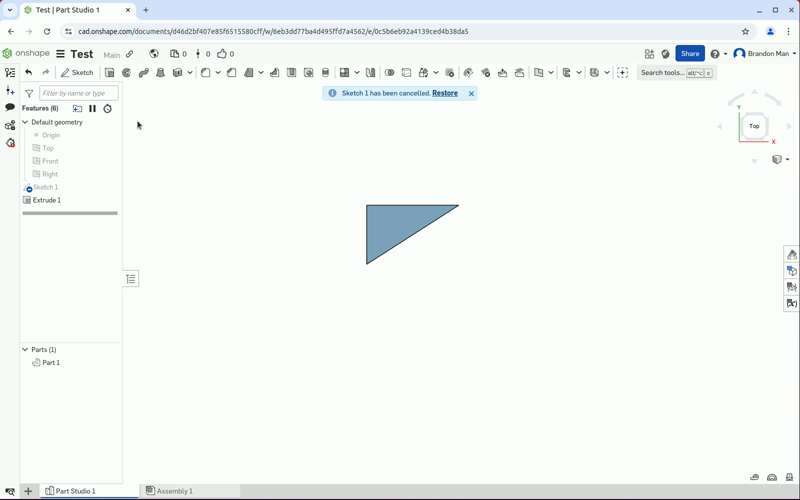
key(shift+h)
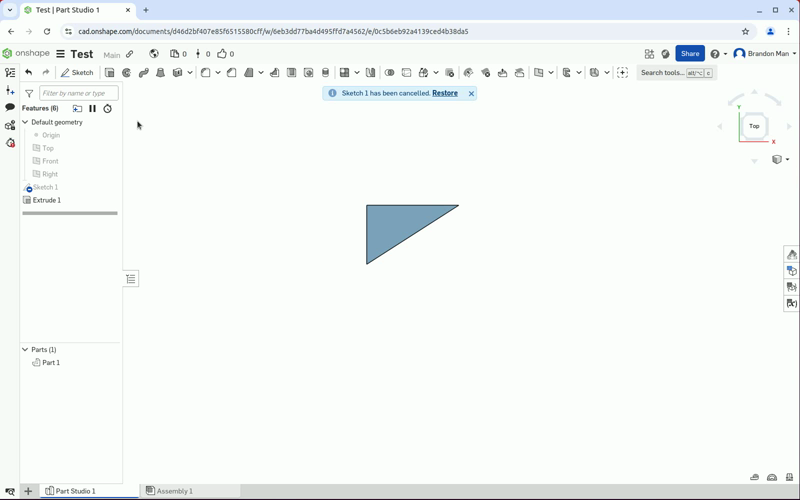
key(shift+h)
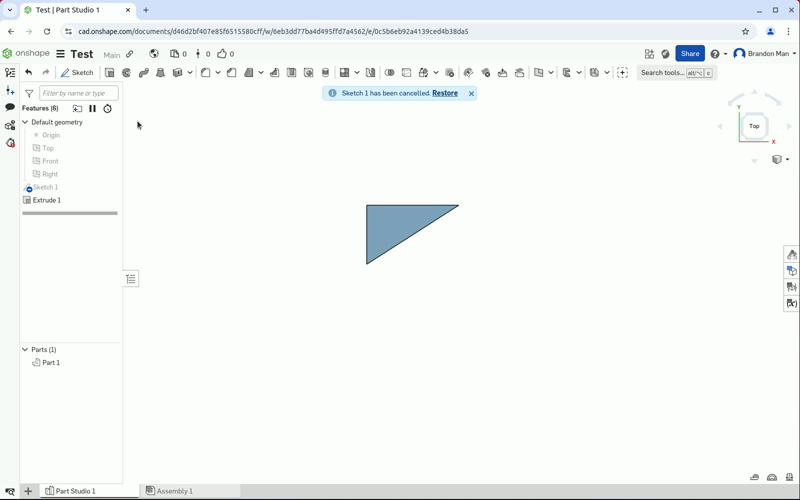
mouse_move(73, 189)
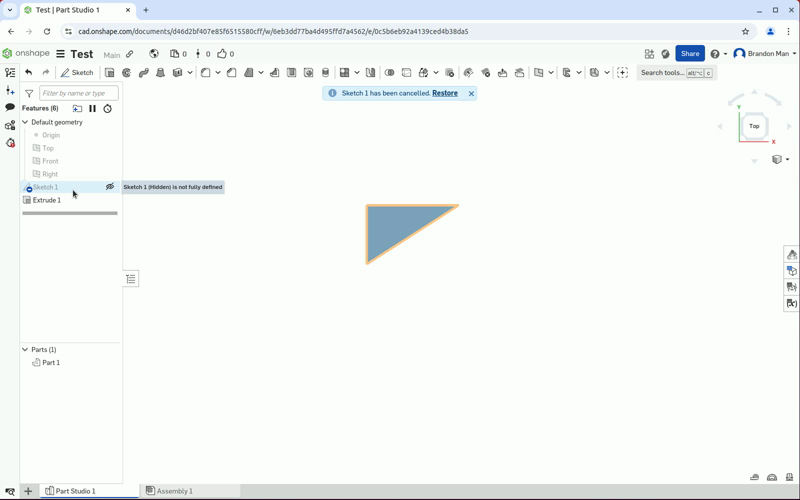
click(73, 189)
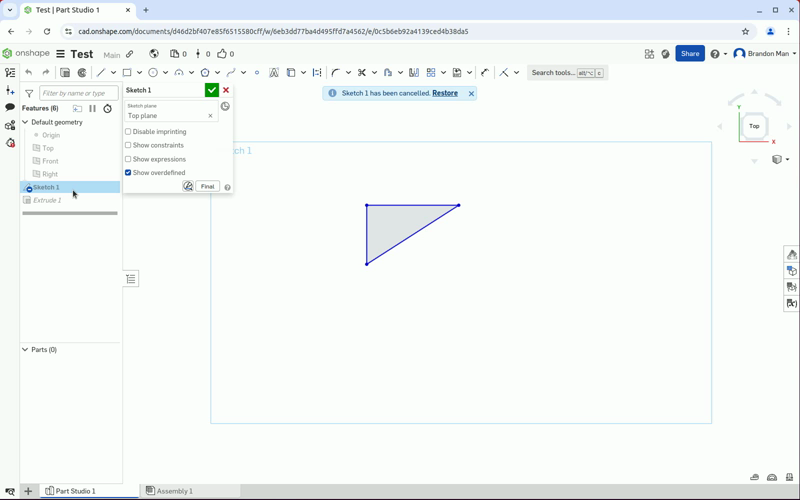
mouse_move(229, 92)
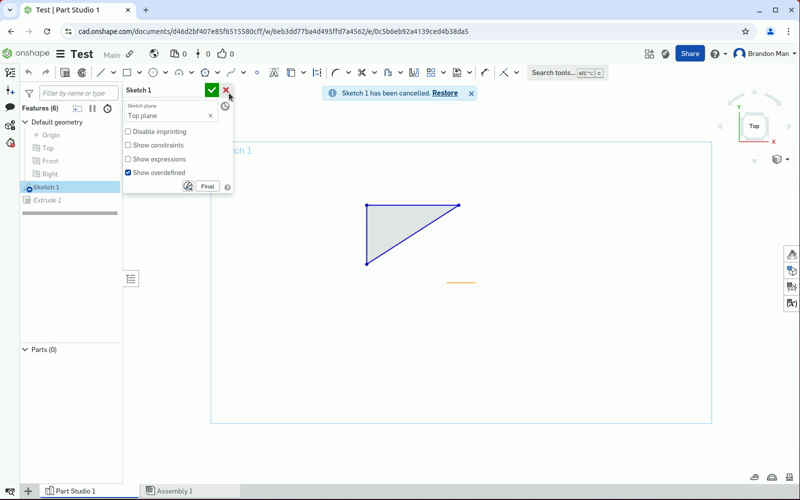
click(229, 92)
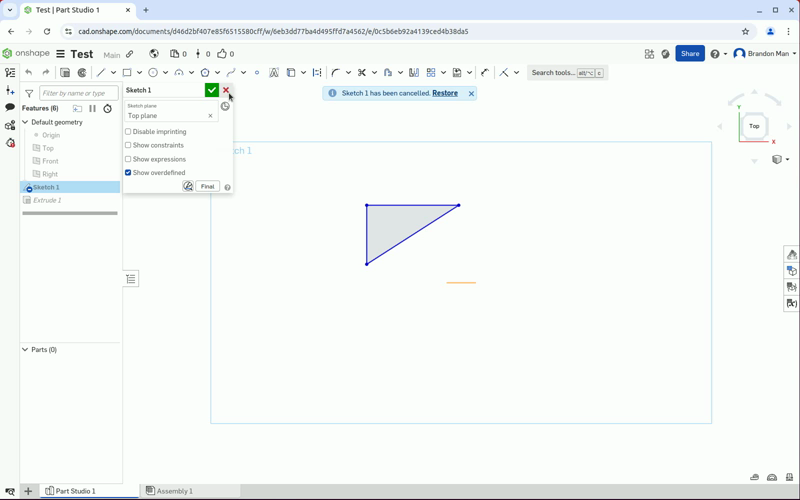
key(shift+s)
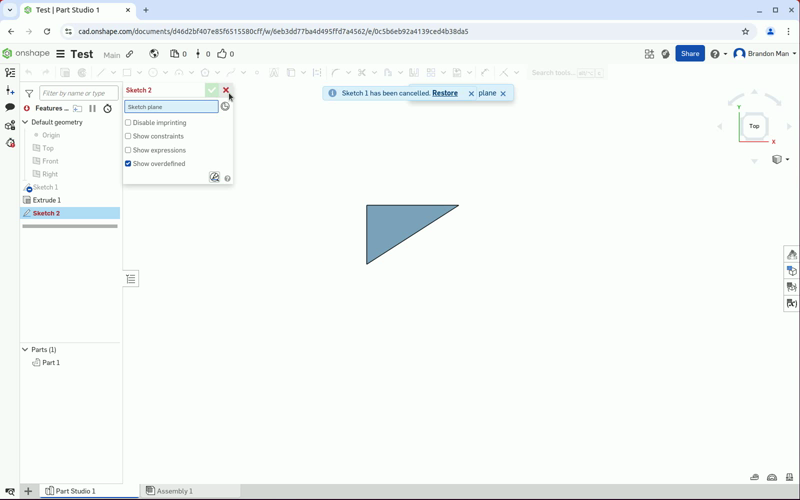
mouse_move(73, 150)
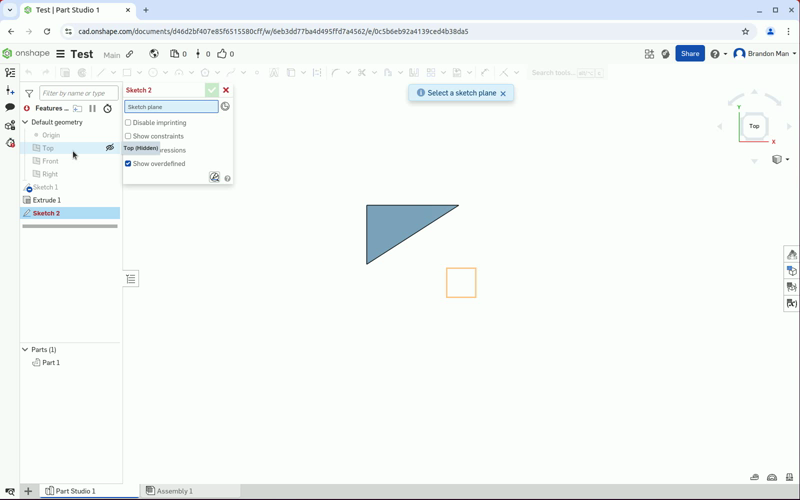
click(73, 150)
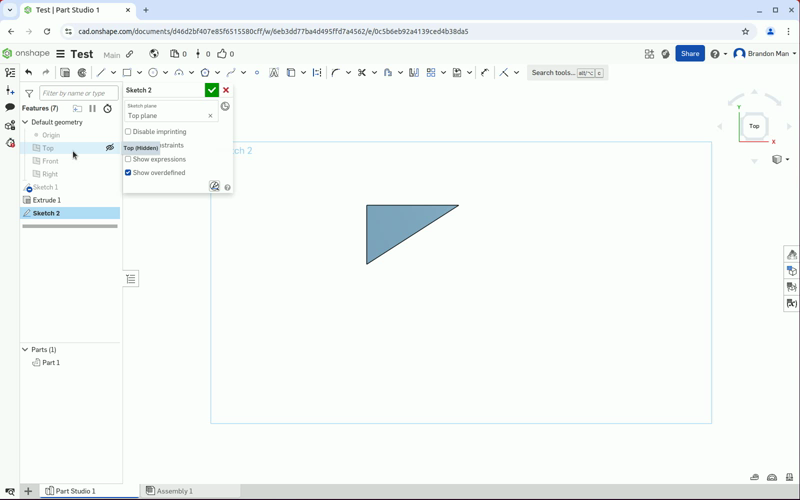
mouse_move(73, 352)
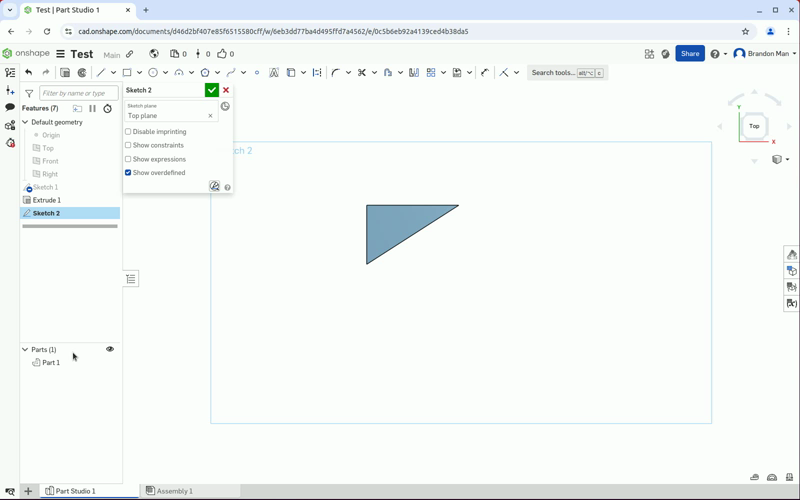
key(y)
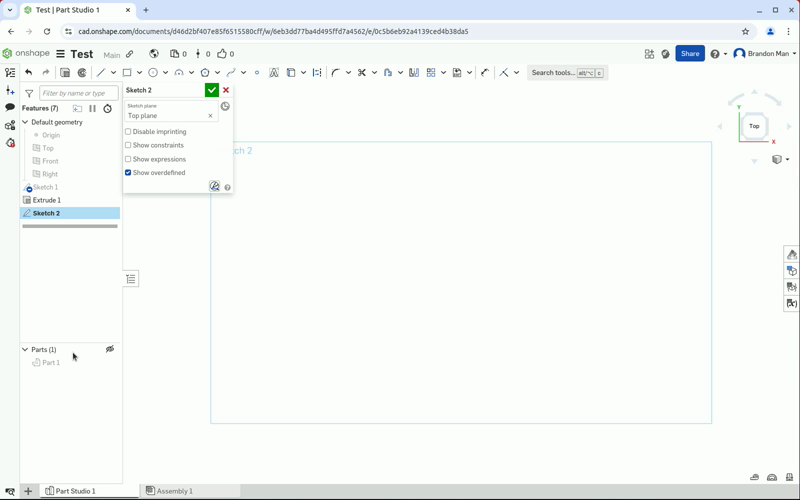
key(l)
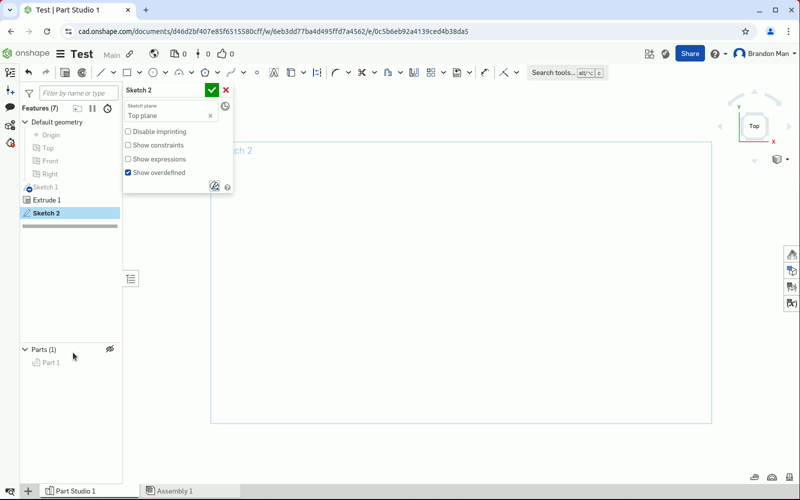
key_down(shift)
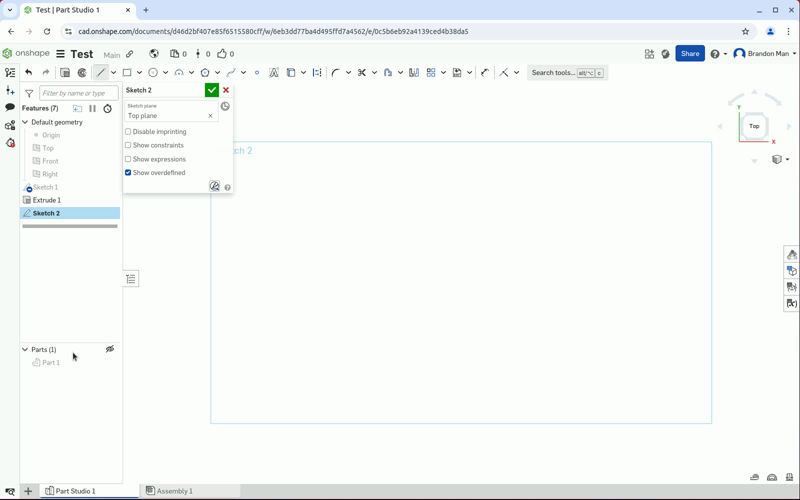
mouse_move(348, 264)
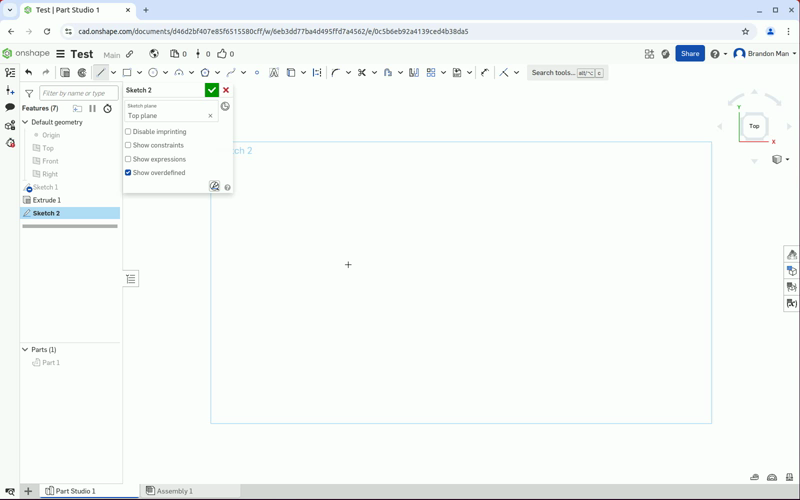
click(348, 264)
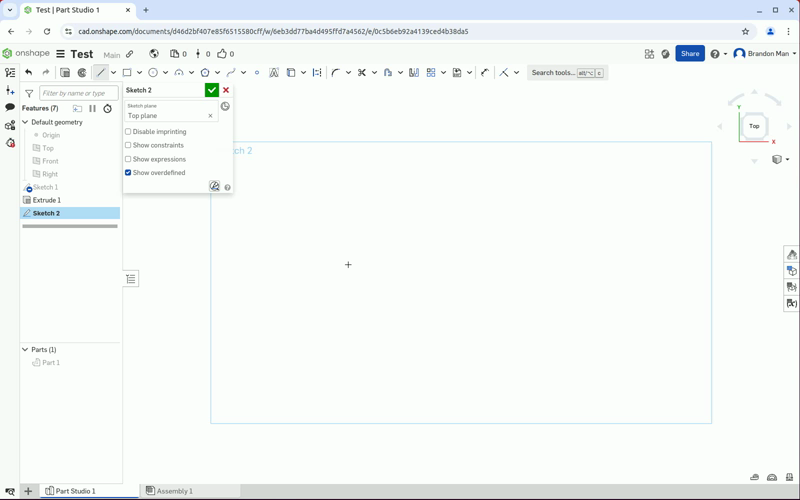
key_up(shift)
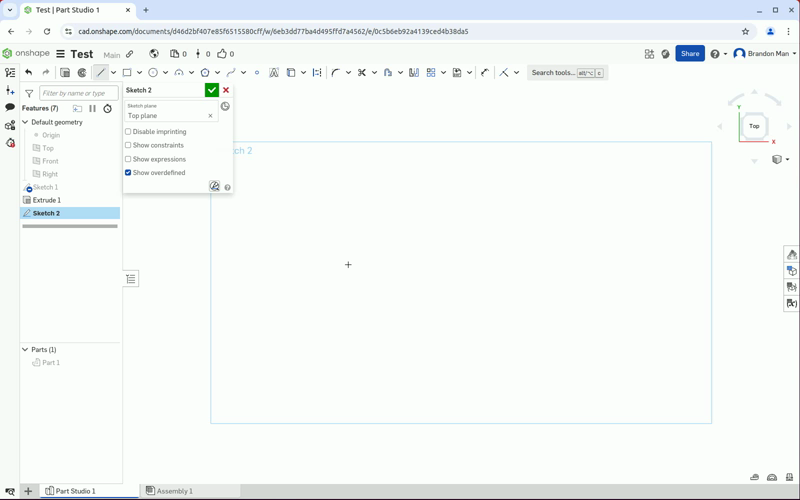
key_down(shift)
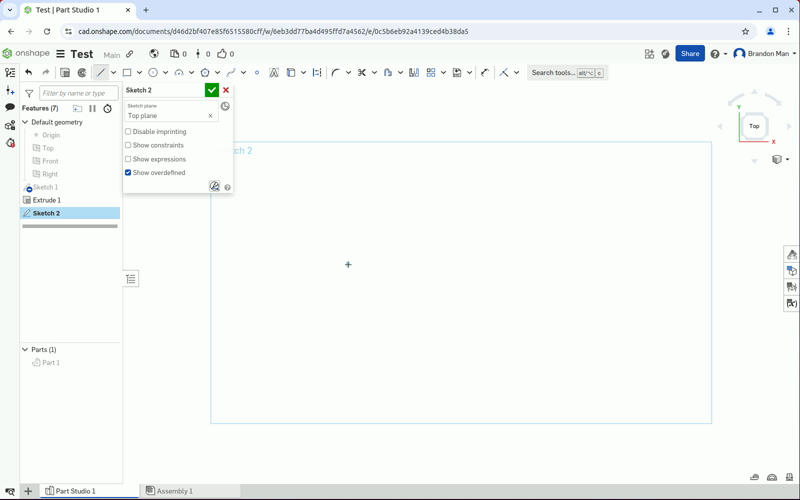
mouse_move(378, 264)
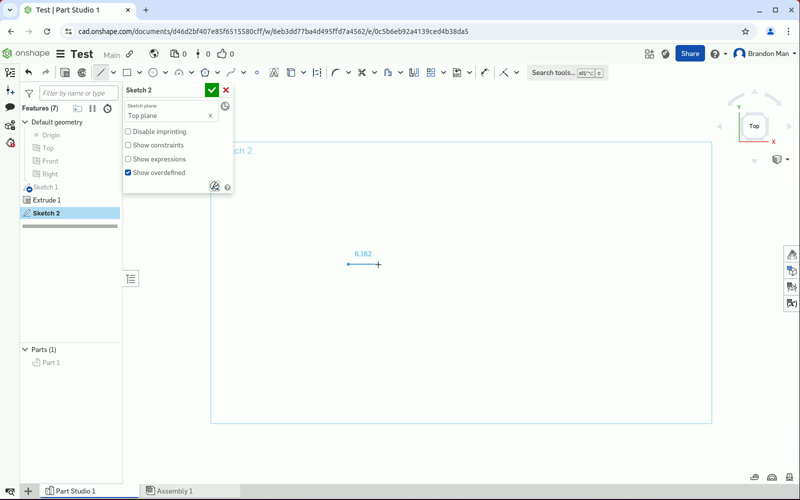
mouse_move(367, 264)
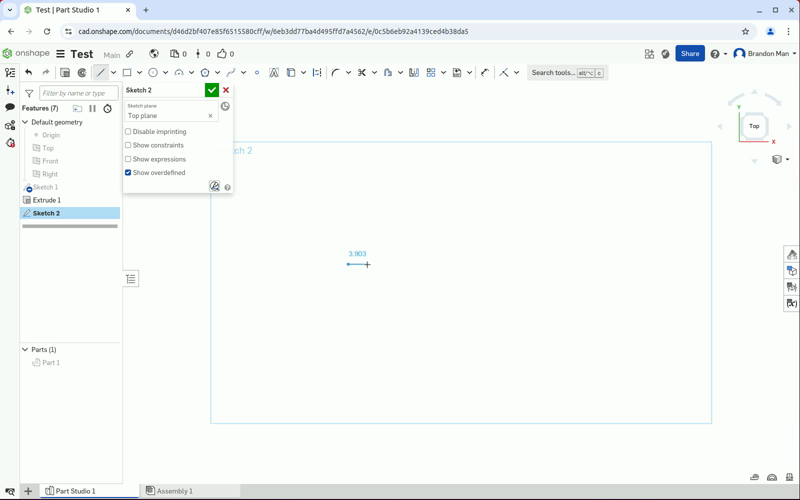
click(367, 264)
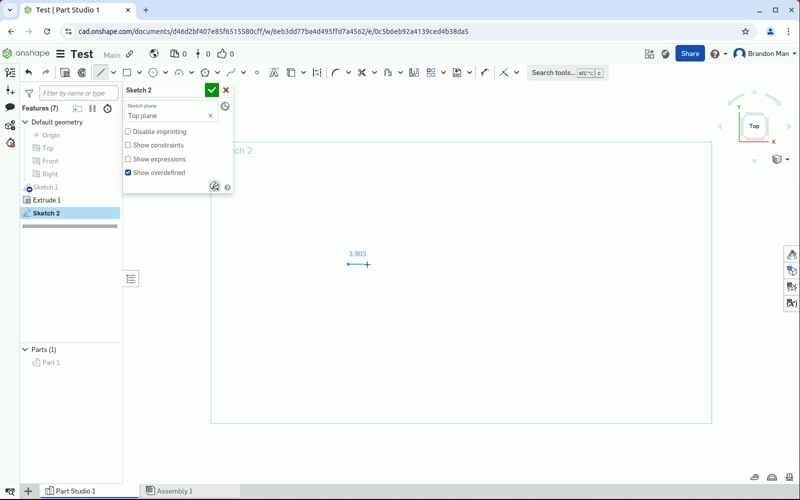
key_up(shift)
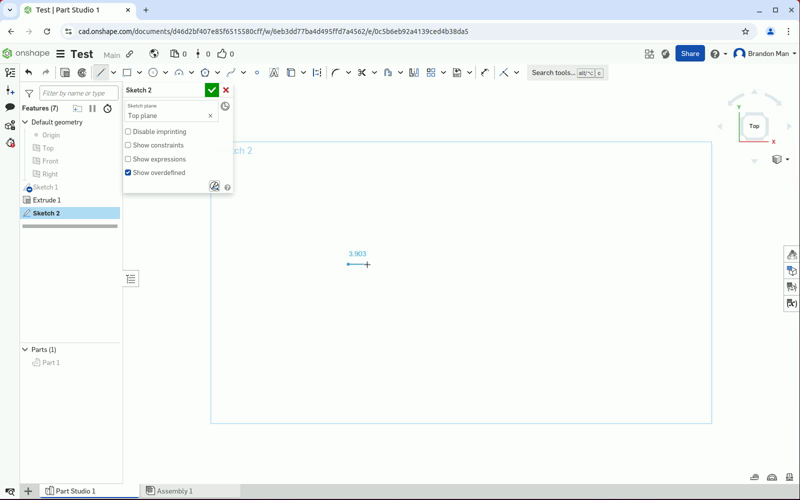
key_down(shift)
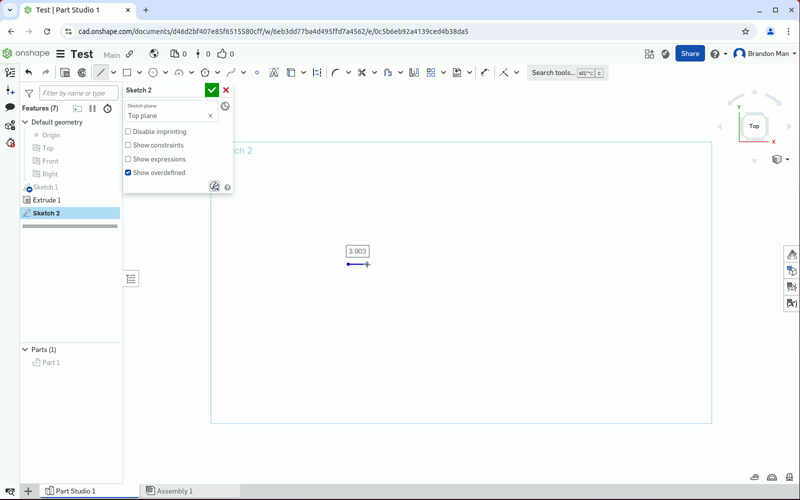
mouse_move(397, 264)
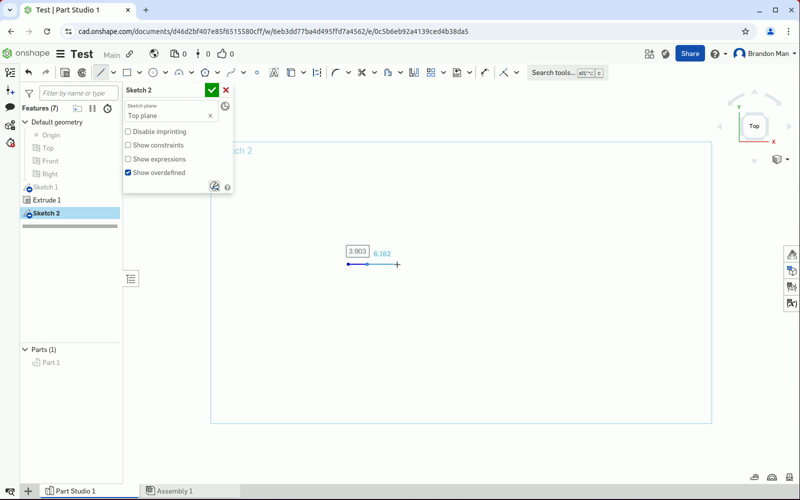
mouse_move(367, 204)
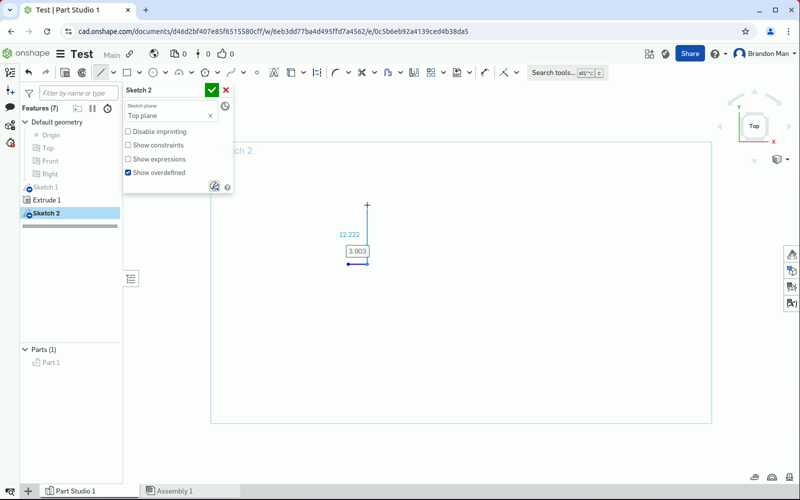
click(367, 204)
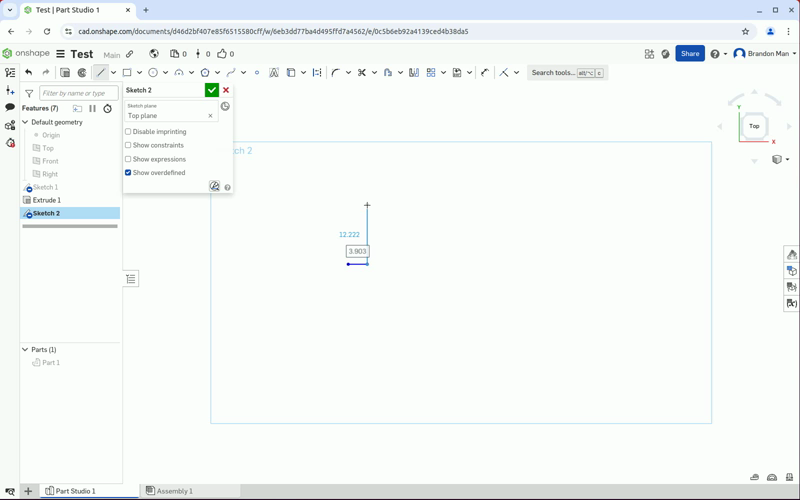
key_up(shift)
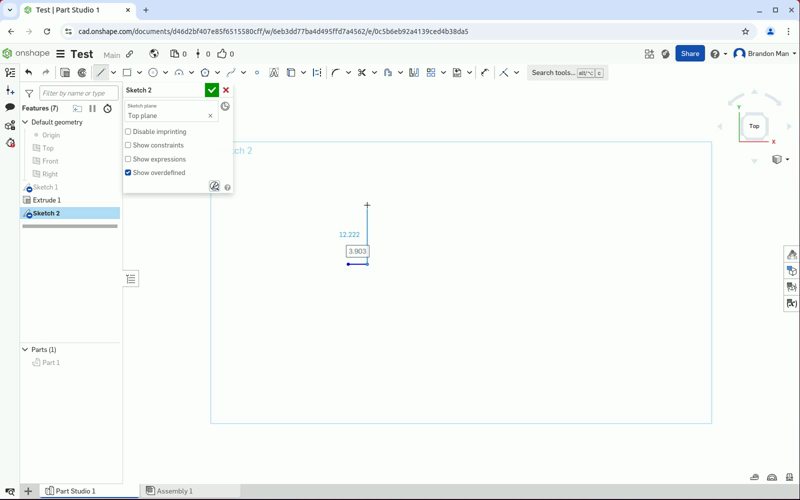
key_down(shift)
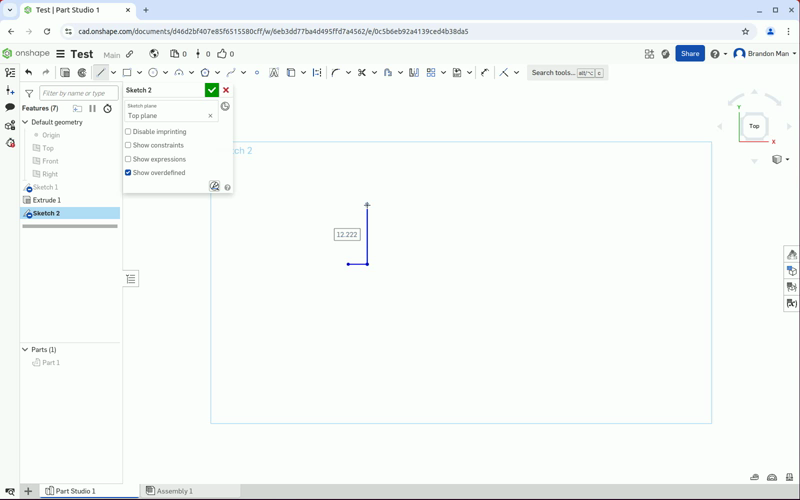
mouse_move(397, 204)
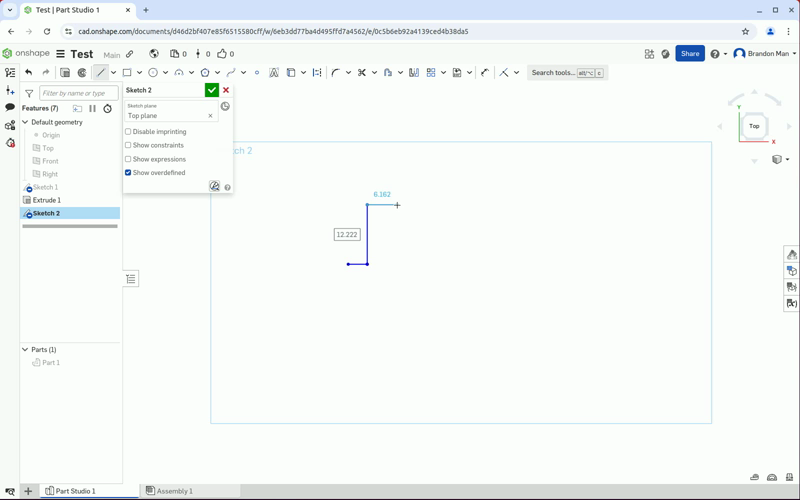
mouse_move(348, 204)
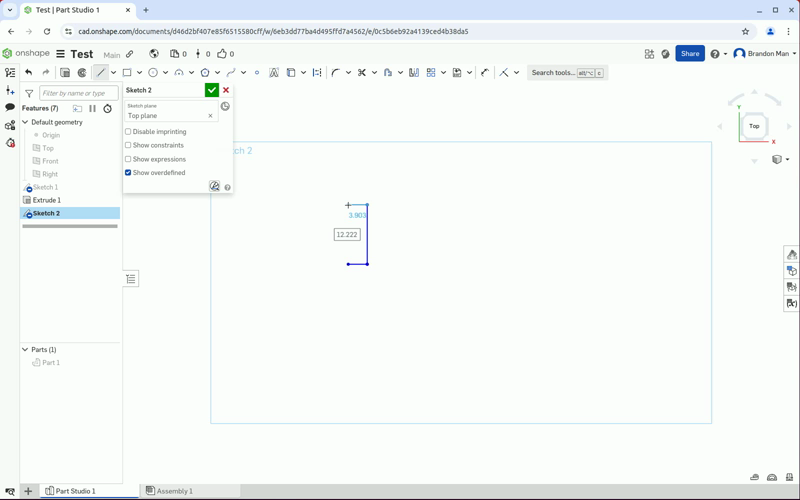
click(348, 204)
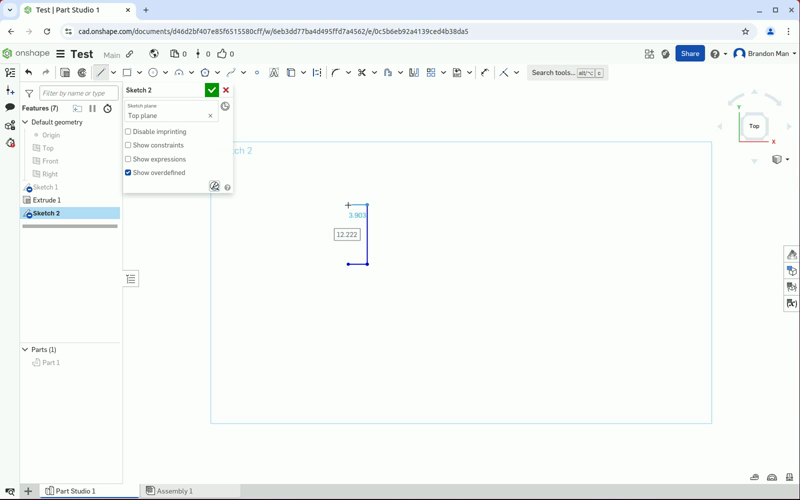
key_up(shift)
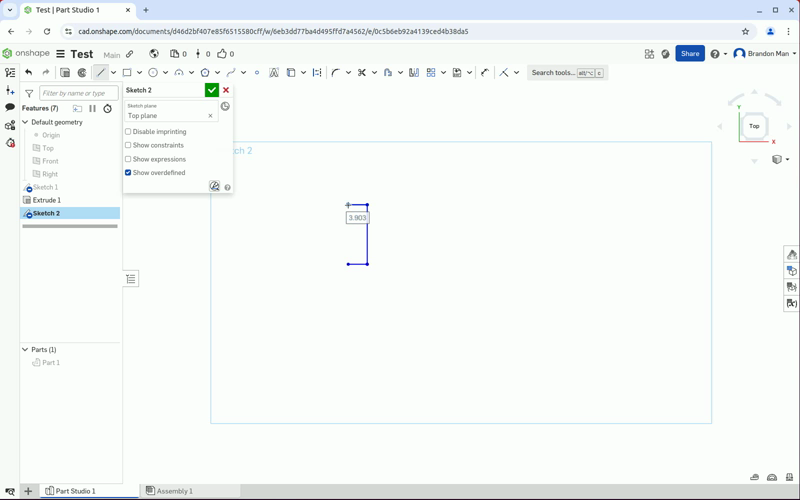
mouse_move(378, 204)
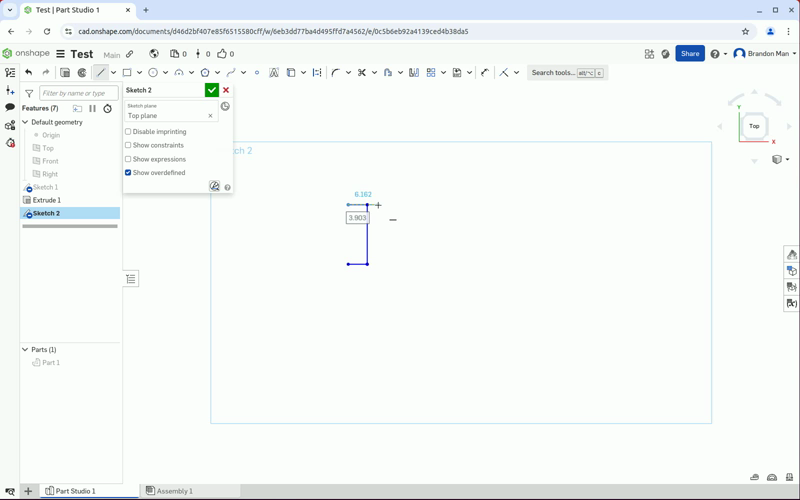
key_down(shift)
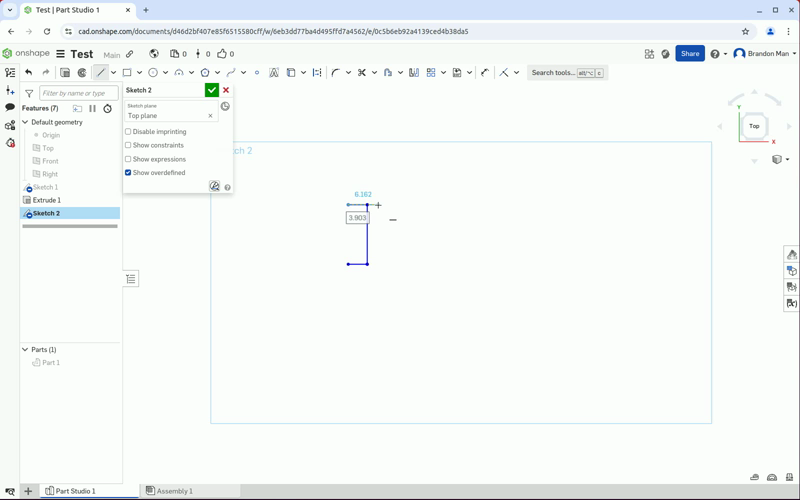
mouse_move(348, 264)
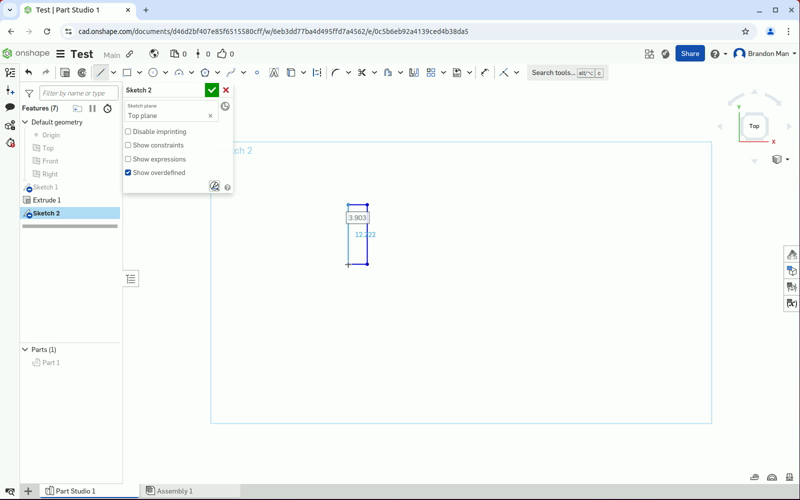
key_up(shift)
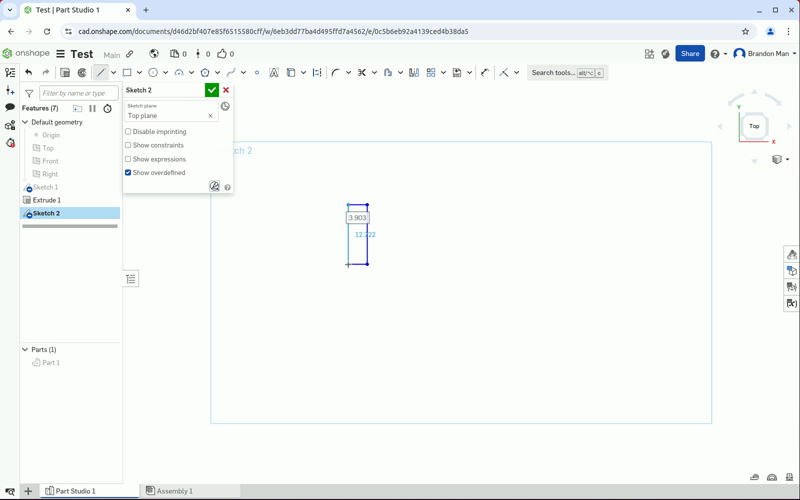
click(348, 264)
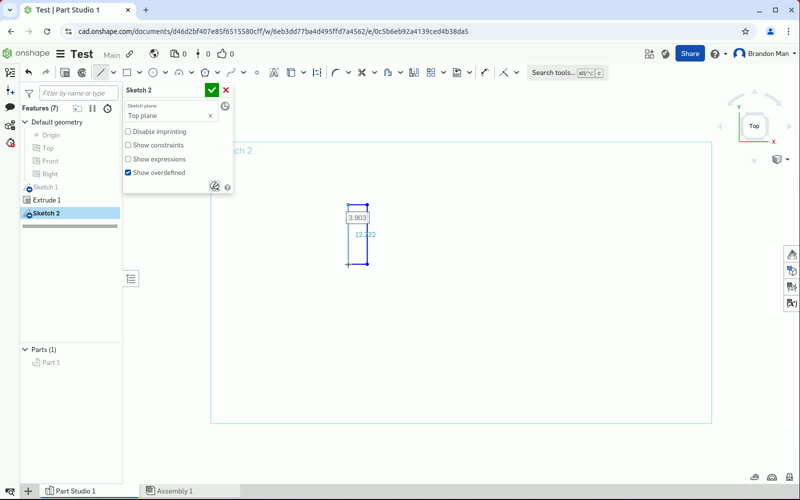
key(esc)
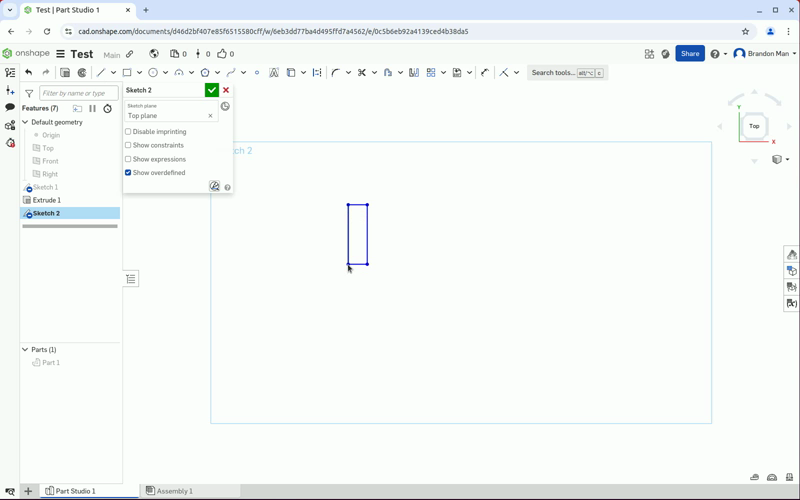
mouse_move(358, 260)
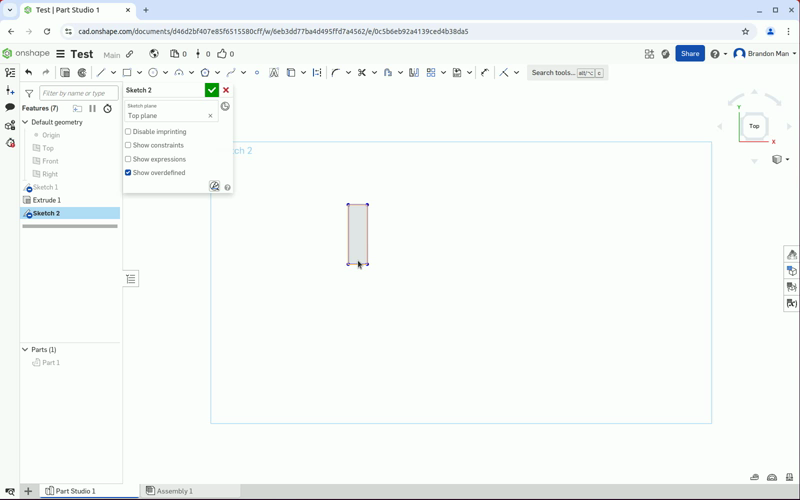
scroll(6)
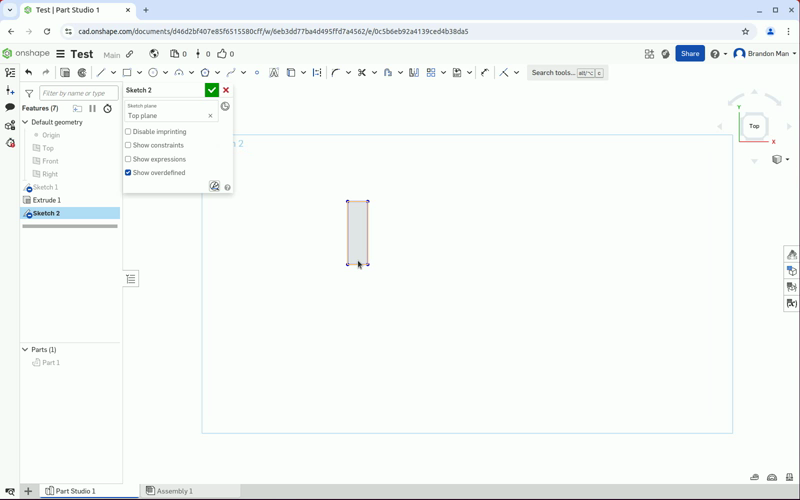
scroll(6)
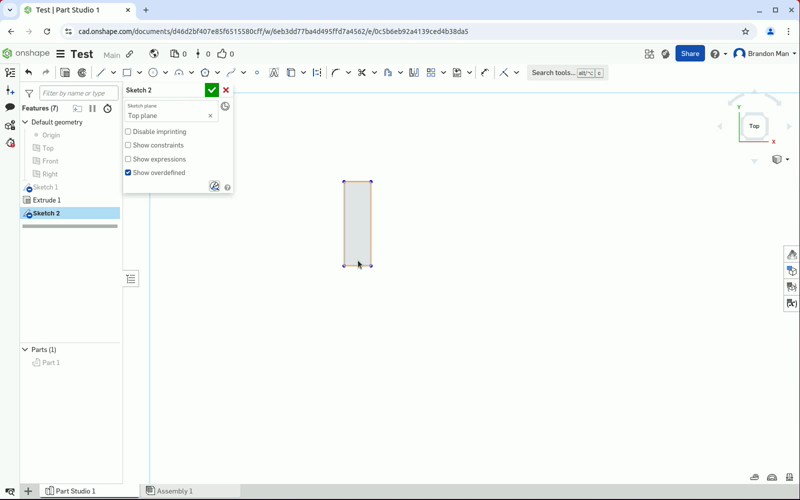
scroll(6)
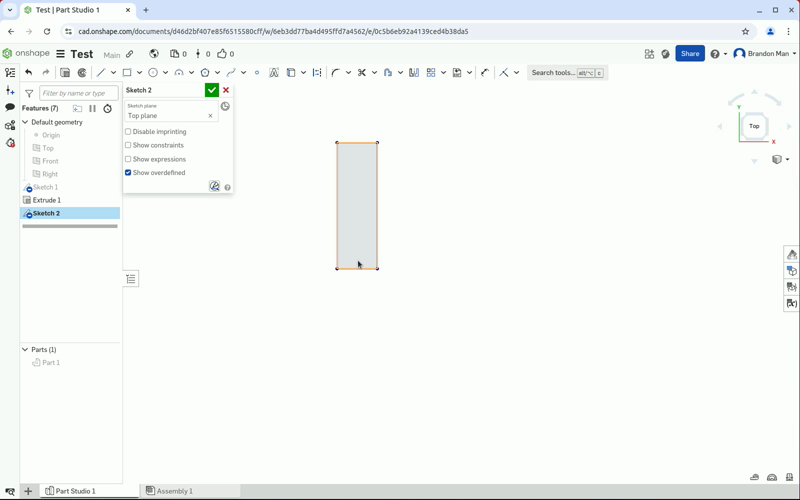
scroll(6)
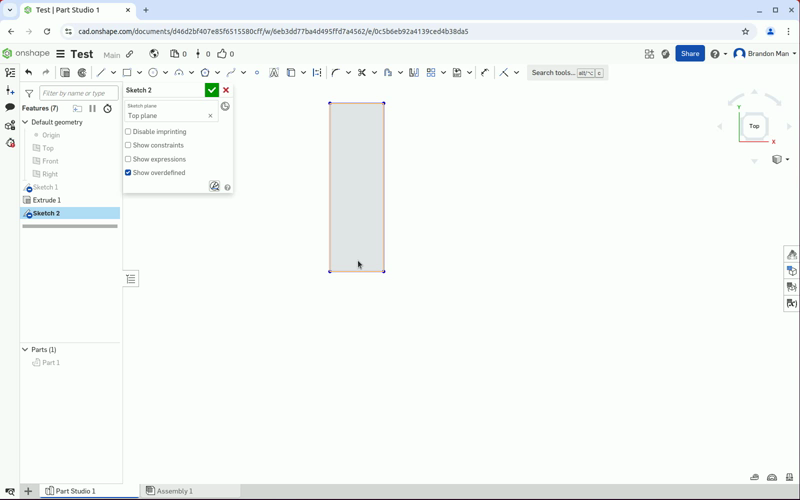
scroll(6)
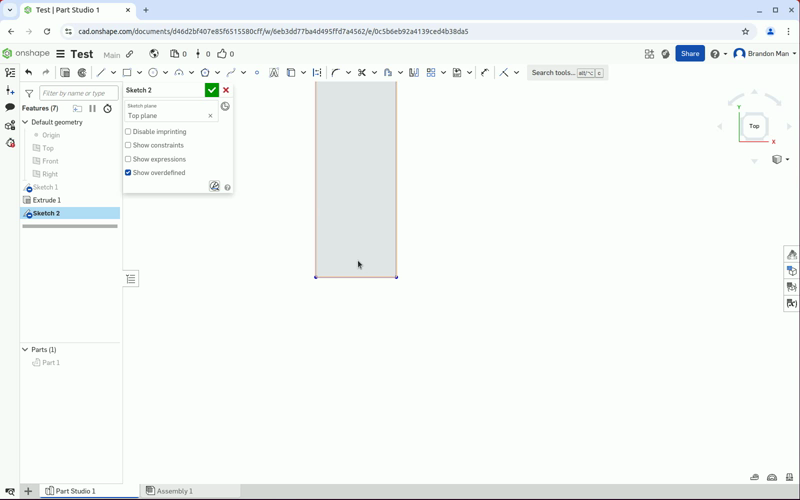
scroll(6)
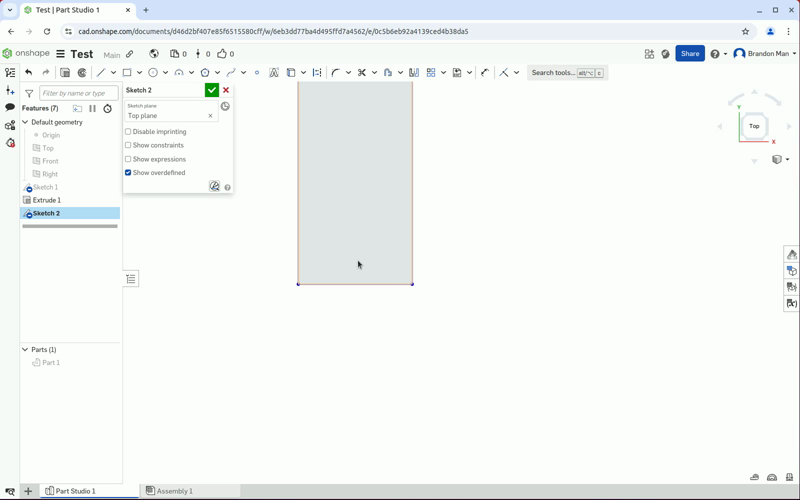
scroll(6)
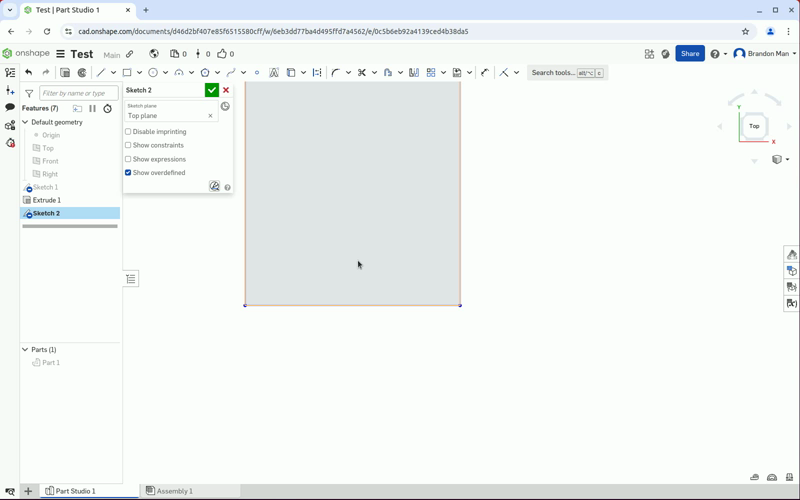
click(358, 260)
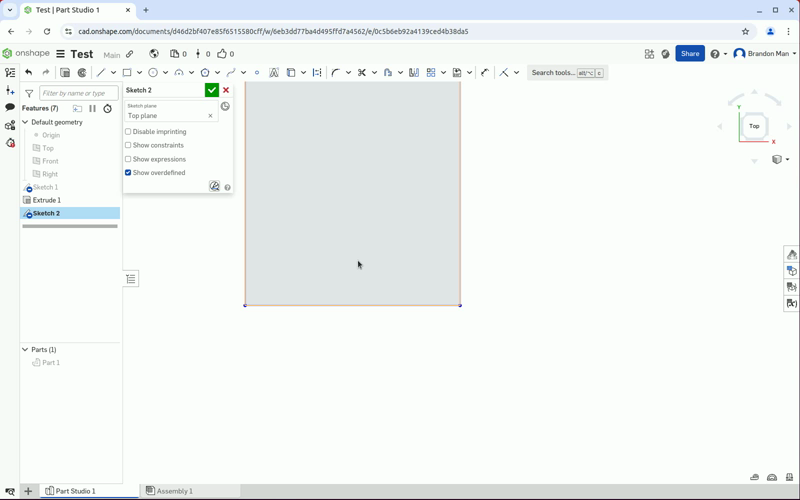
scroll(-6)
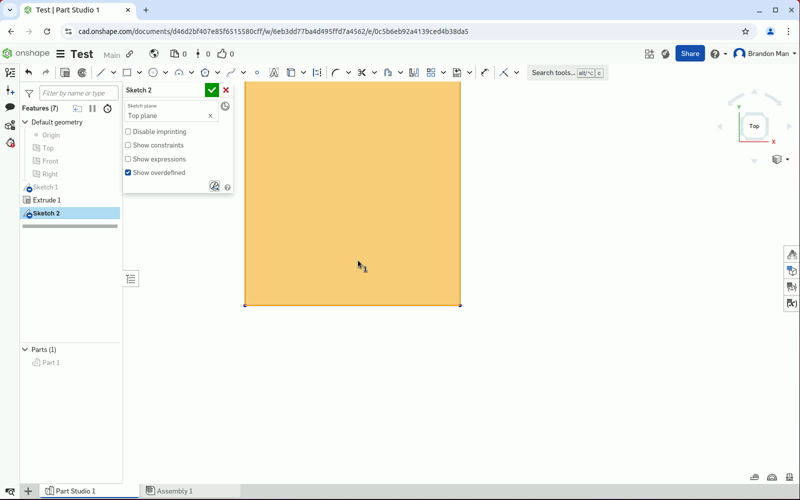
scroll(-6)
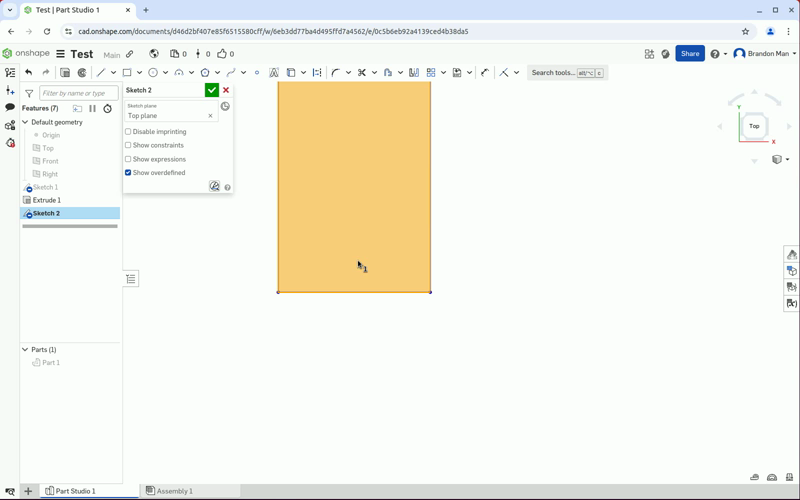
scroll(-6)
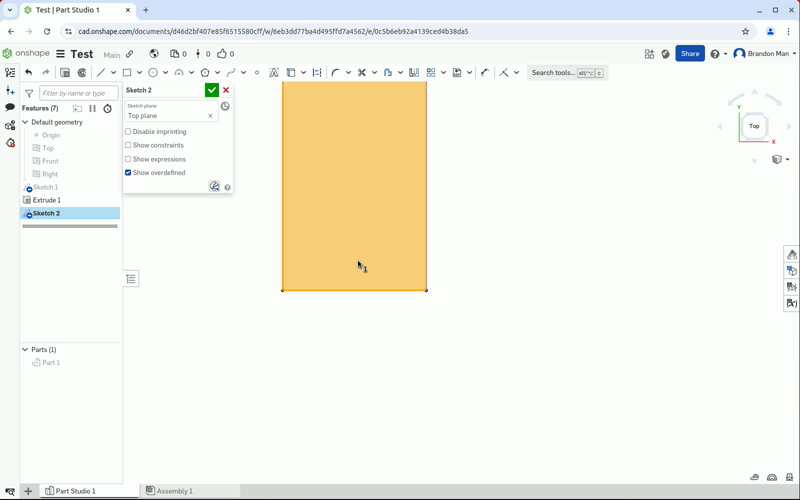
scroll(-6)
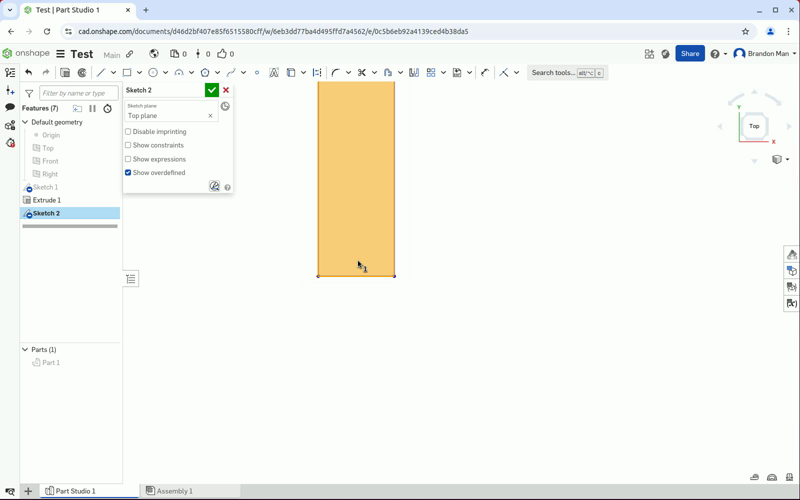
scroll(-6)
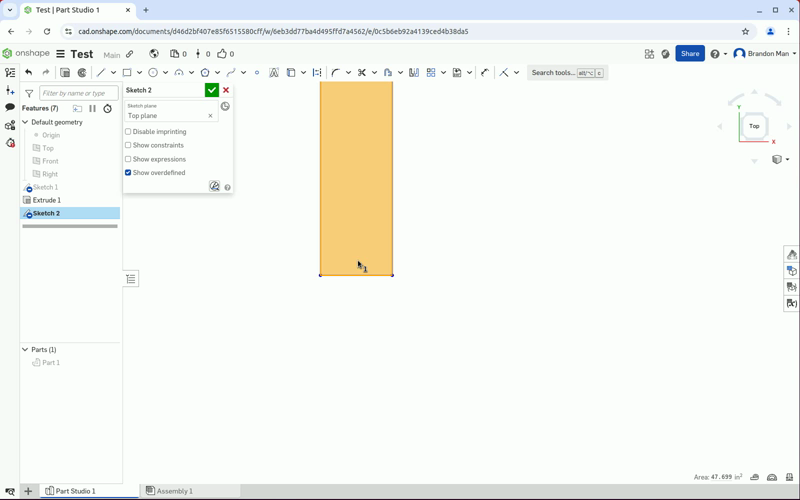
scroll(-6)
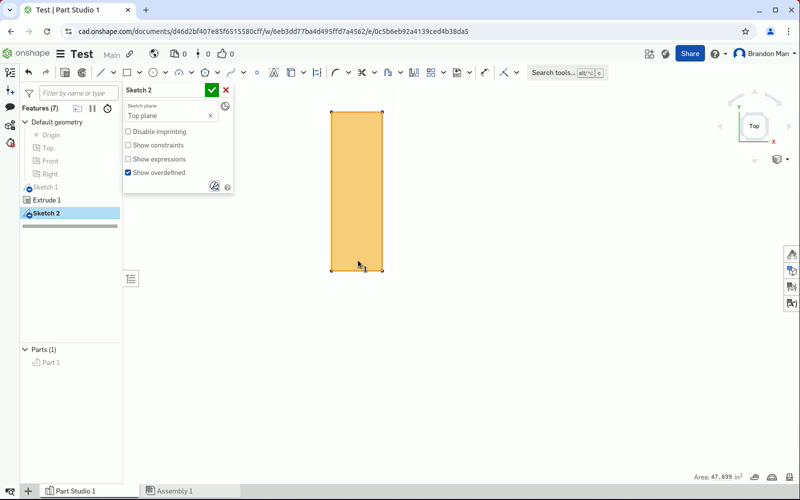
scroll(-6)
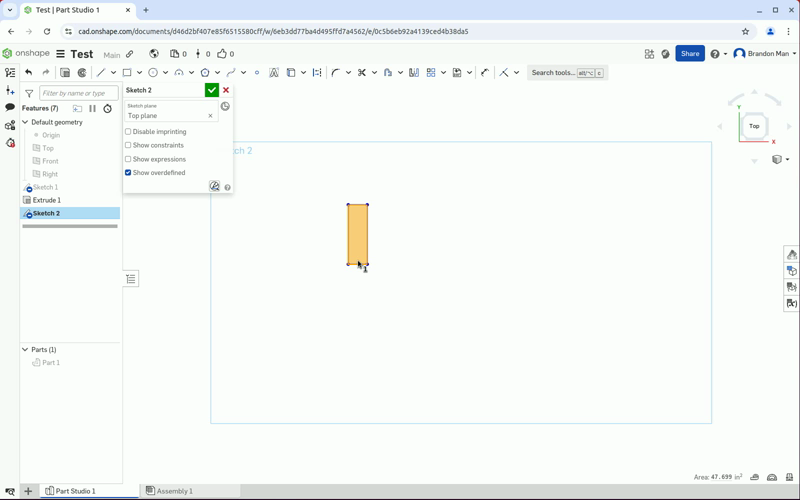
mouse_move(73, 352)
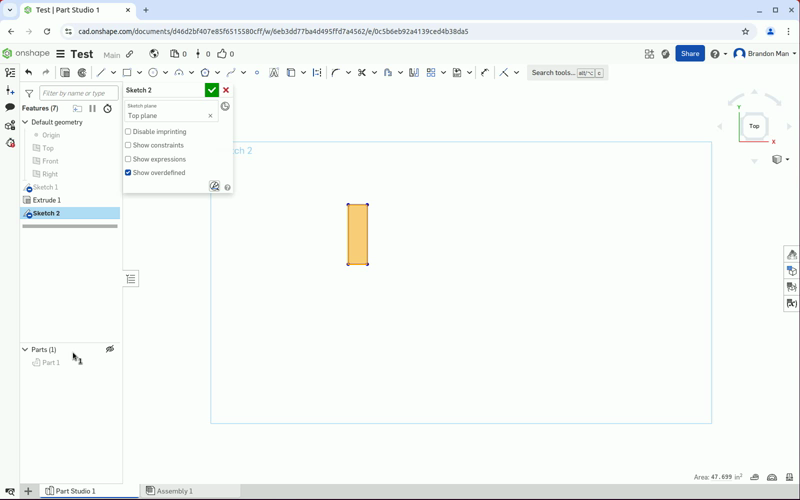
key(shift+y)
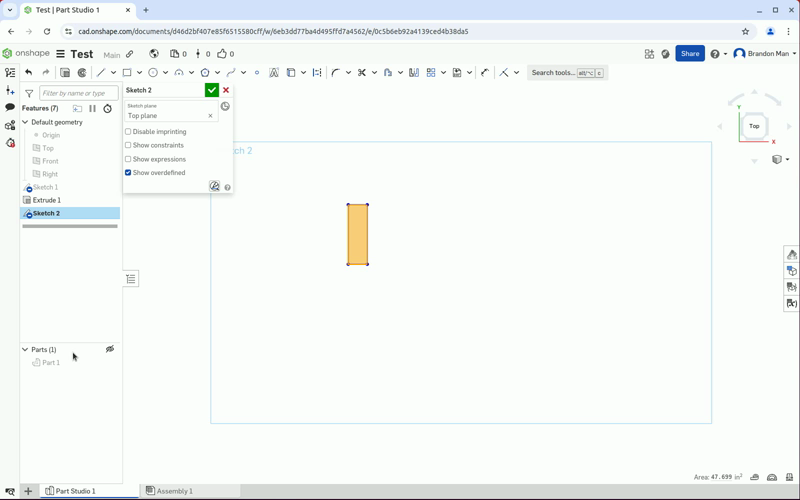
key(shift+e)
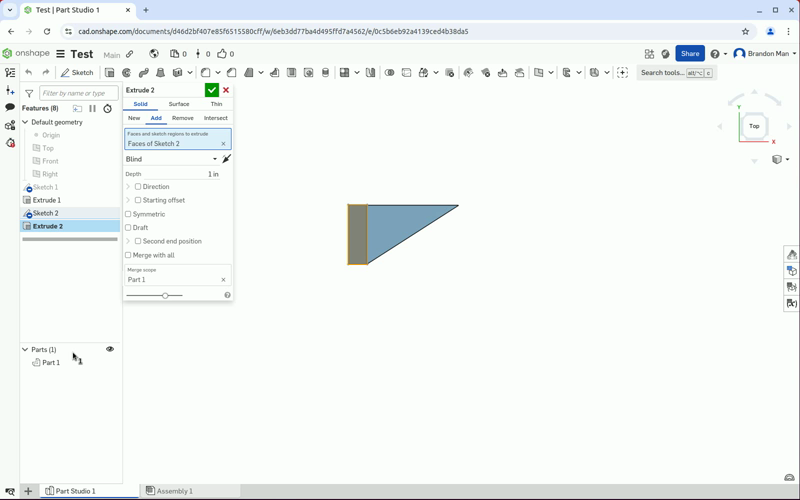
mouse_move(143, 106)
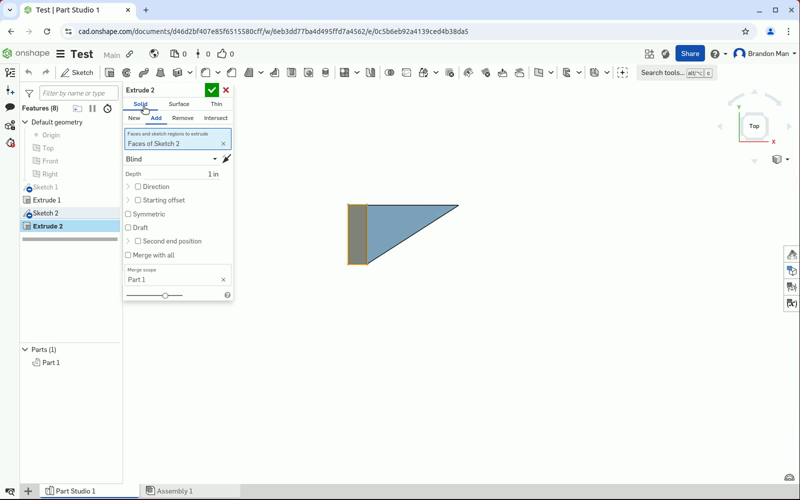
click(143, 106)
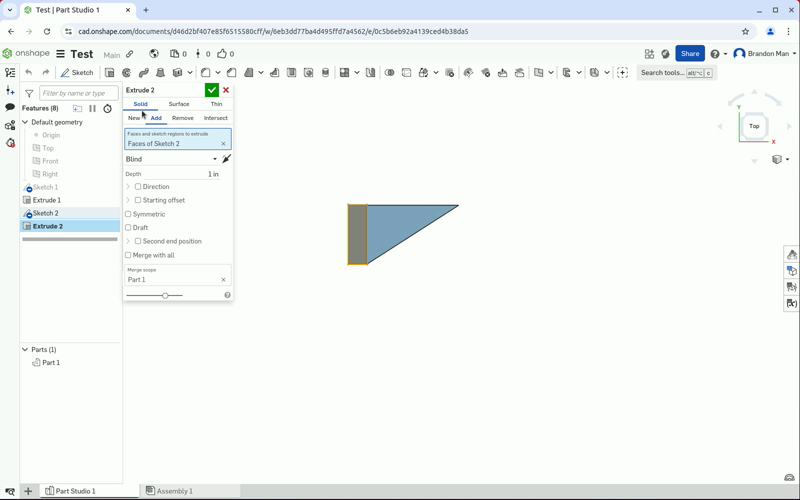
mouse_move(137, 120)
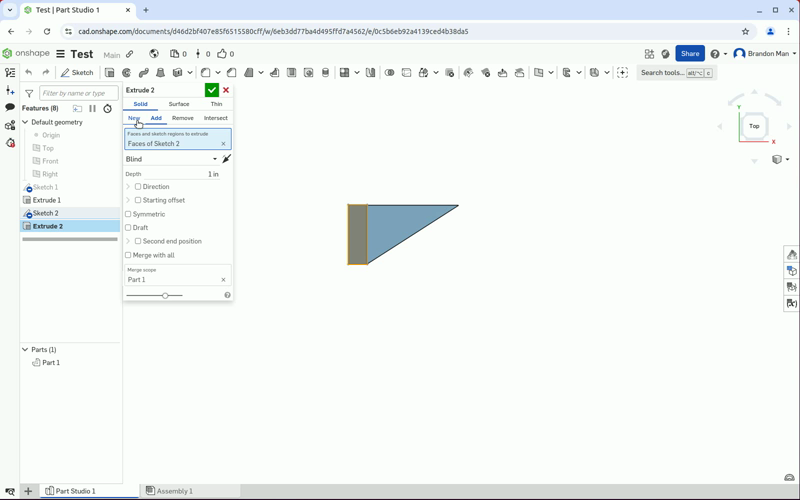
click(137, 120)
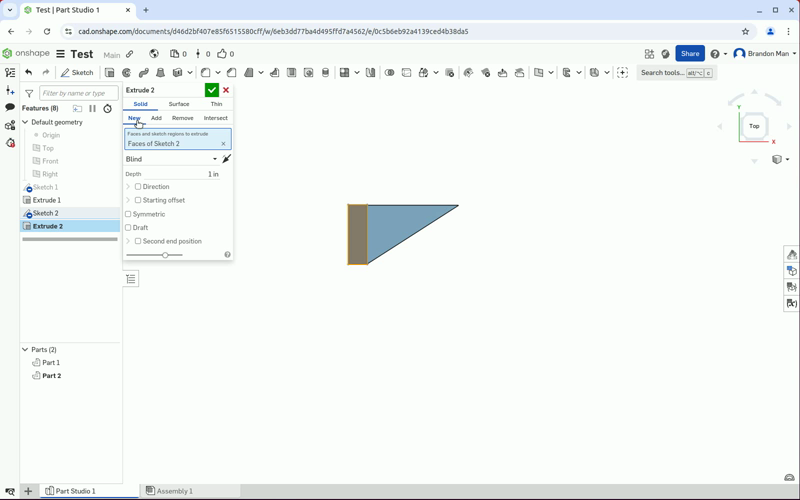
key(tab, 4)
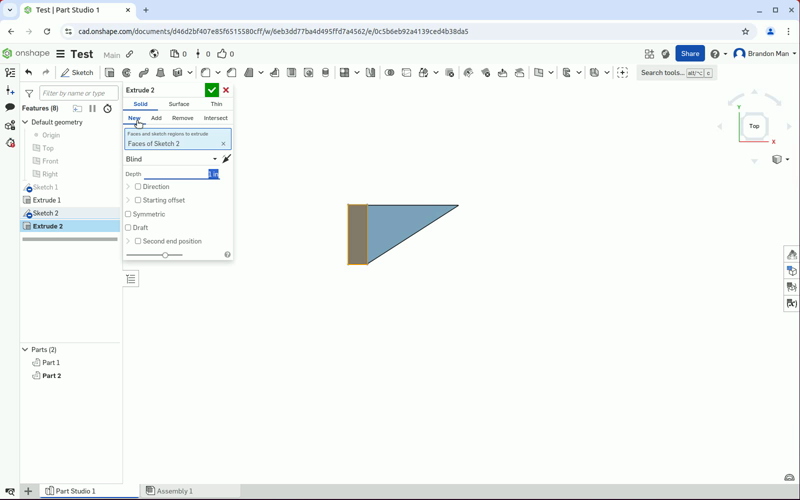
text(3.851)
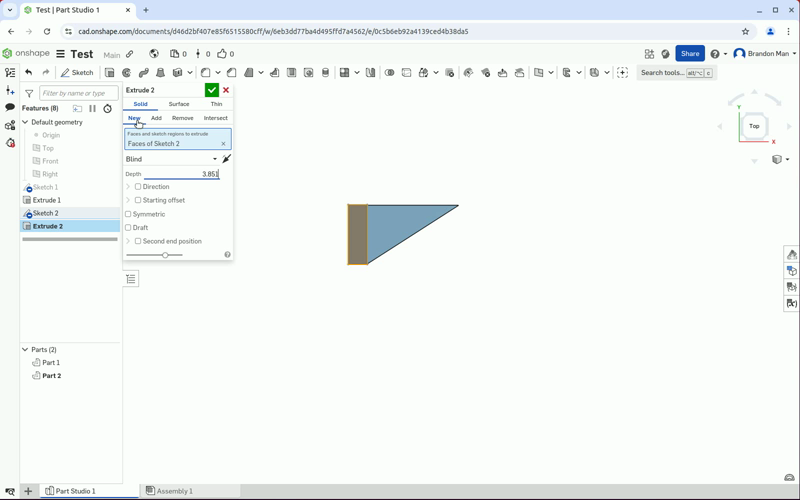
key(enter)
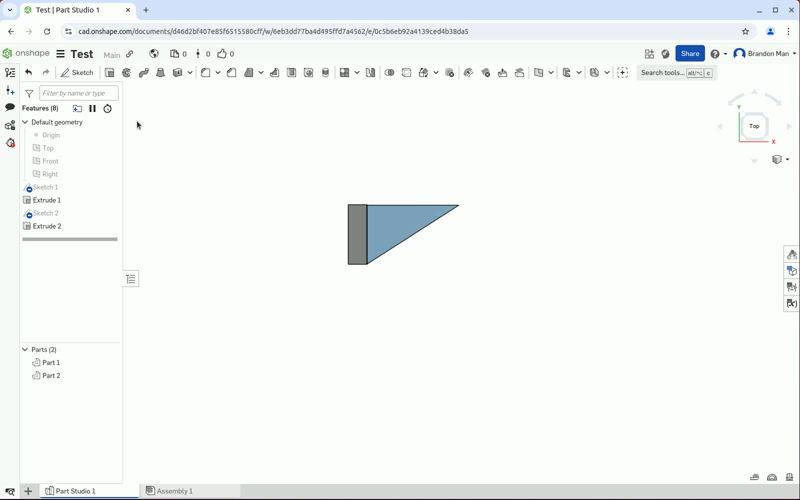
key(shift+h)
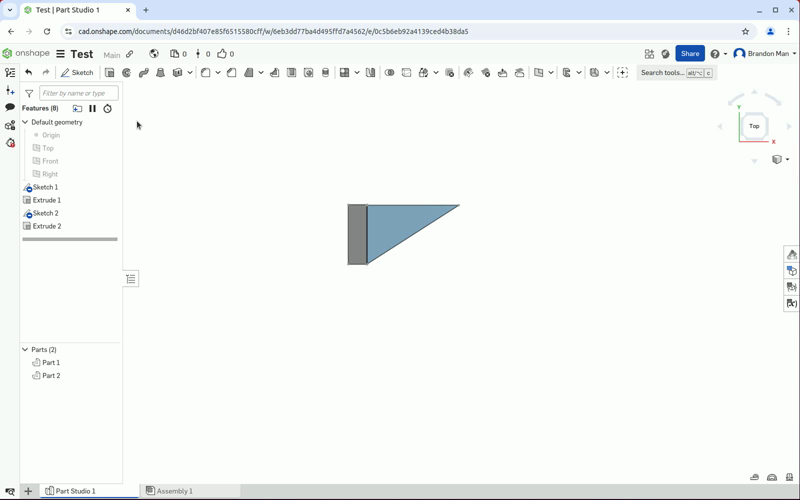
key(shift+h)
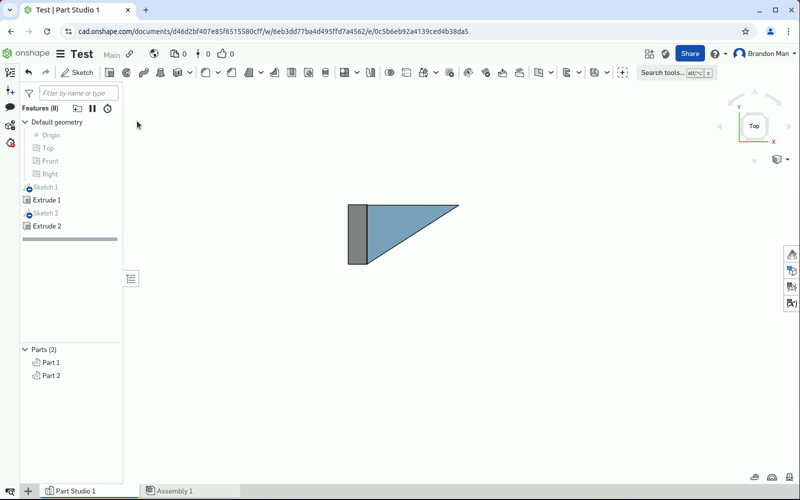
mouse_move(73, 189)
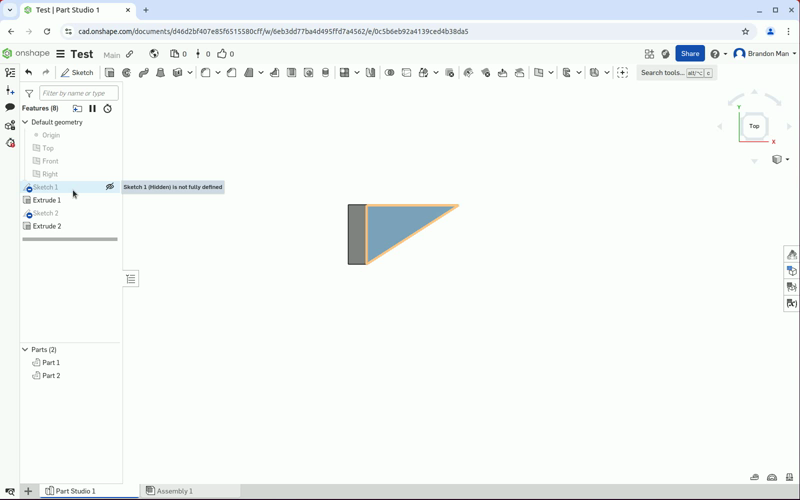
click(73, 189)
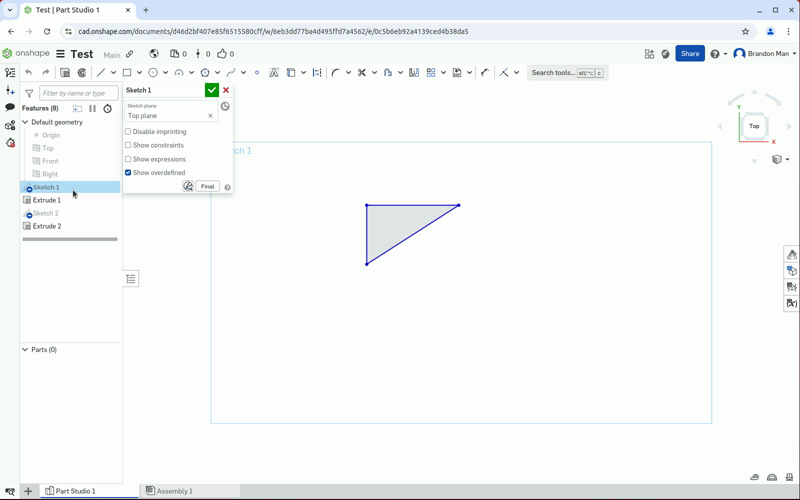
mouse_move(229, 92)
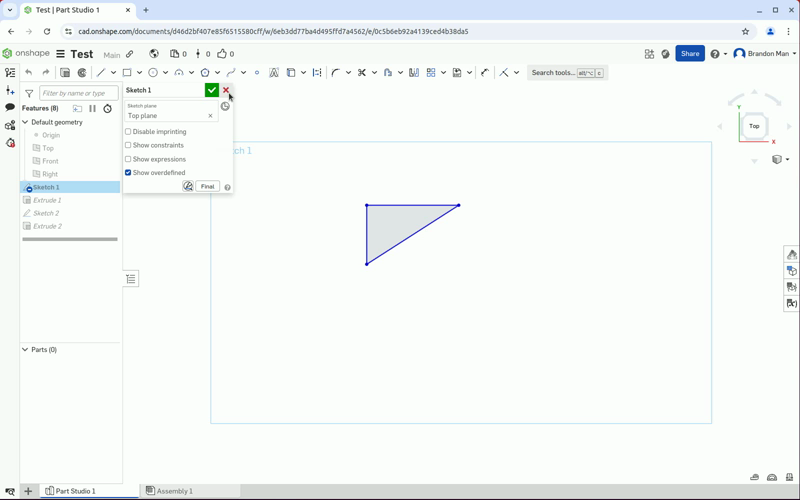
click(229, 92)
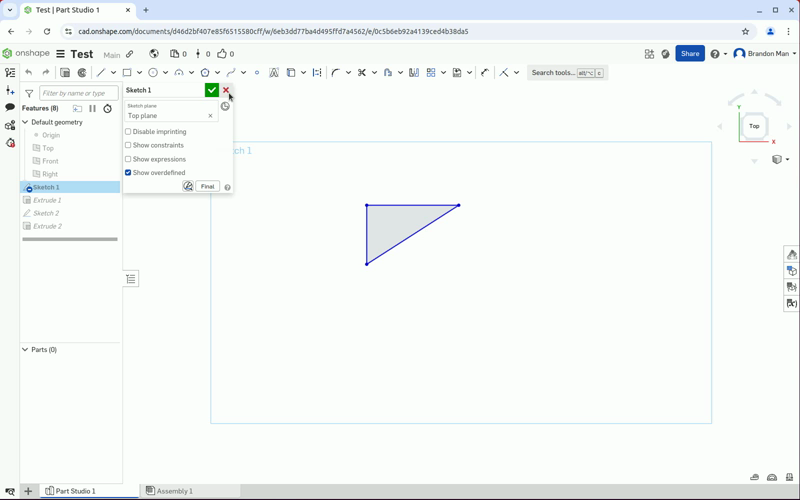
key(shift+s)
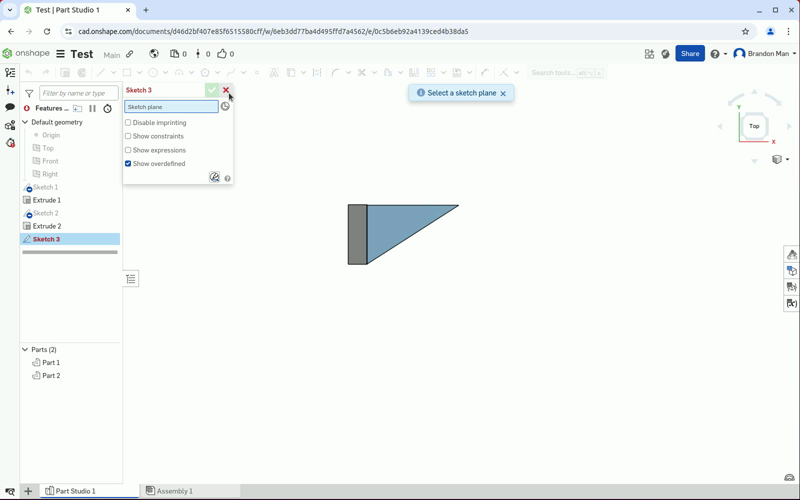
mouse_move(73, 150)
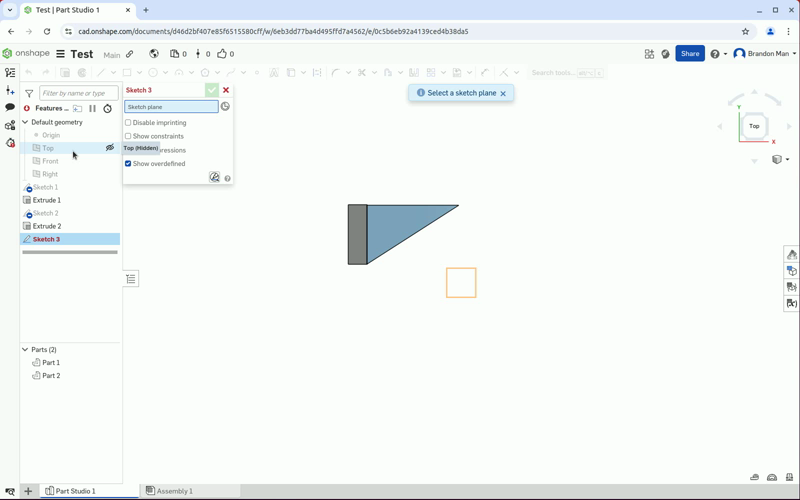
click(73, 150)
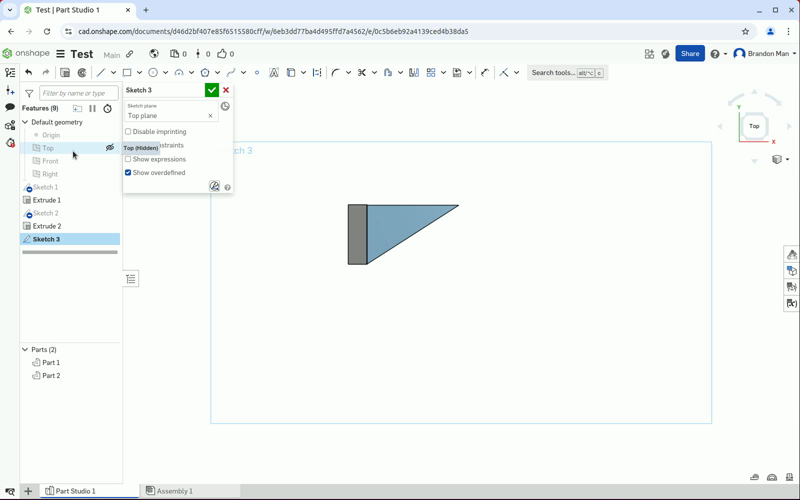
mouse_move(73, 352)
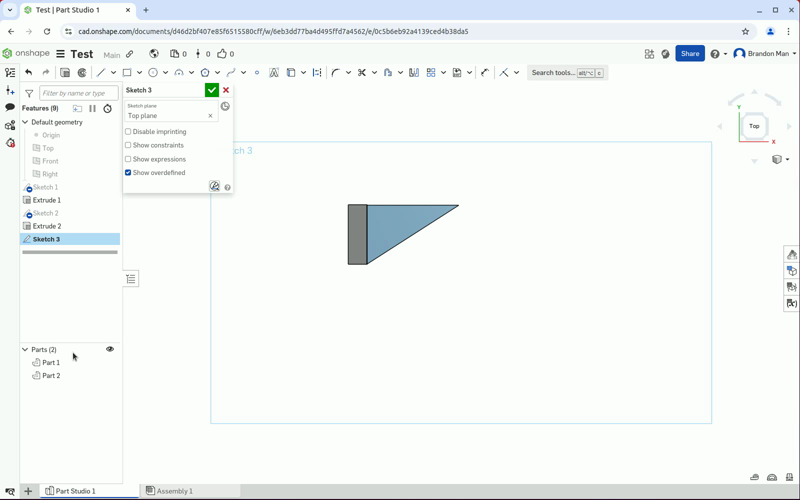
key(y)
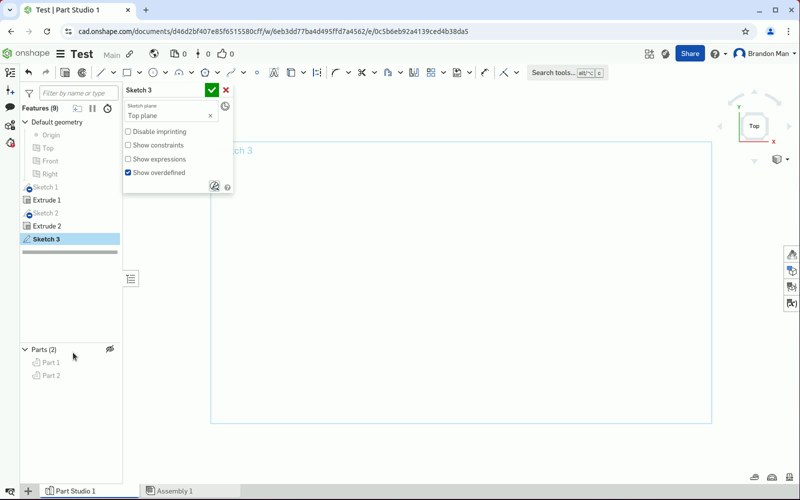
key(l)
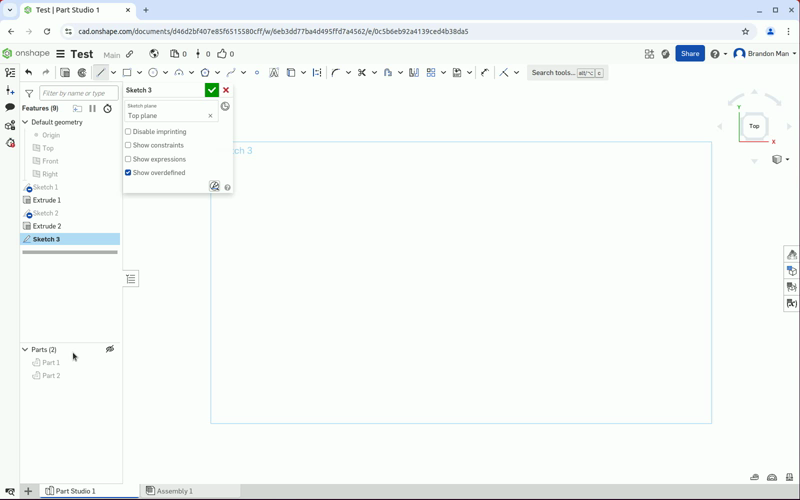
key_down(shift)
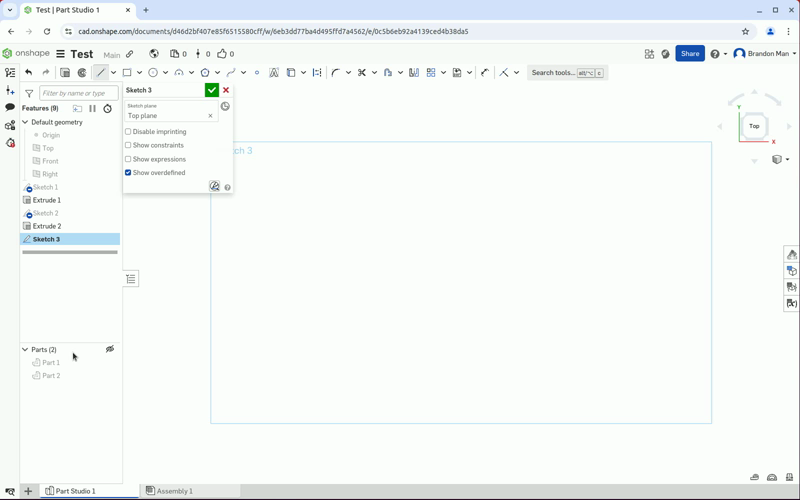
mouse_move(348, 206)
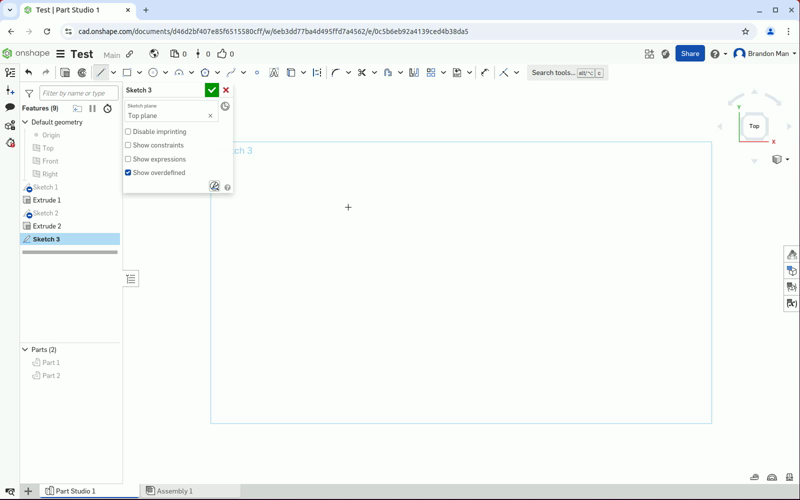
click(348, 206)
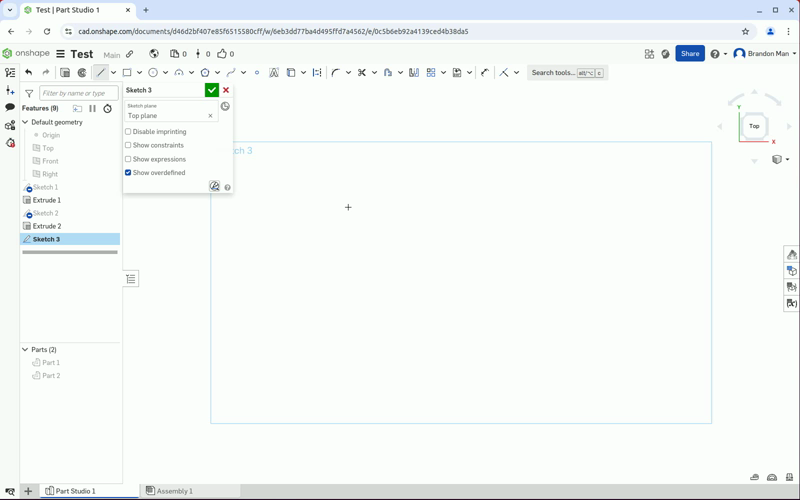
key_up(shift)
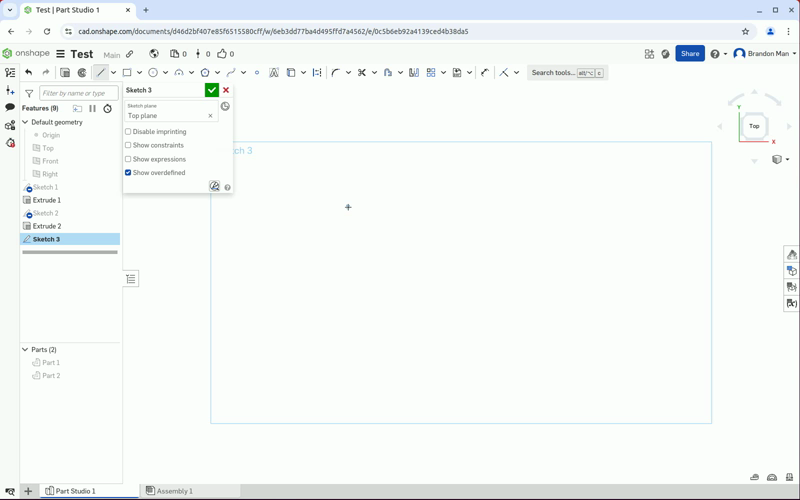
key_down(shift)
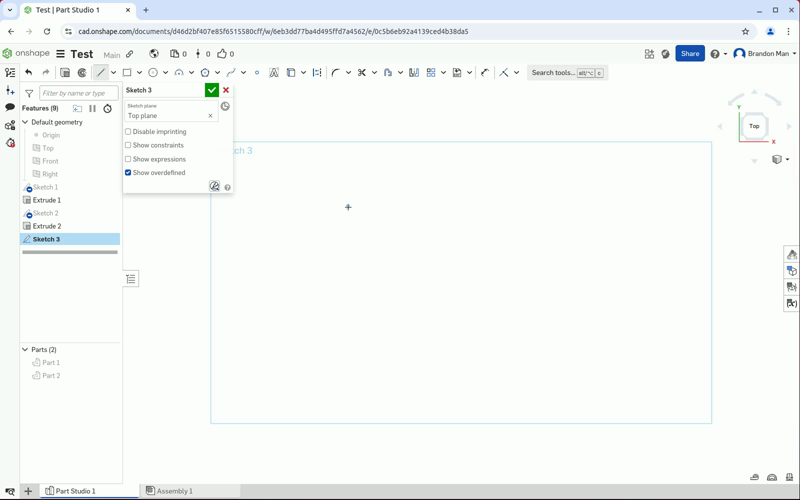
mouse_move(378, 206)
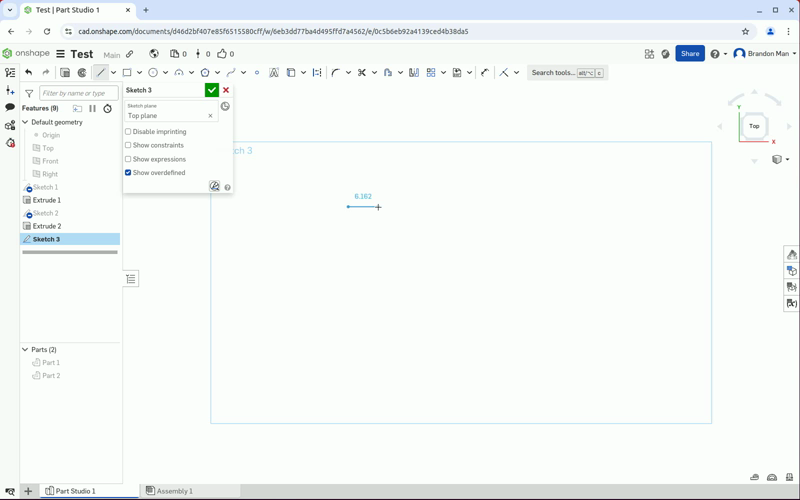
mouse_move(366, 206)
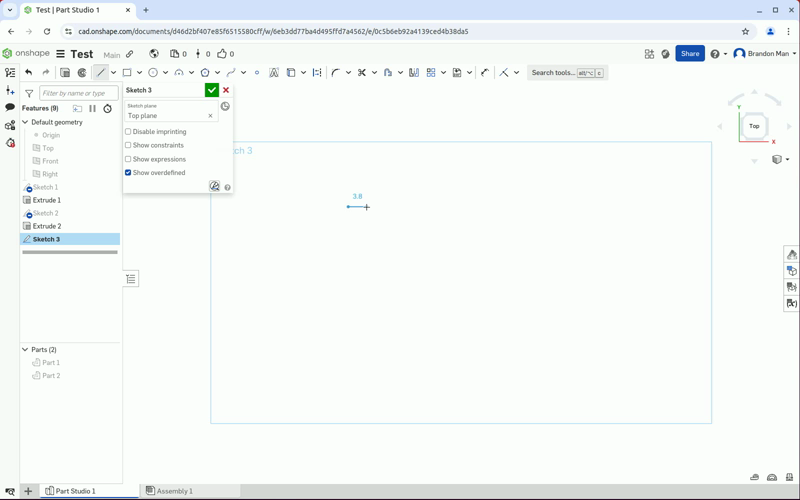
click(366, 206)
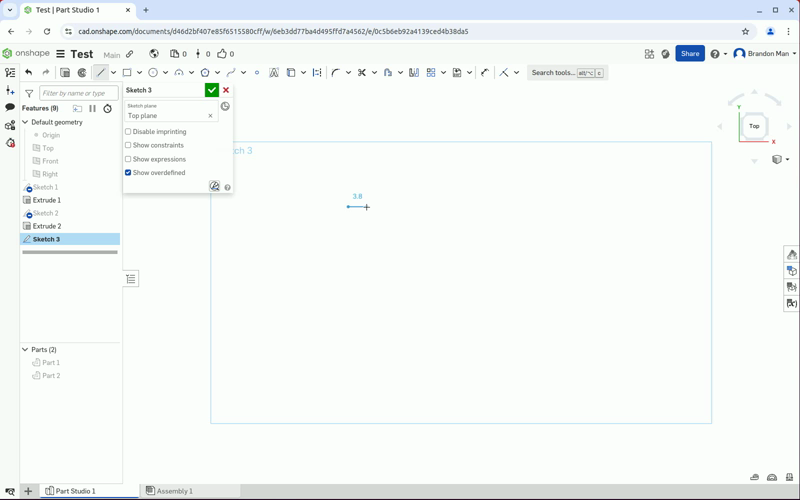
key_up(shift)
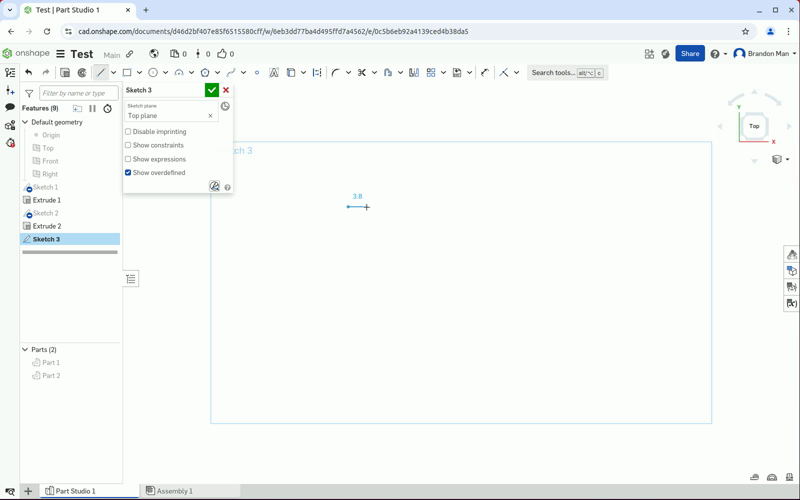
key_down(shift)
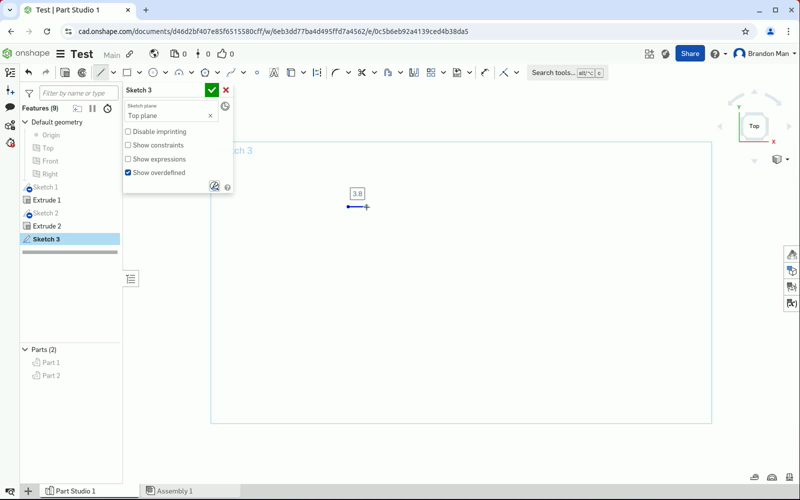
mouse_move(458, 206)
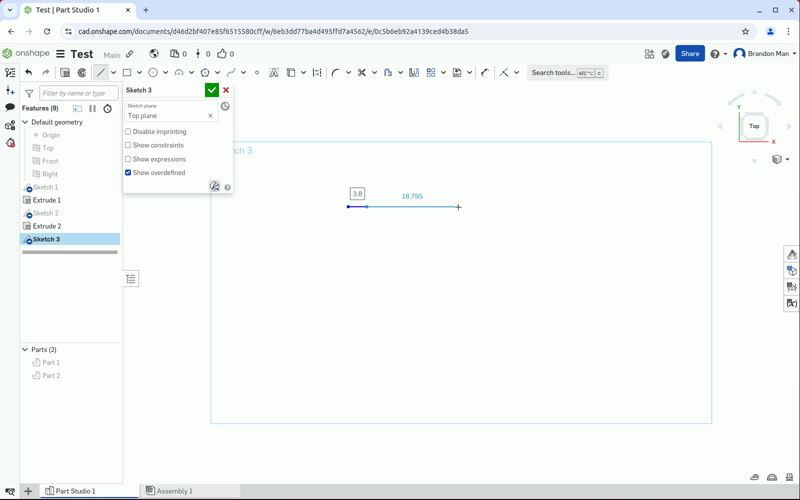
click(458, 206)
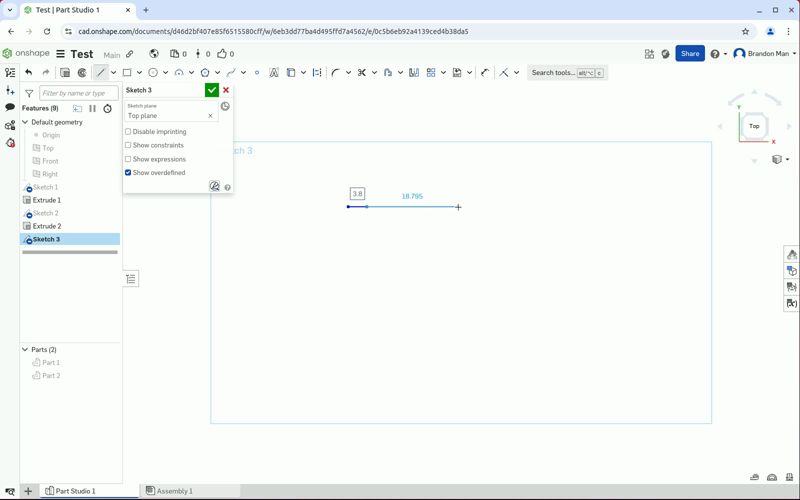
key_up(shift)
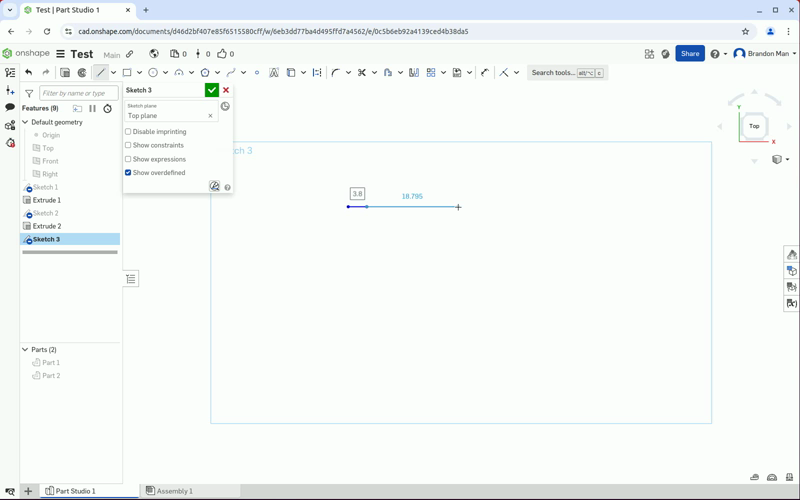
key_down(shift)
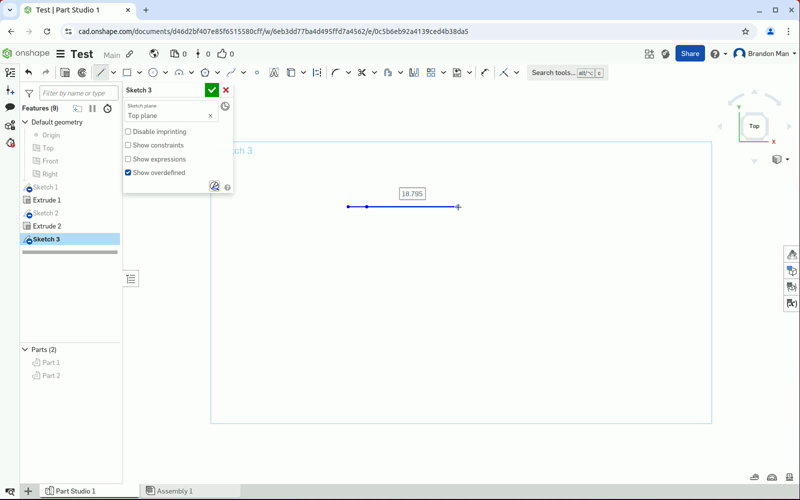
mouse_move(545, 206)
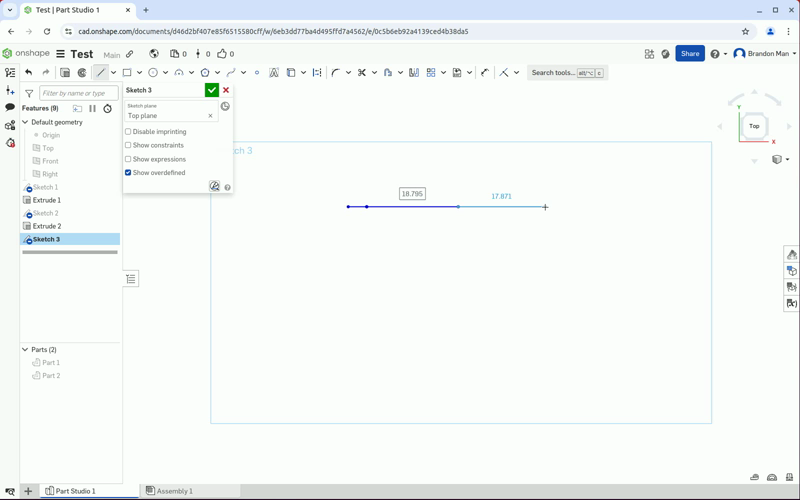
click(545, 206)
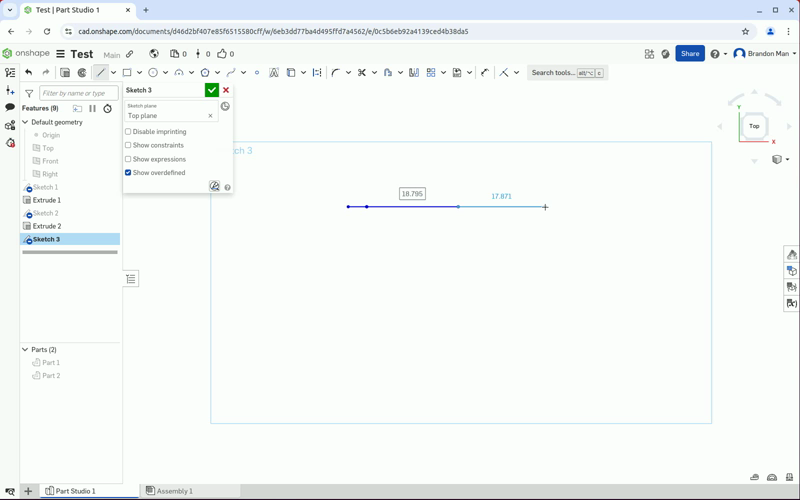
key_up(shift)
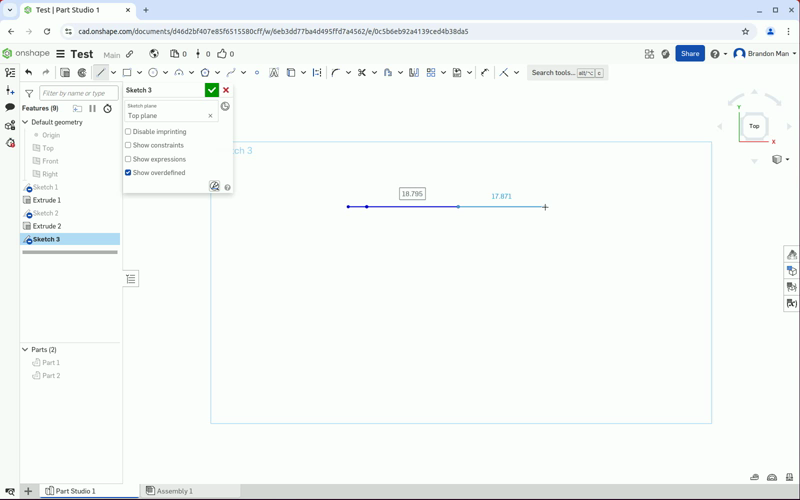
key_down(shift)
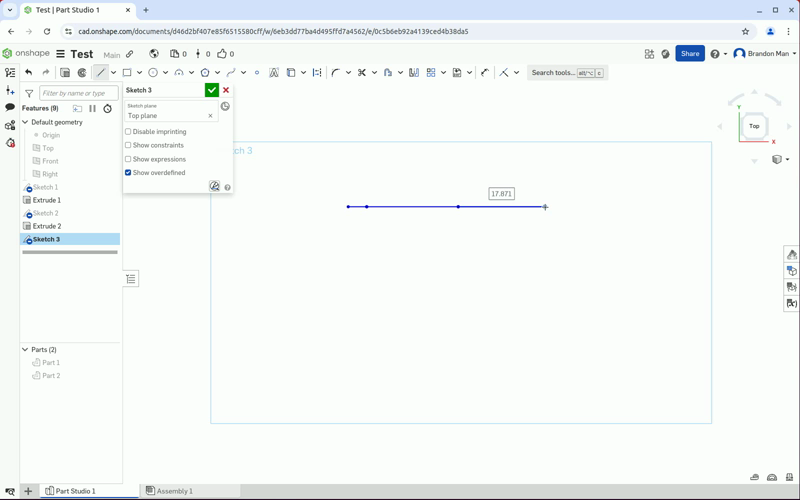
mouse_move(575, 206)
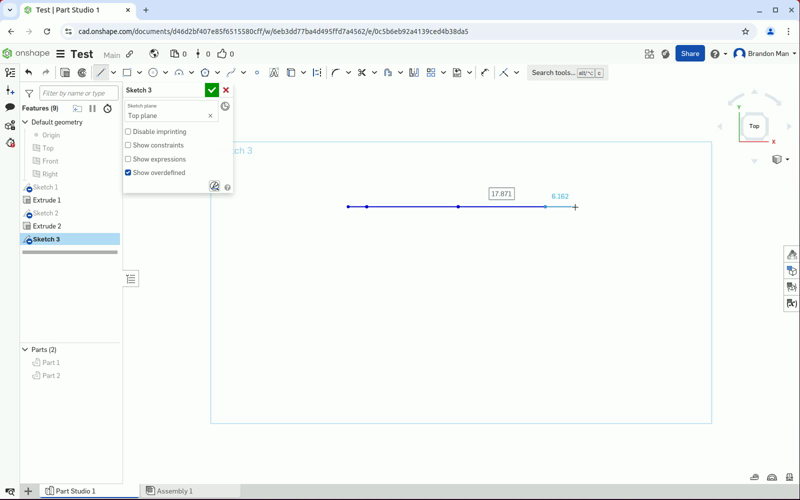
mouse_move(545, 188)
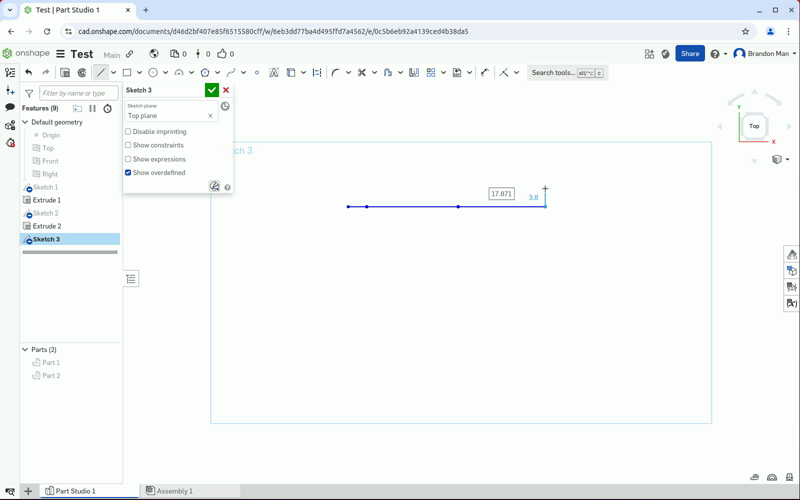
click(545, 188)
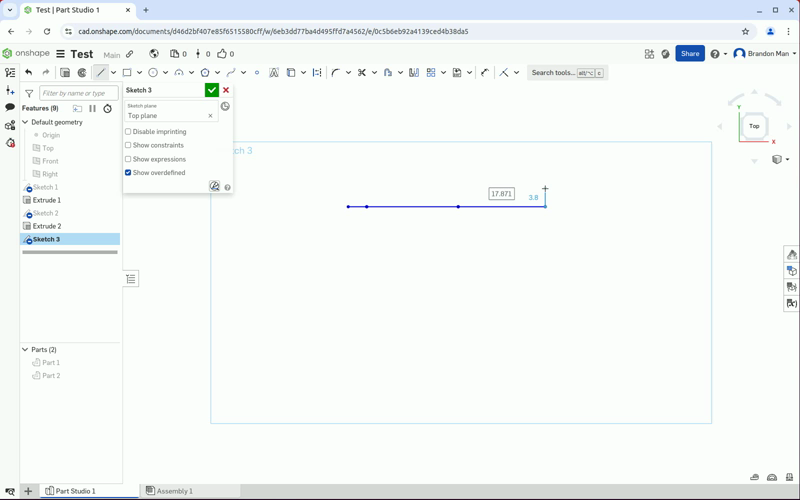
key_up(shift)
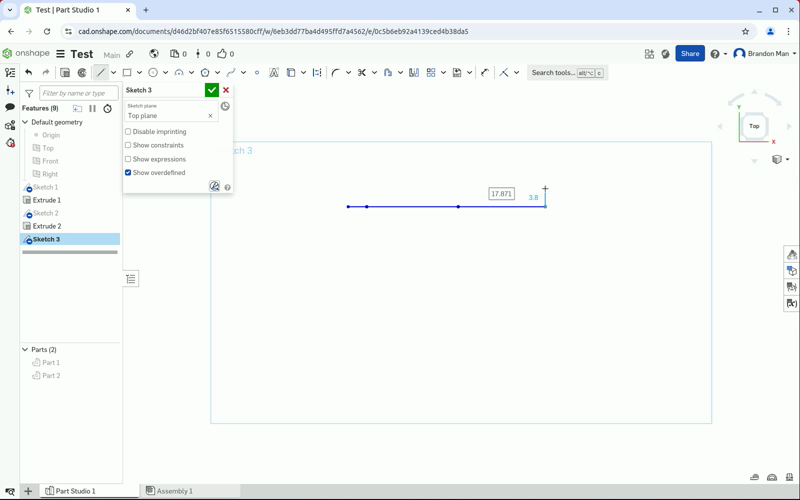
key_down(shift)
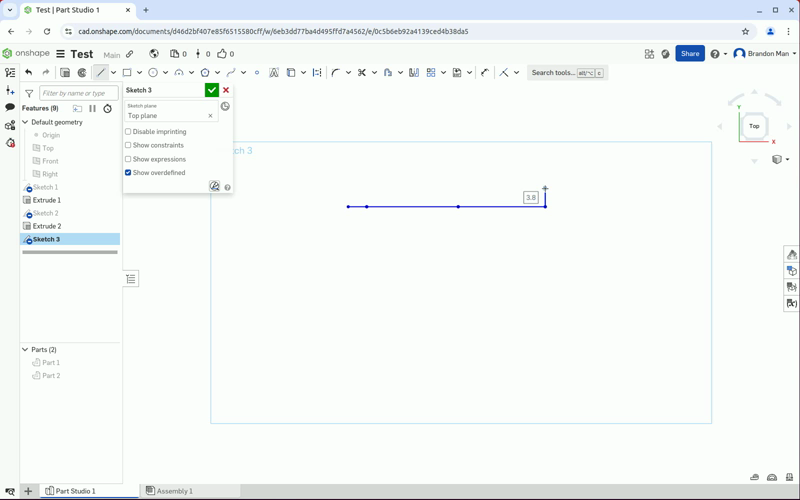
mouse_move(348, 188)
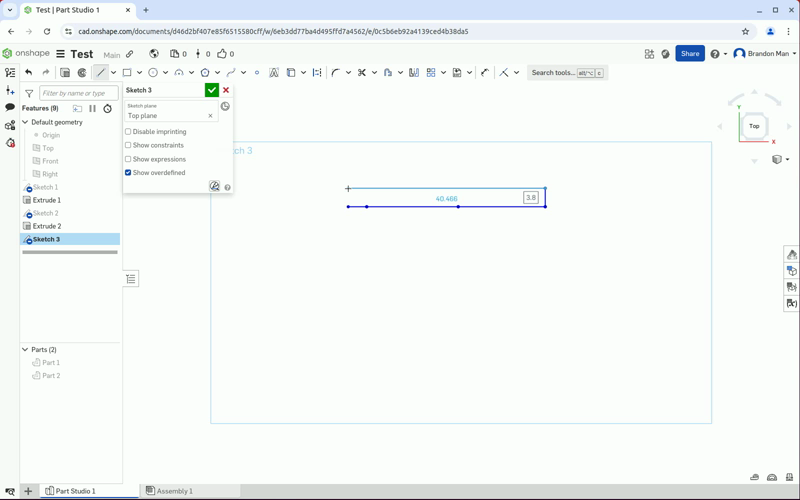
click(348, 188)
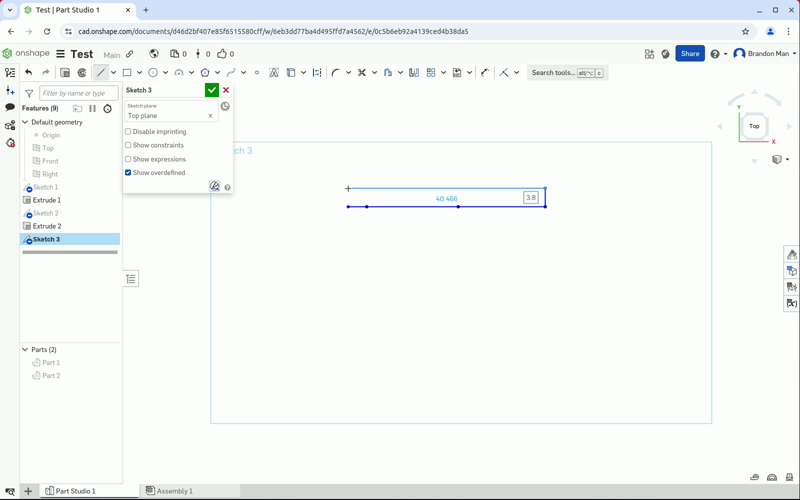
key_up(shift)
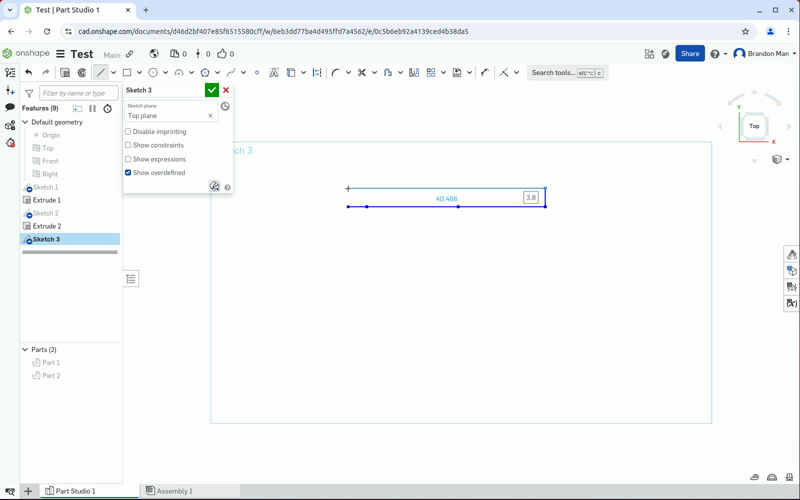
mouse_move(378, 188)
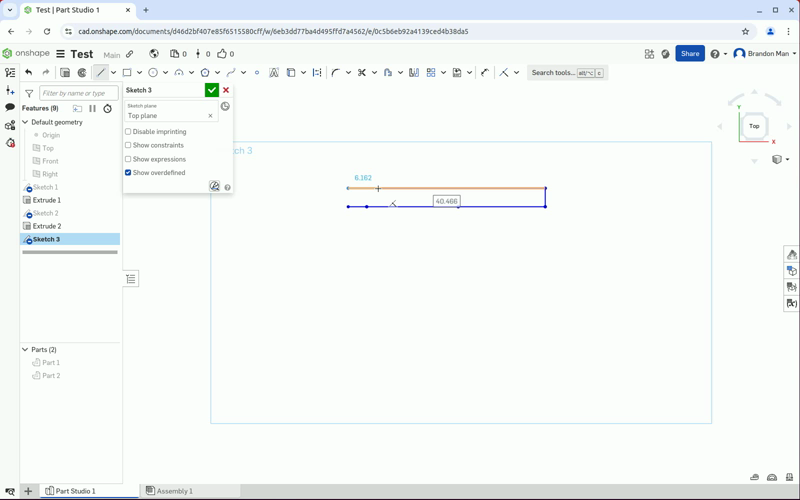
key_down(shift)
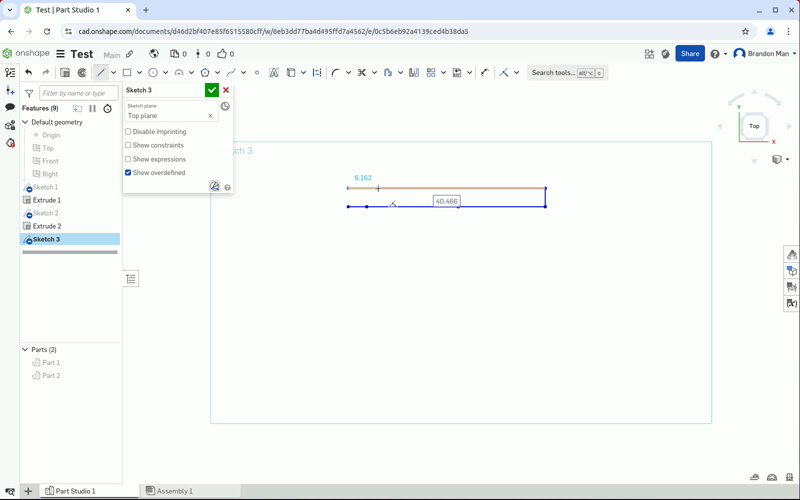
mouse_move(348, 206)
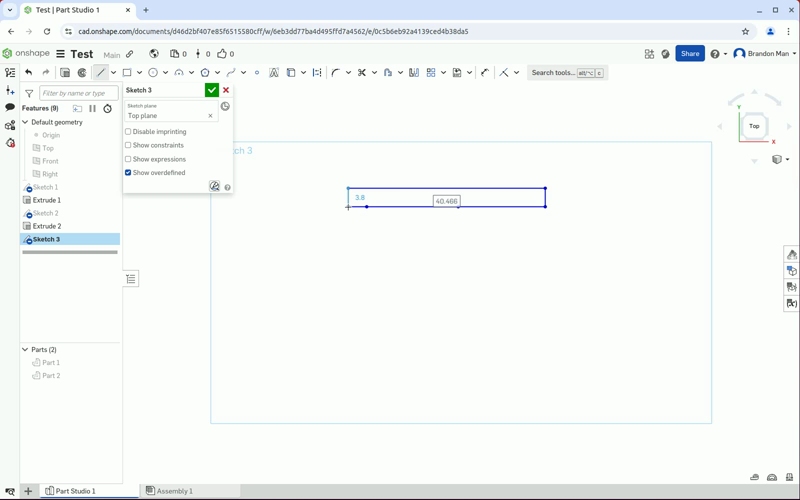
key_up(shift)
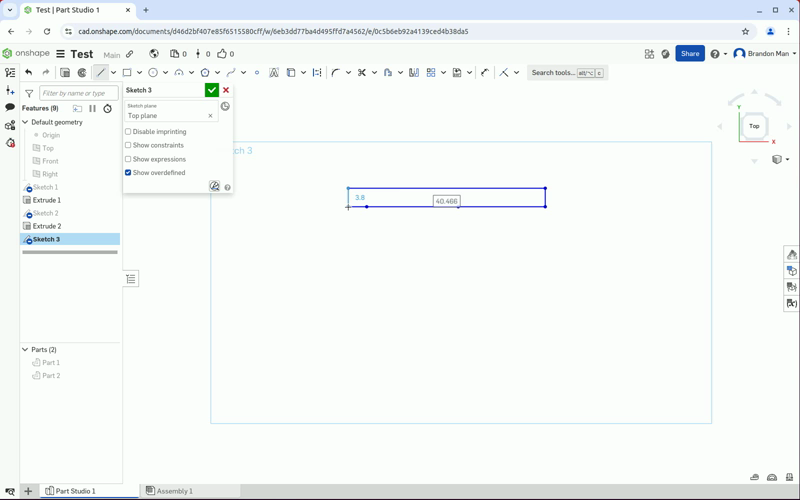
click(348, 206)
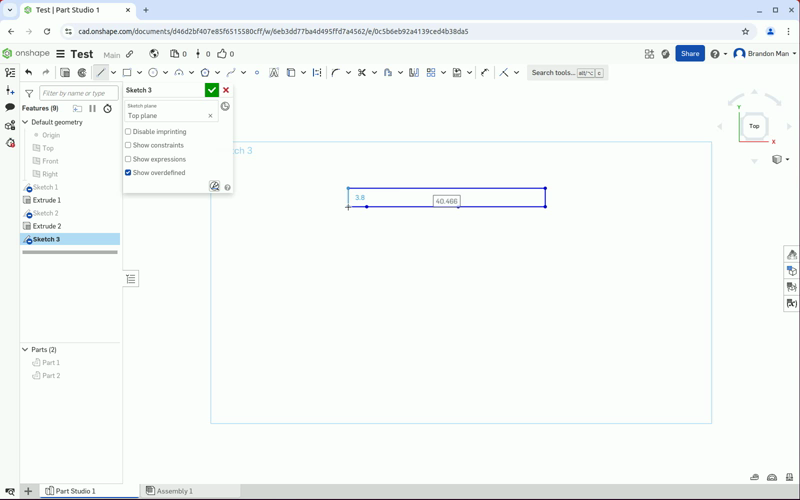
key(esc)
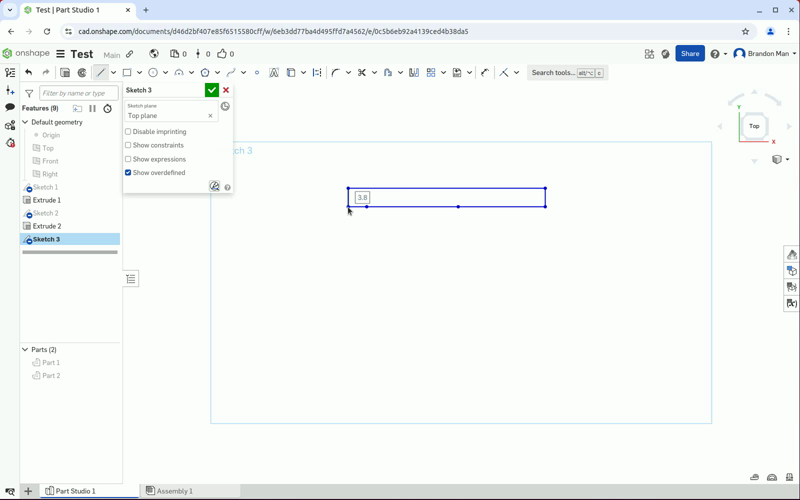
mouse_move(355, 200)
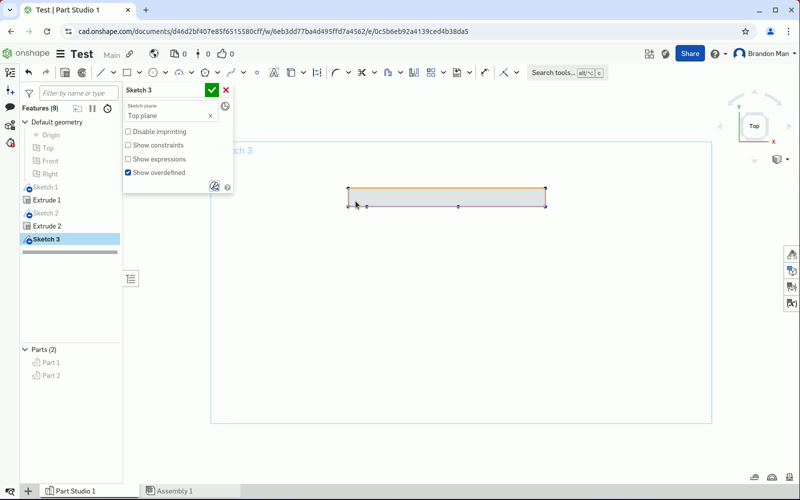
click(355, 200)
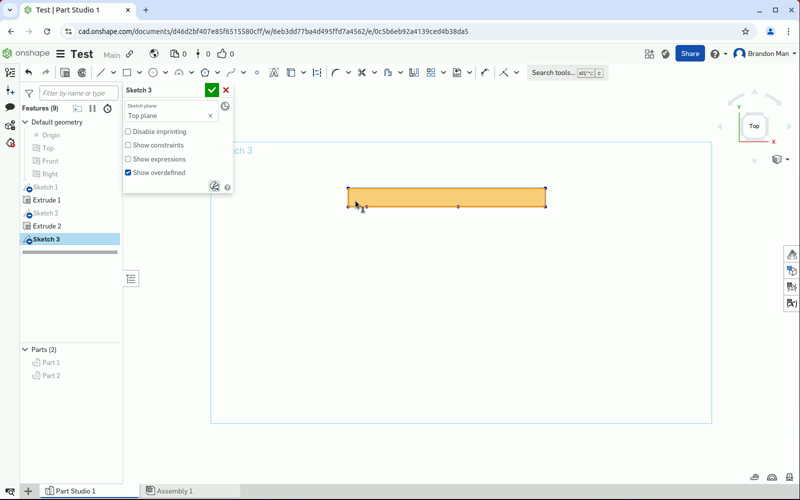
mouse_move(73, 352)
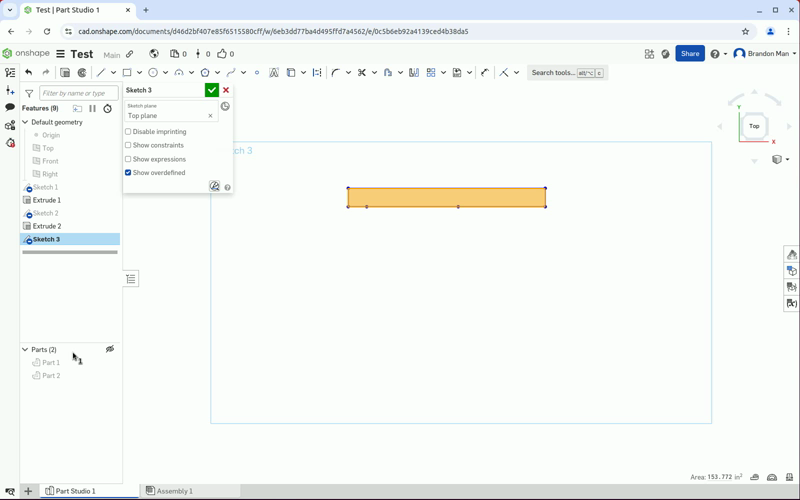
key(shift+y)
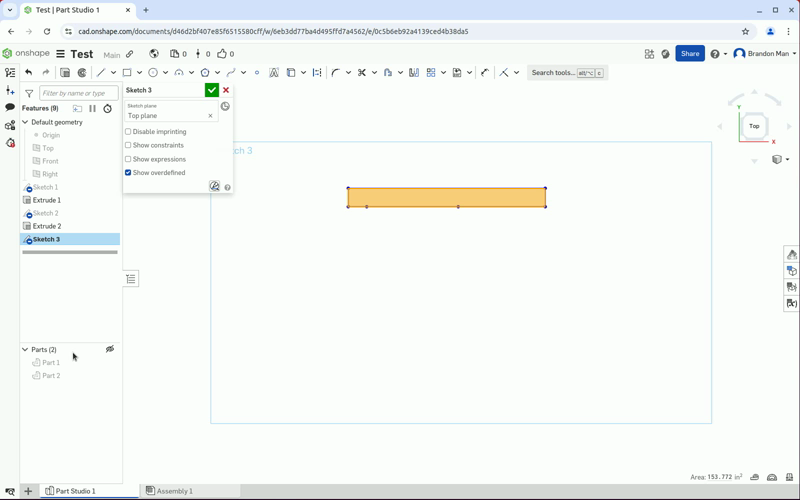
key(shift+e)
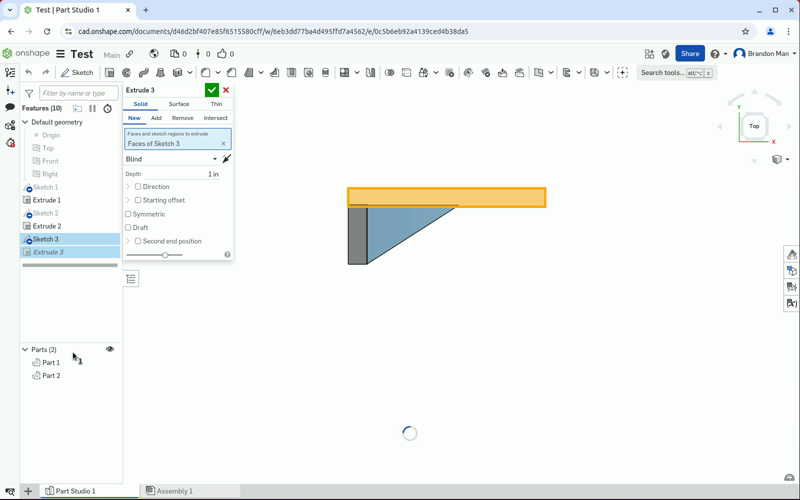
mouse_move(143, 106)
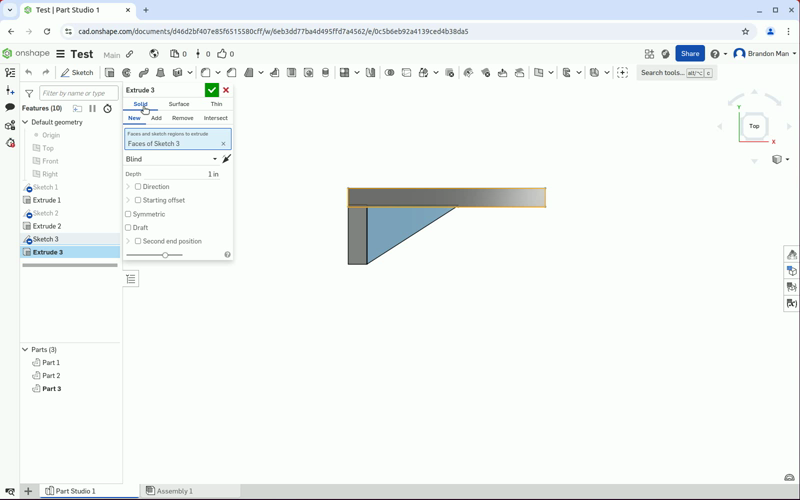
click(143, 106)
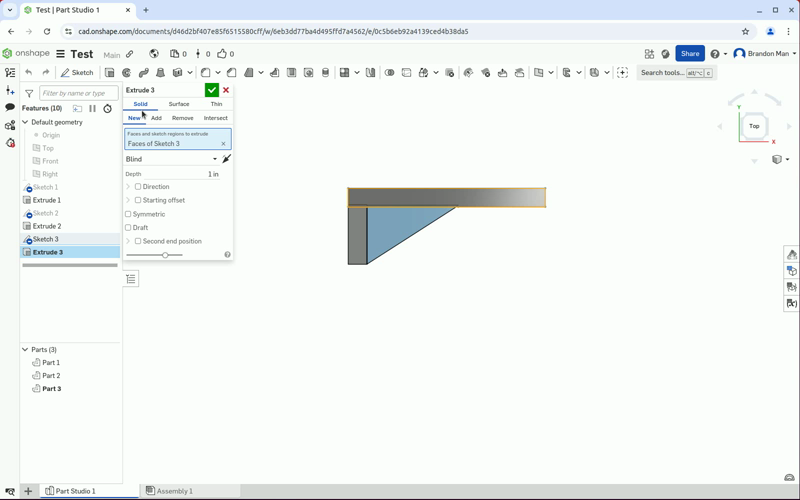
mouse_move(137, 120)
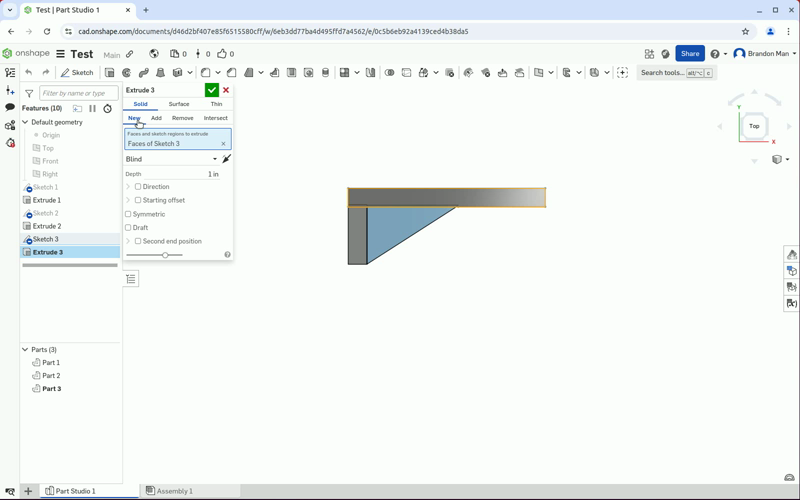
click(137, 120)
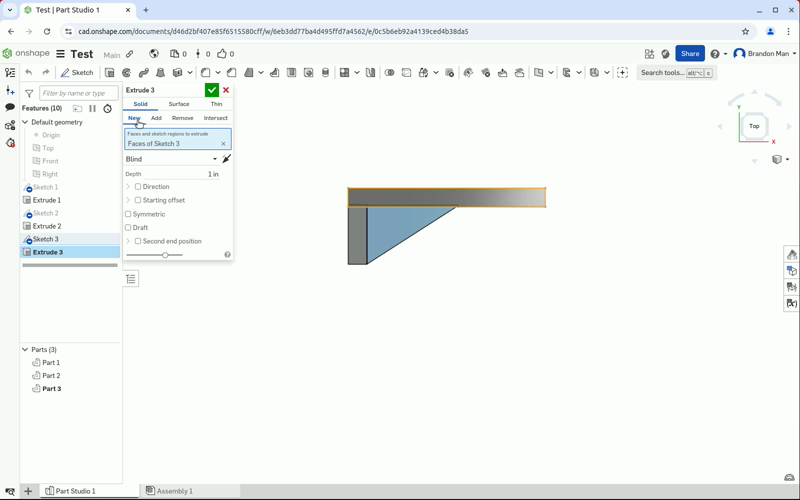
key(tab, 4)
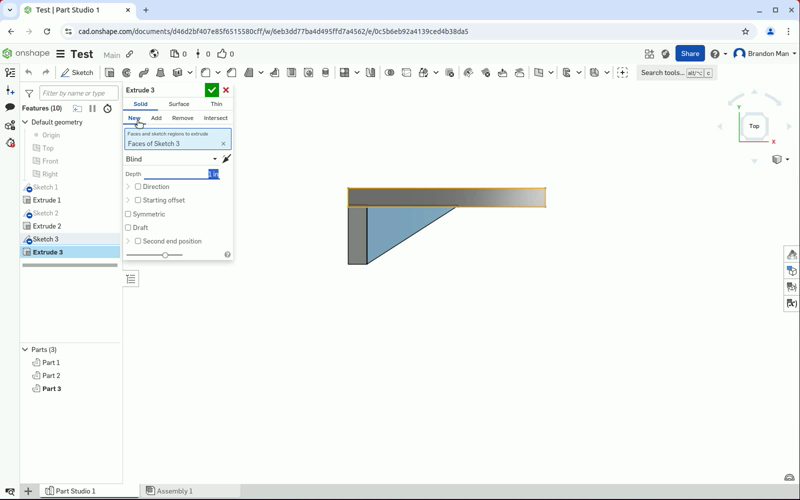
text(21.423)
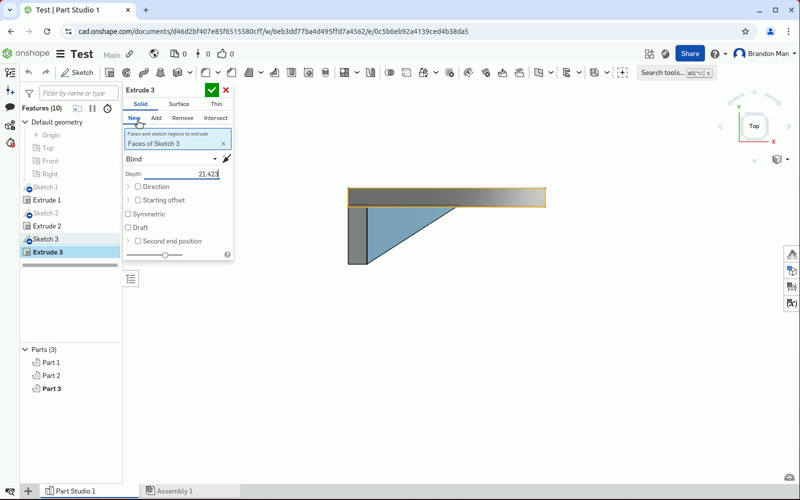
key(enter)
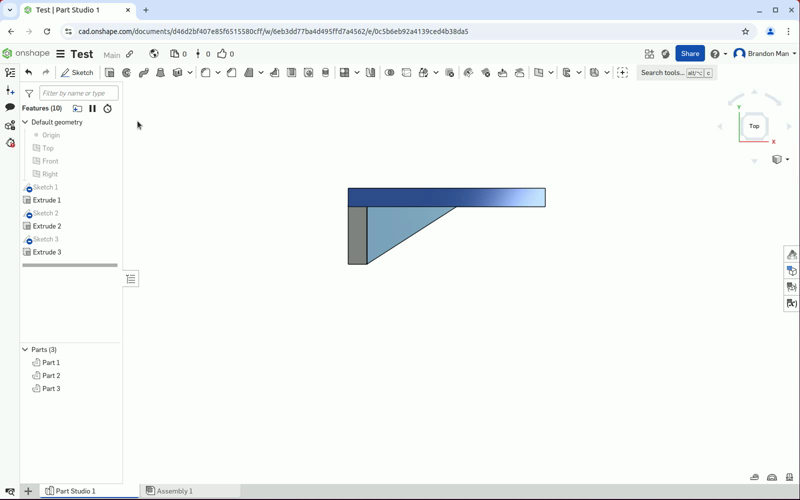
key(shift+h)
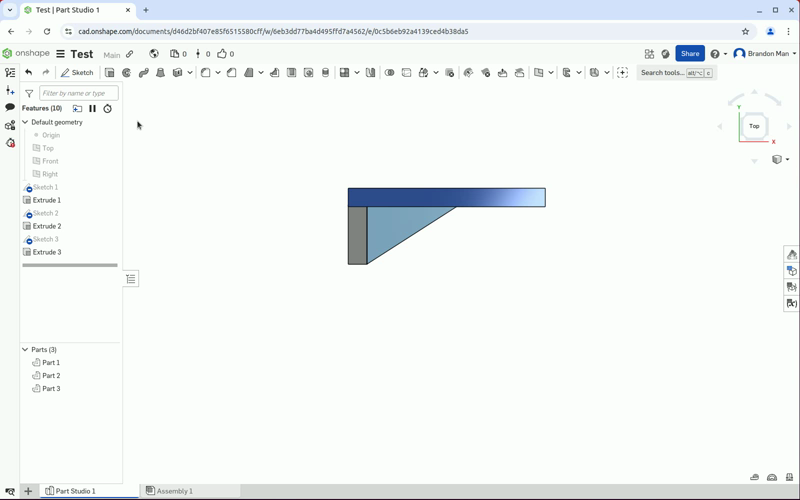
key(shift+h)
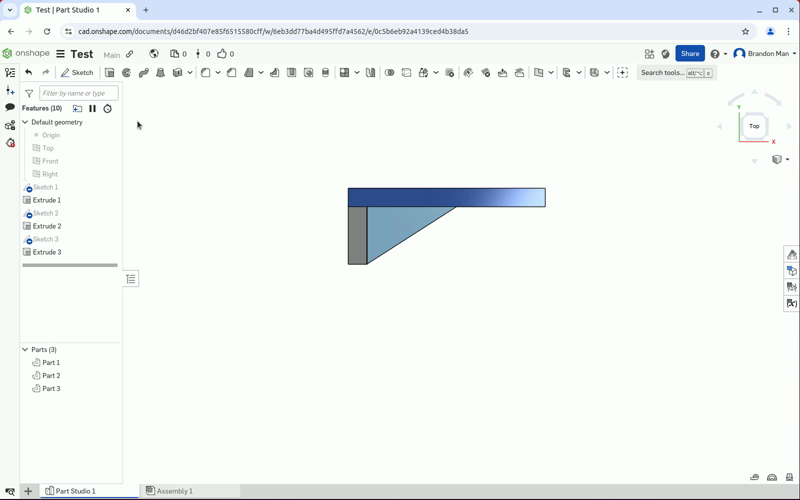
mouse_move(73, 189)
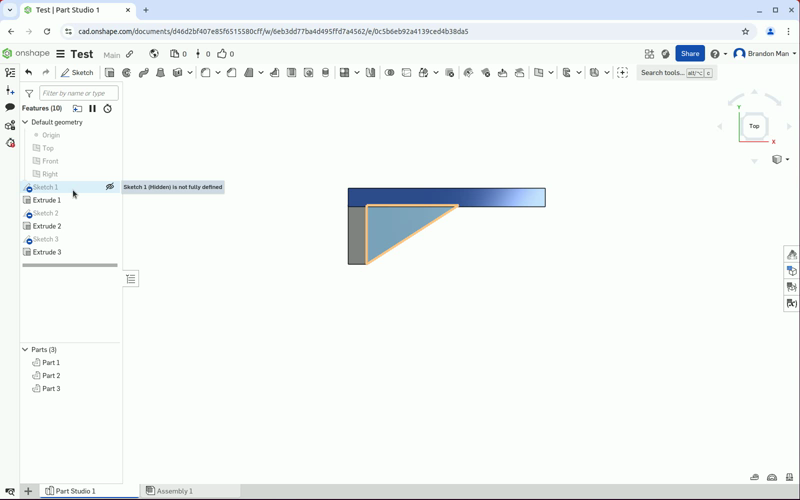
click(73, 189)
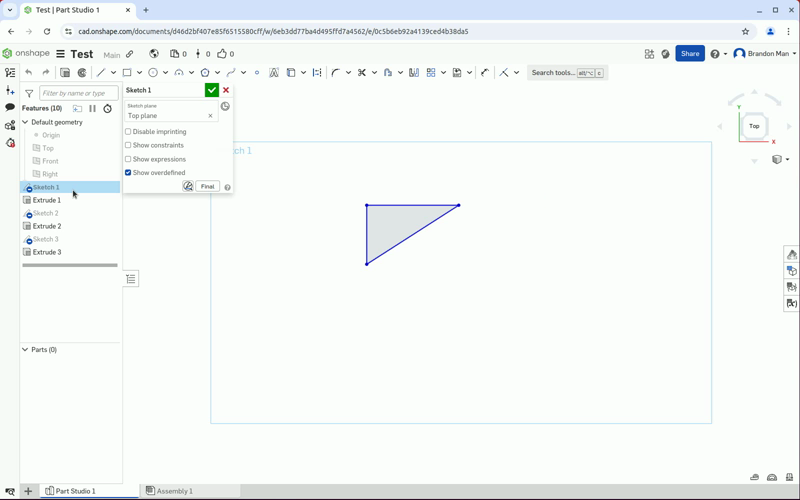
mouse_move(229, 92)
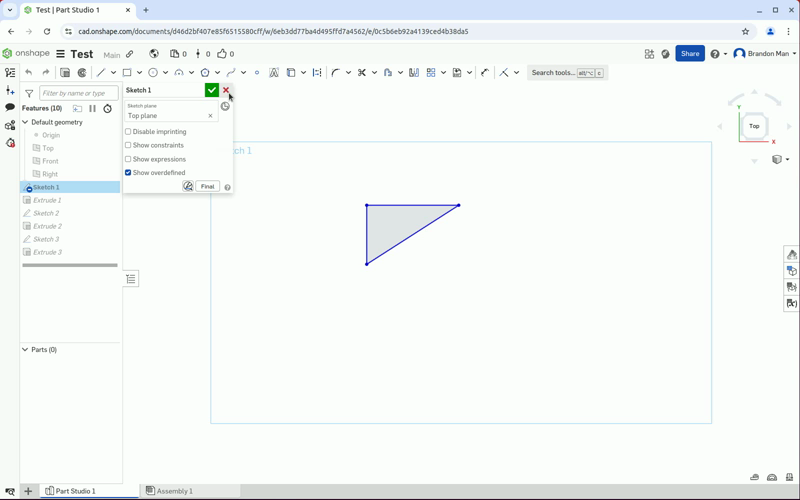
click(229, 92)
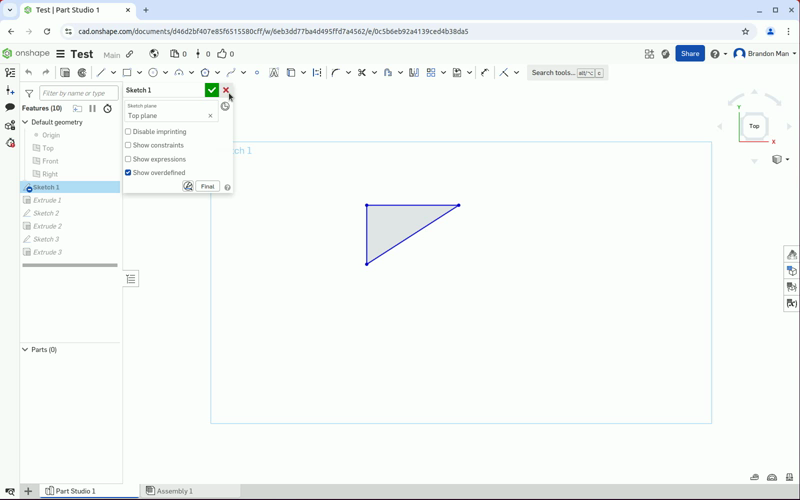
key(shift+s)
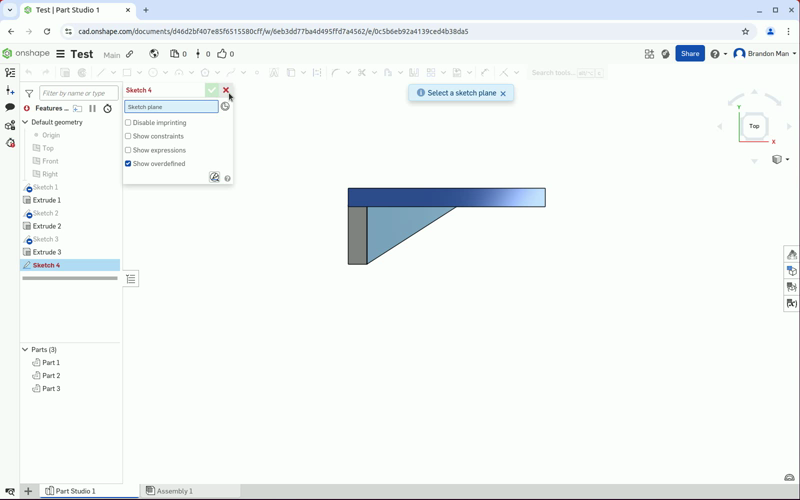
mouse_move(73, 150)
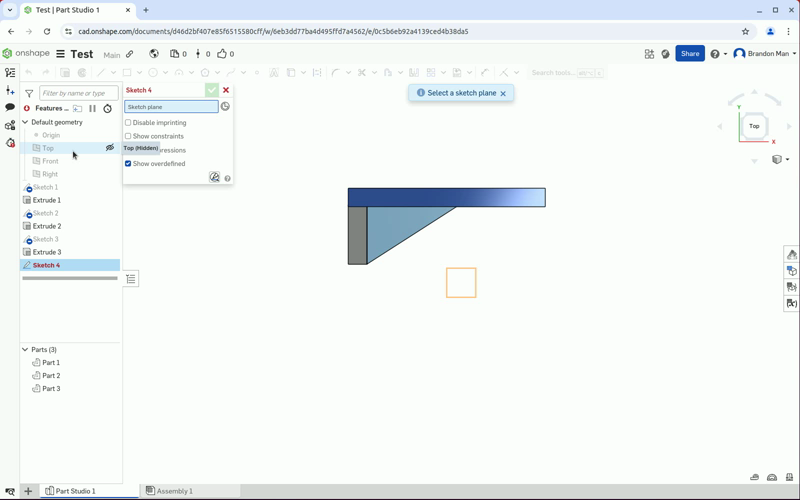
click(73, 150)
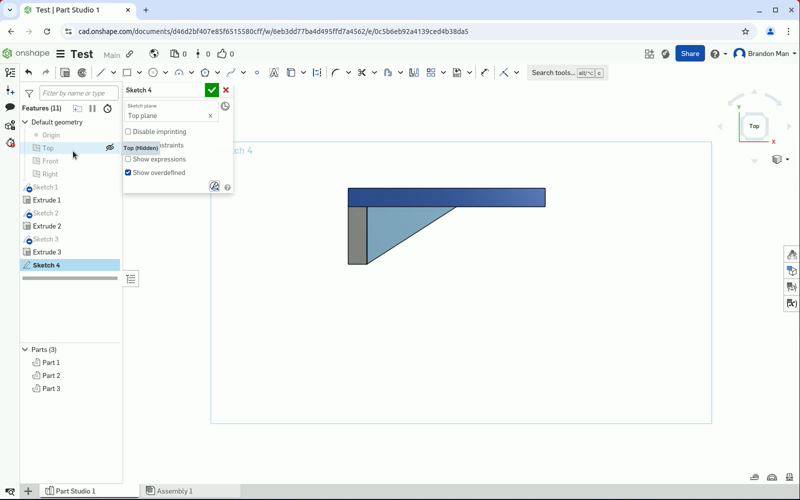
mouse_move(73, 352)
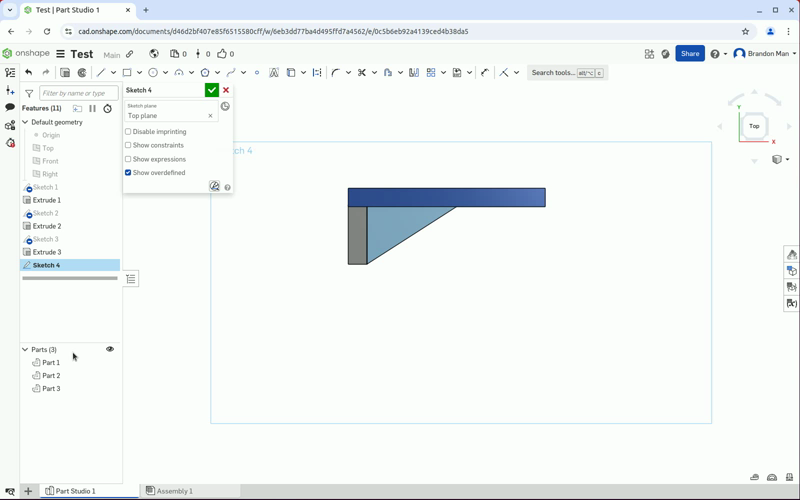
key(y)
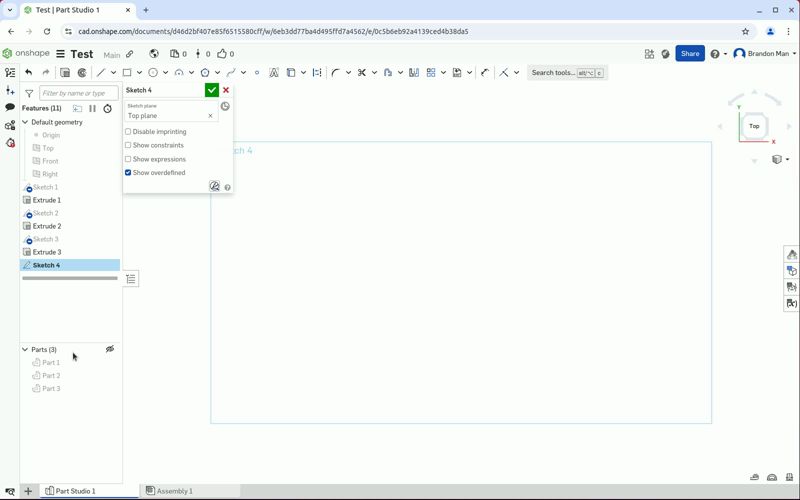
key(l)
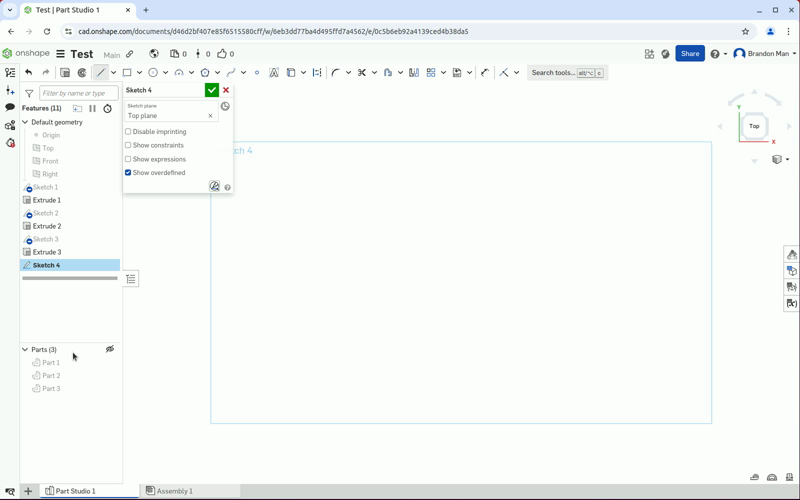
key_down(shift)
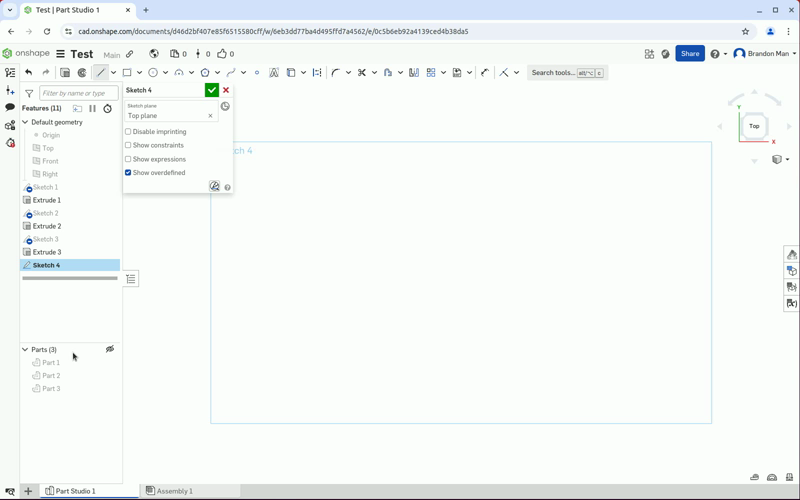
mouse_move(348, 264)
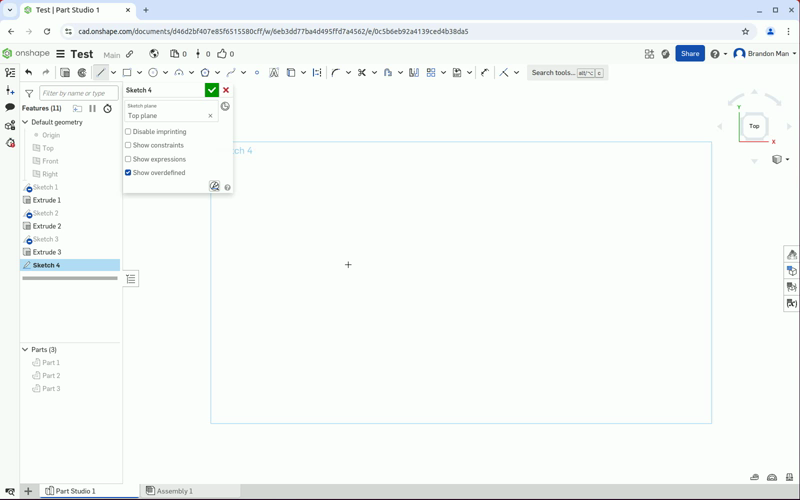
click(348, 264)
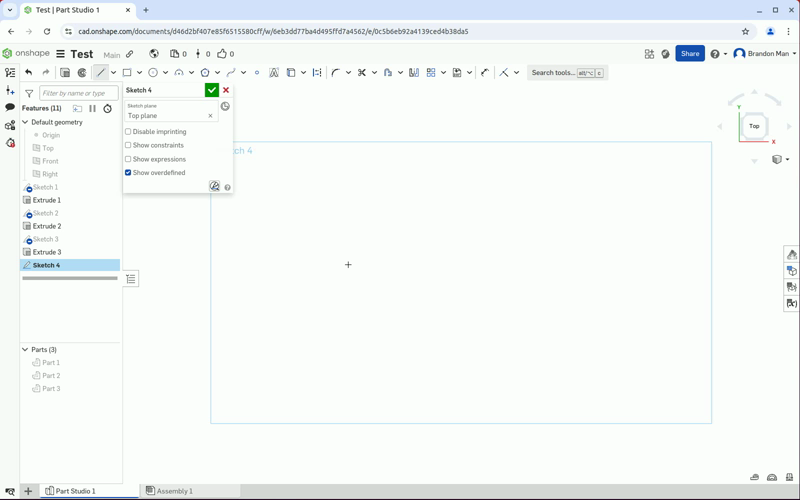
key_up(shift)
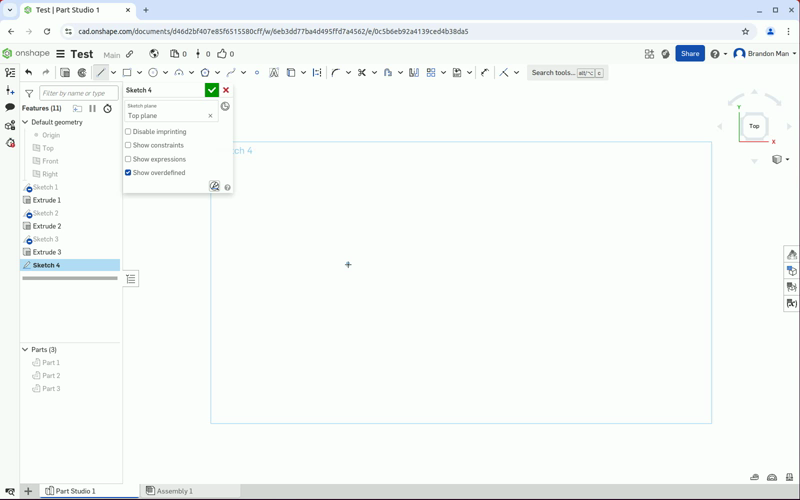
key_down(shift)
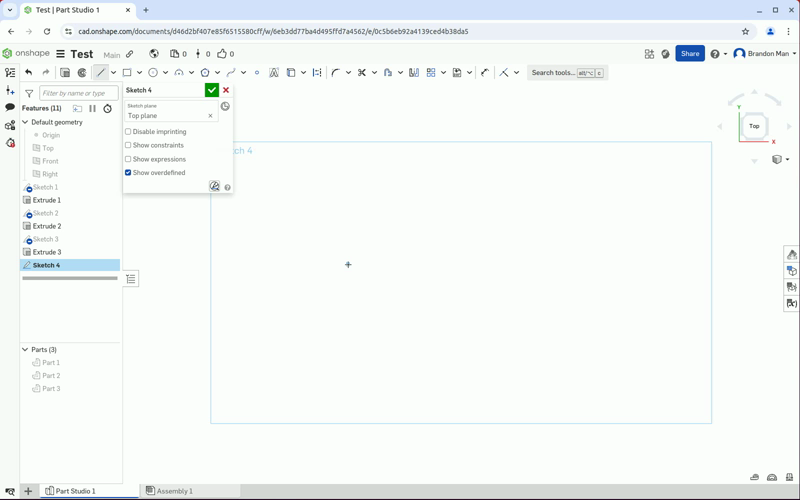
mouse_move(378, 264)
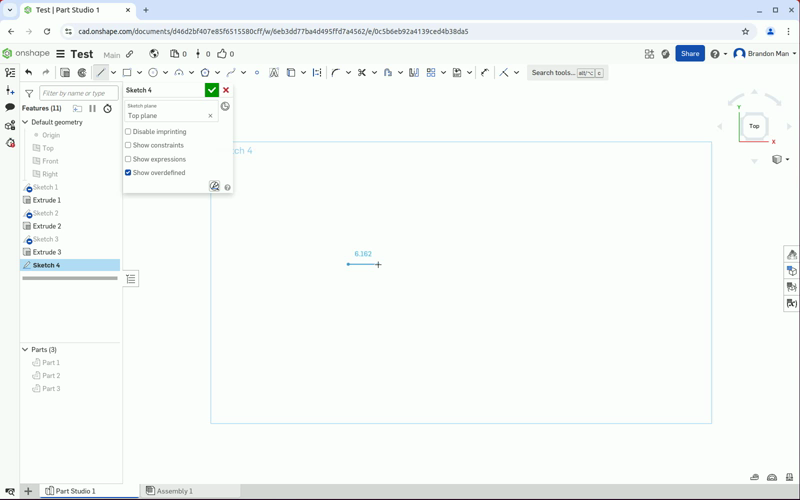
mouse_move(367, 264)
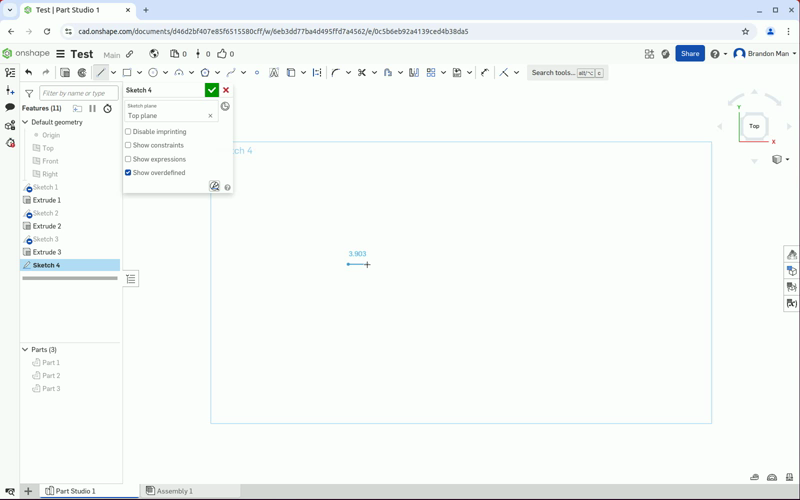
click(367, 264)
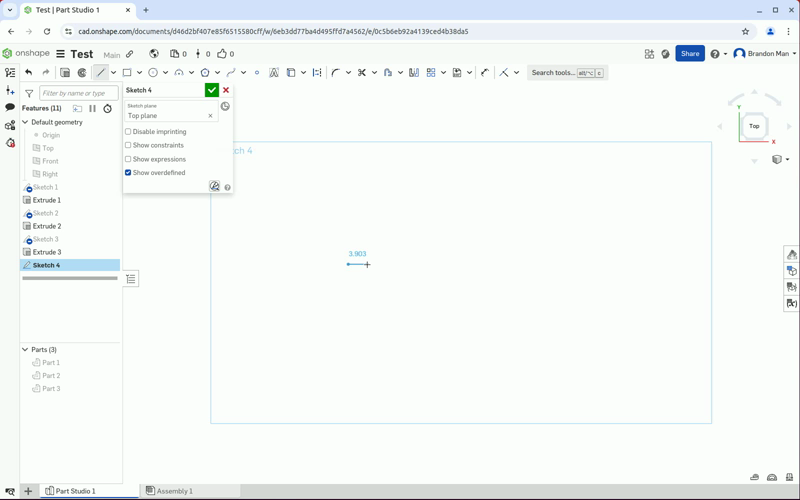
key_up(shift)
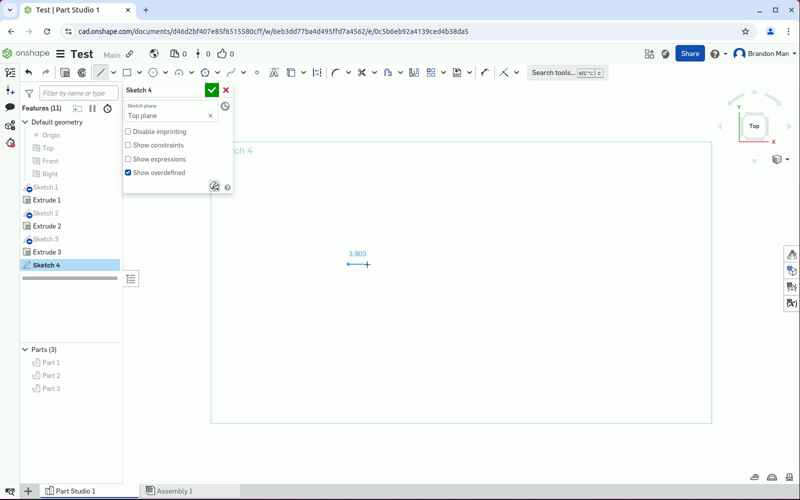
key_down(shift)
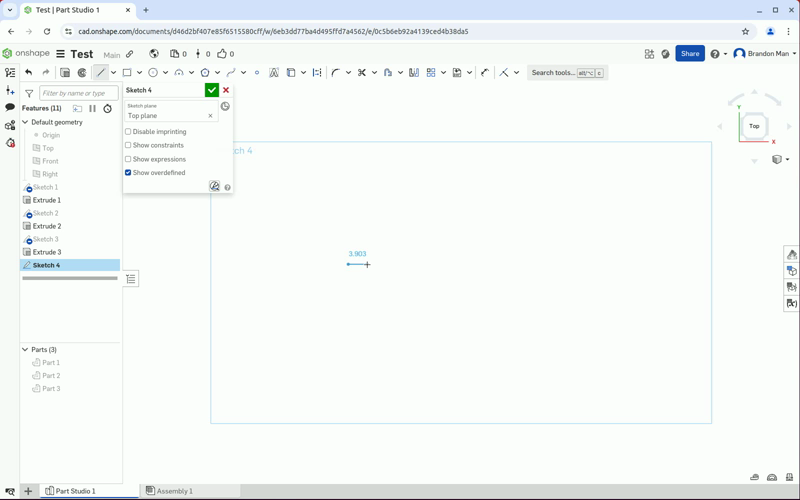
mouse_move(397, 264)
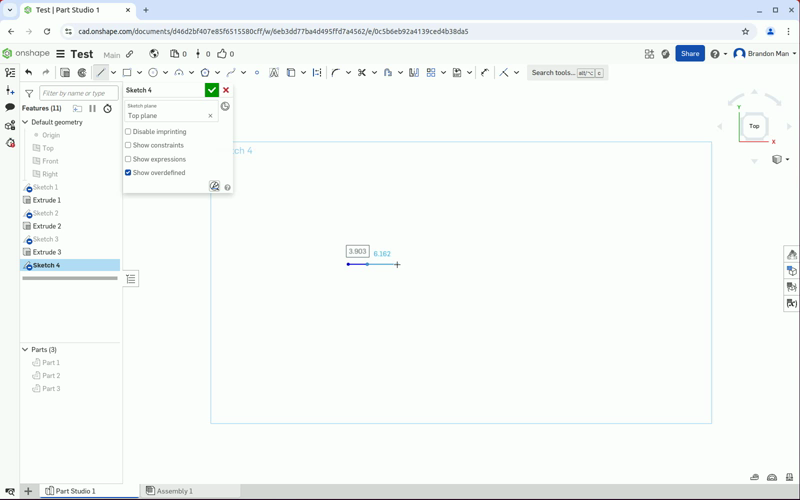
mouse_move(367, 204)
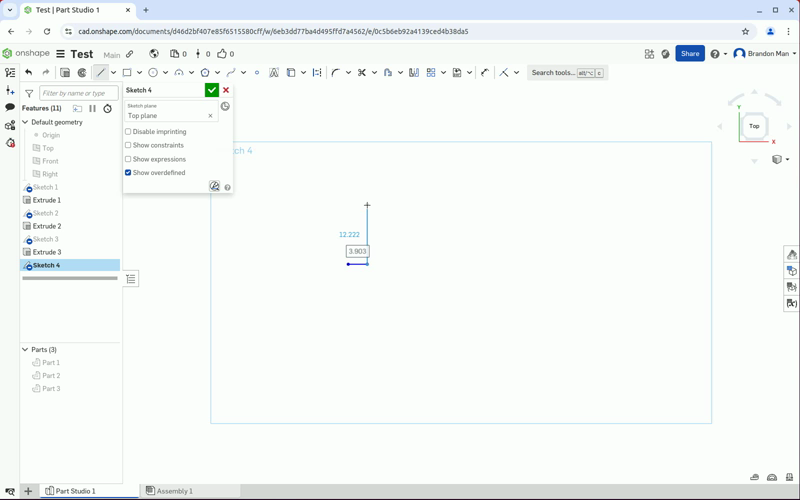
click(367, 204)
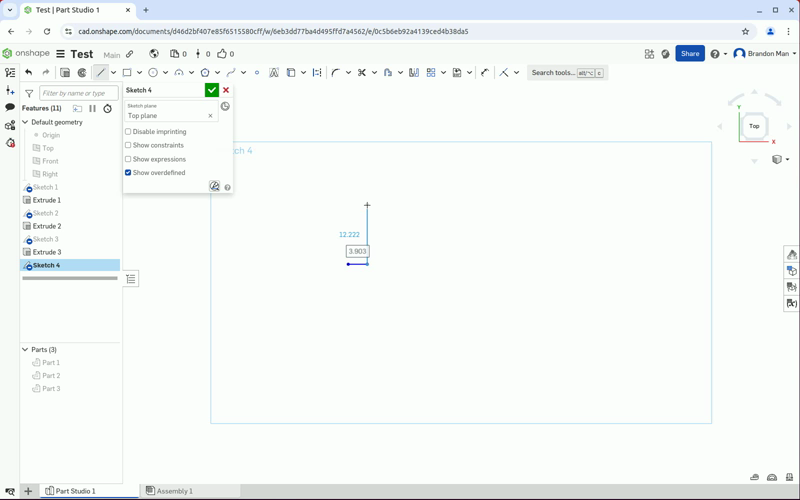
key_up(shift)
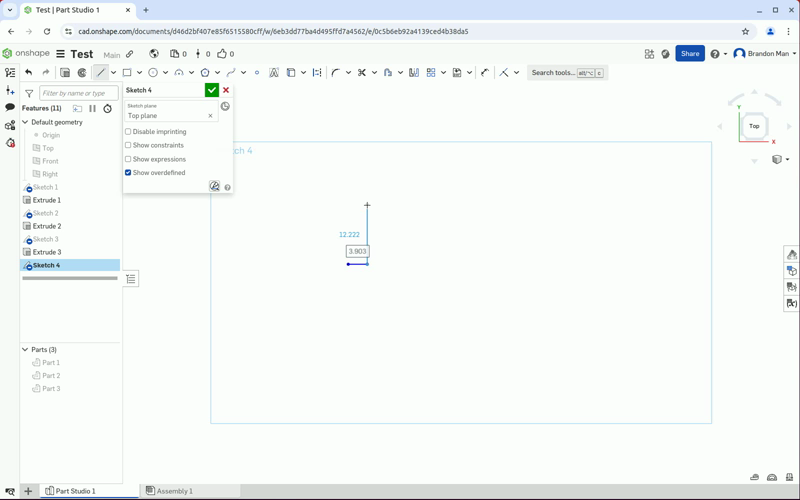
key_down(shift)
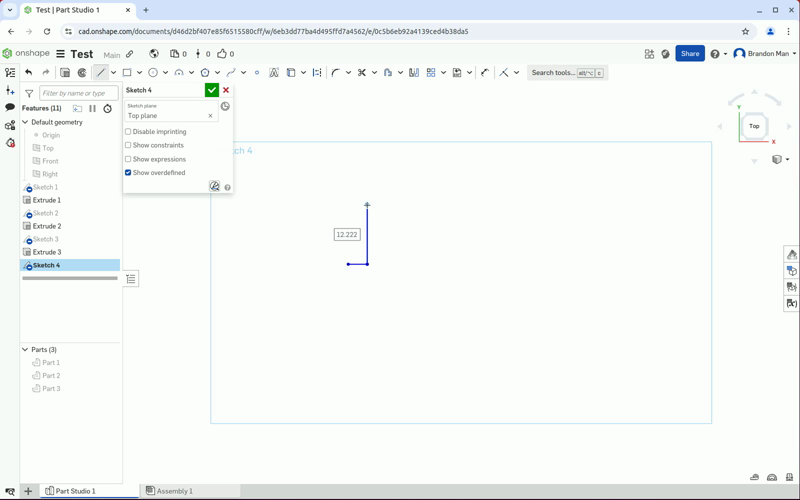
mouse_move(397, 204)
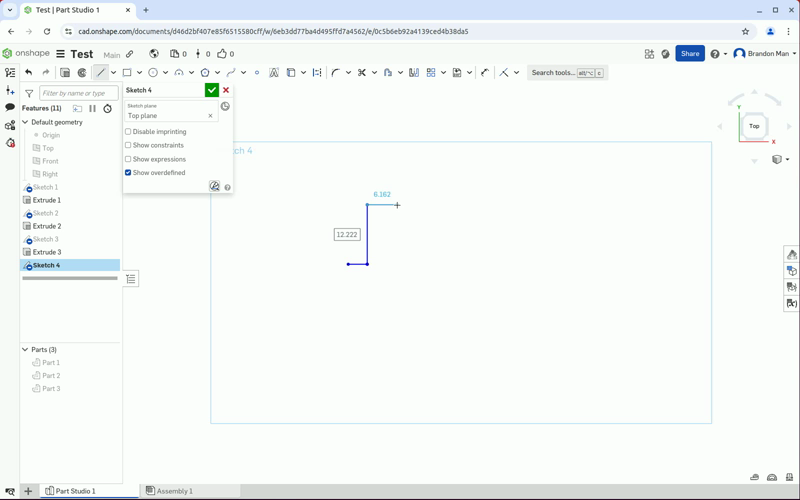
mouse_move(348, 204)
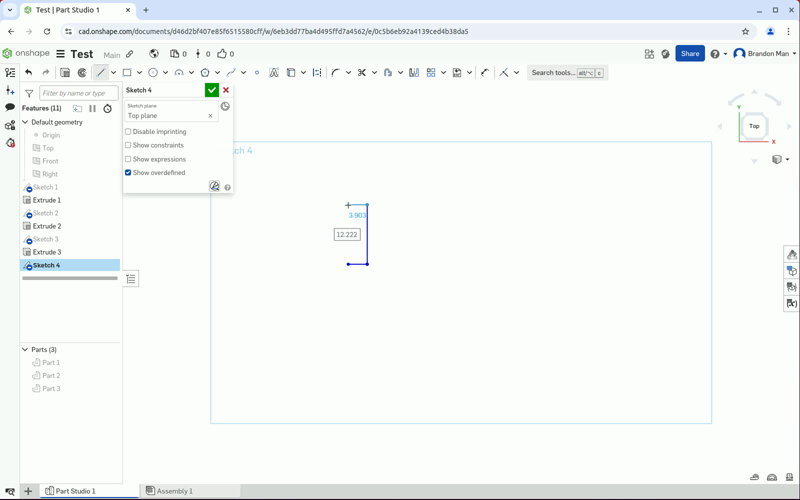
click(348, 204)
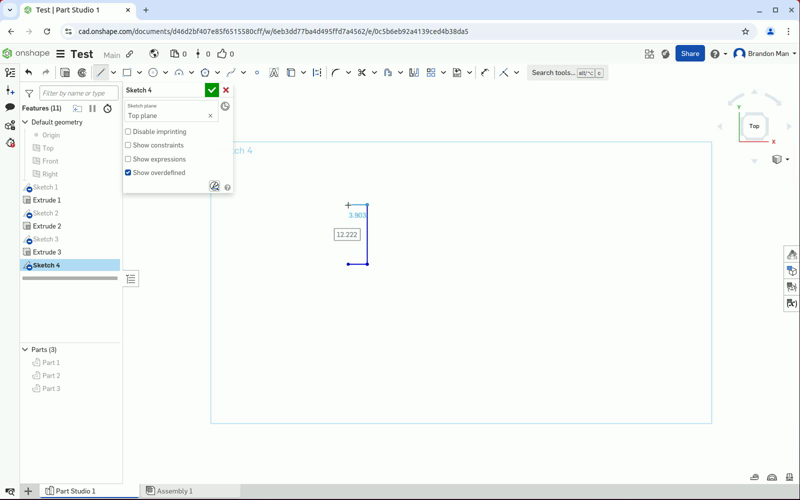
key_up(shift)
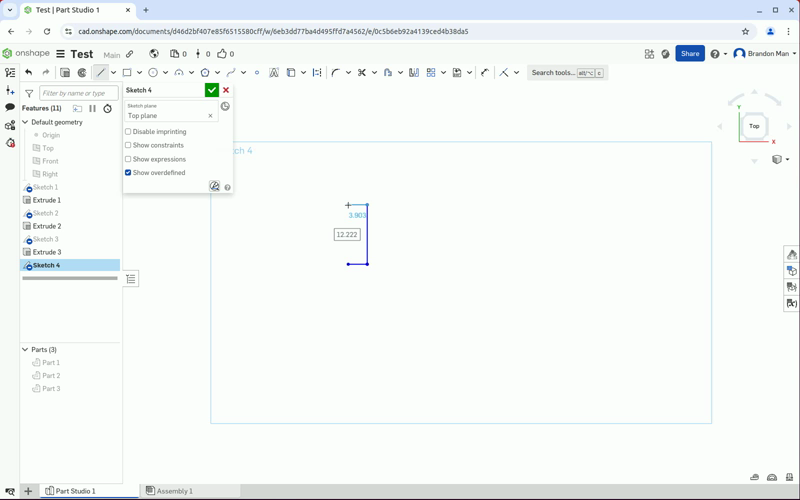
mouse_move(378, 204)
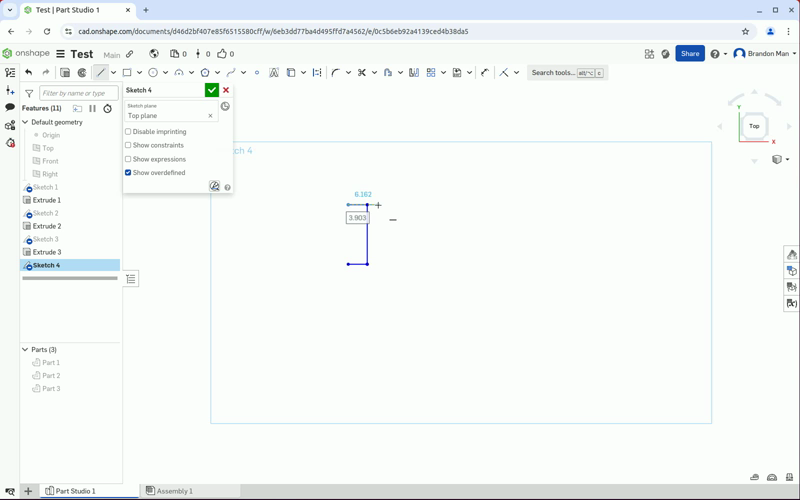
key_down(shift)
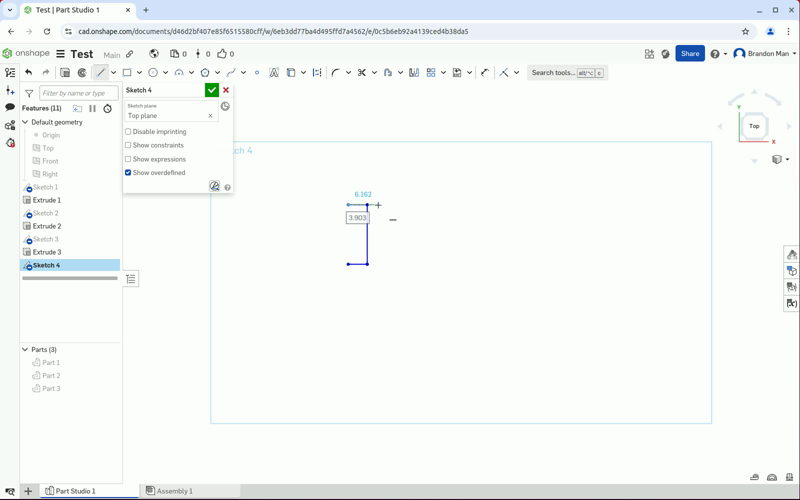
mouse_move(348, 264)
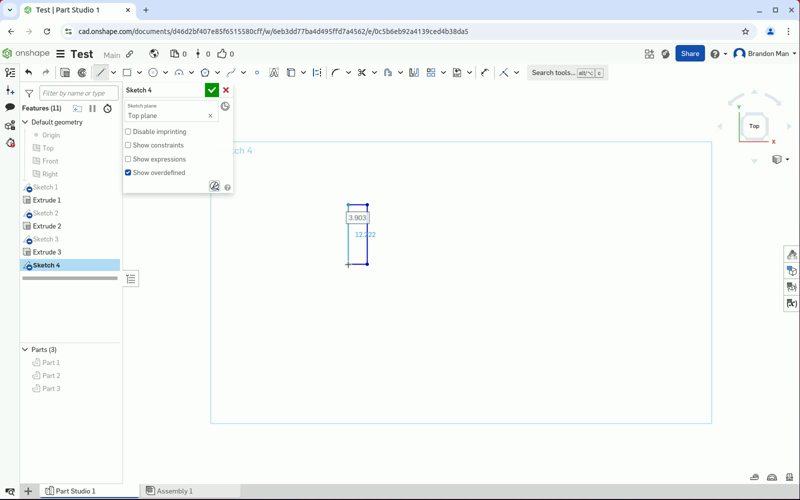
key_up(shift)
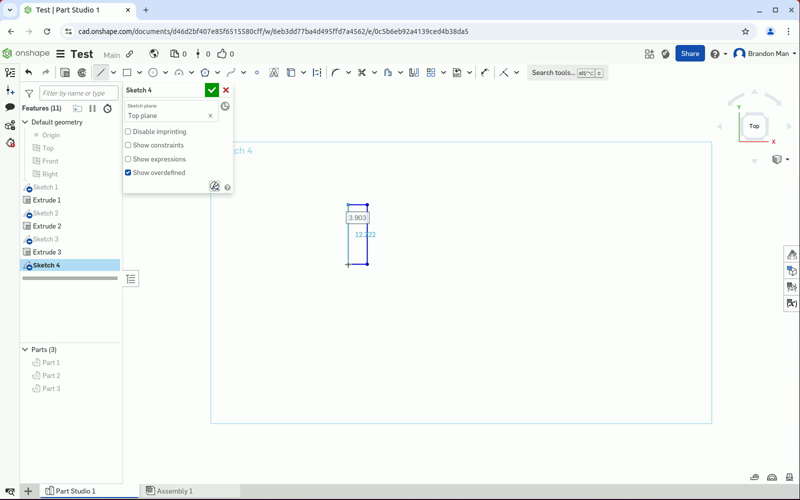
click(348, 264)
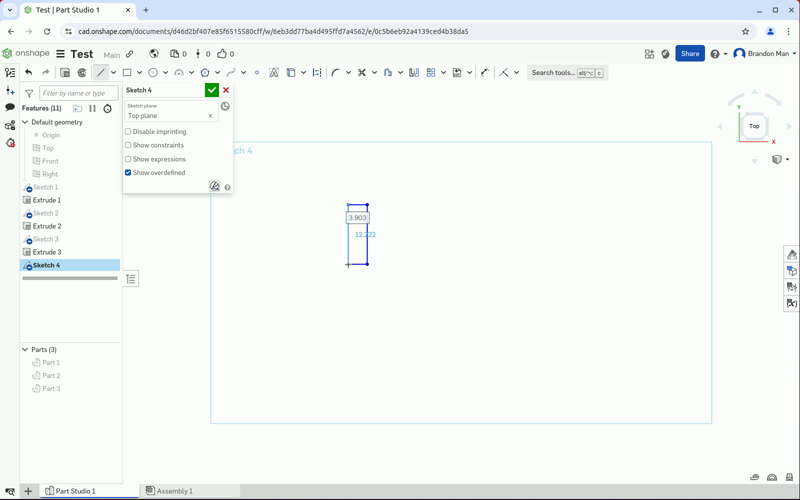
key(esc)
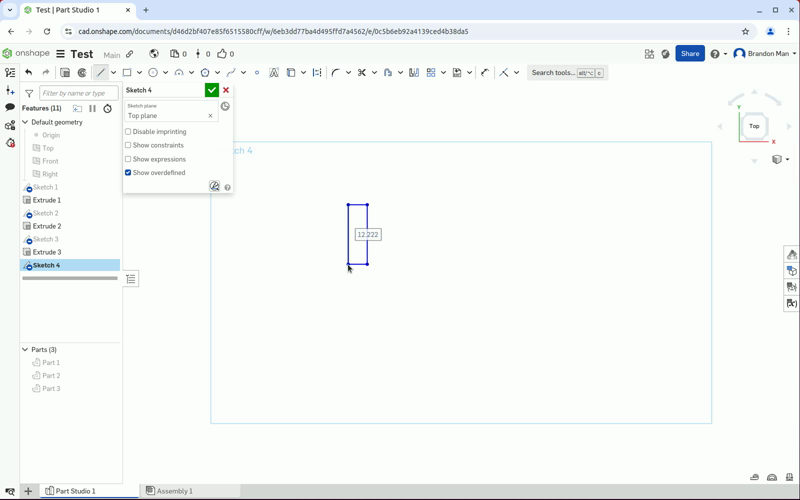
mouse_move(356, 248)
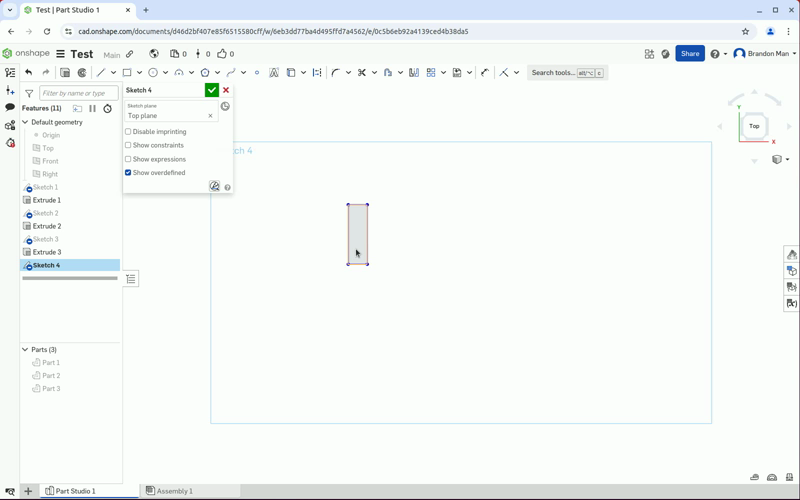
scroll(6)
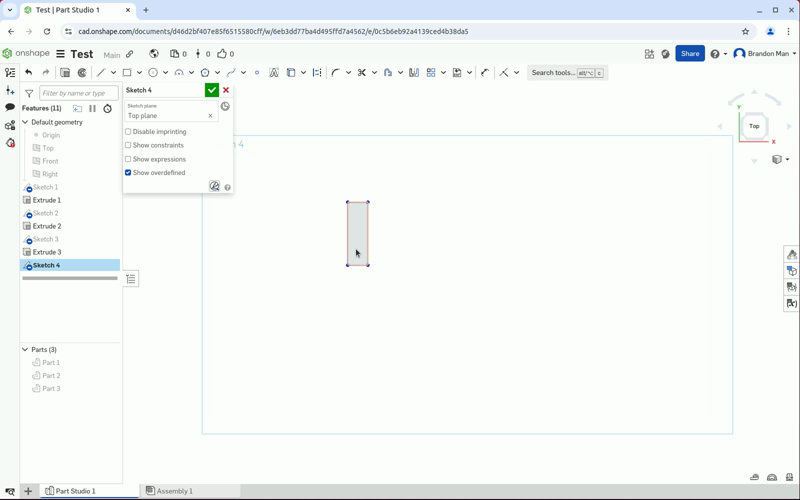
scroll(6)
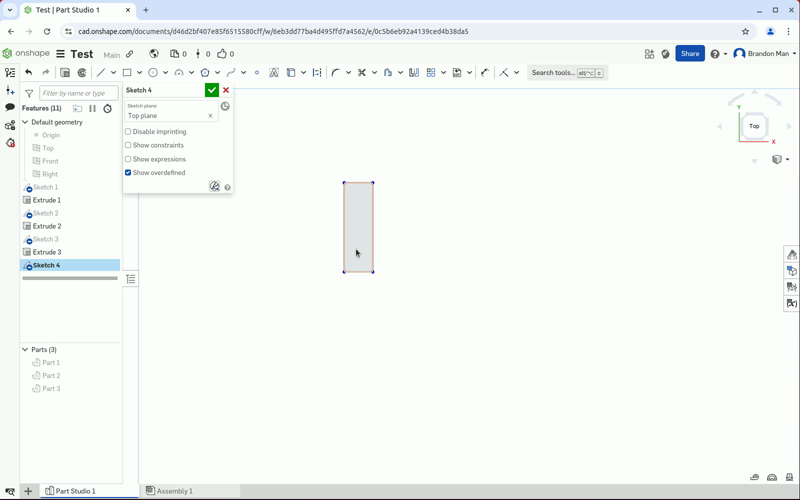
scroll(6)
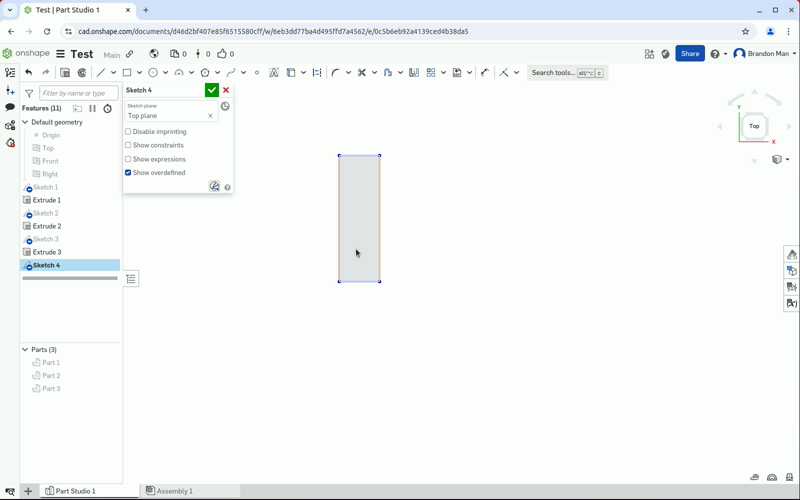
scroll(6)
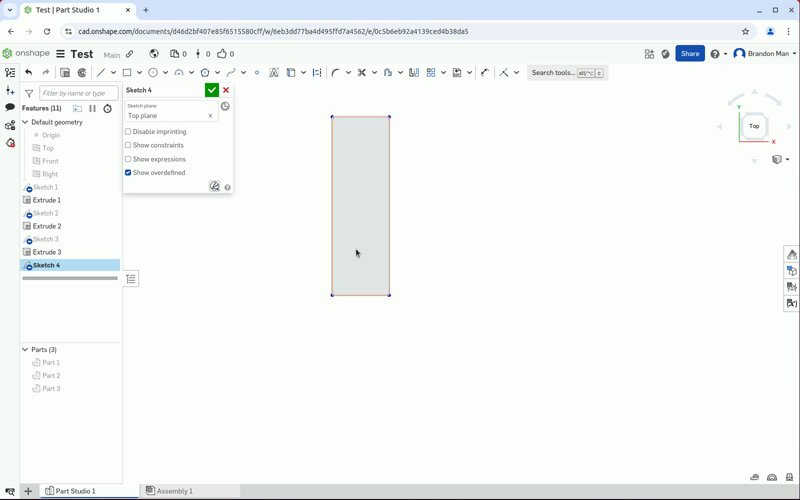
scroll(6)
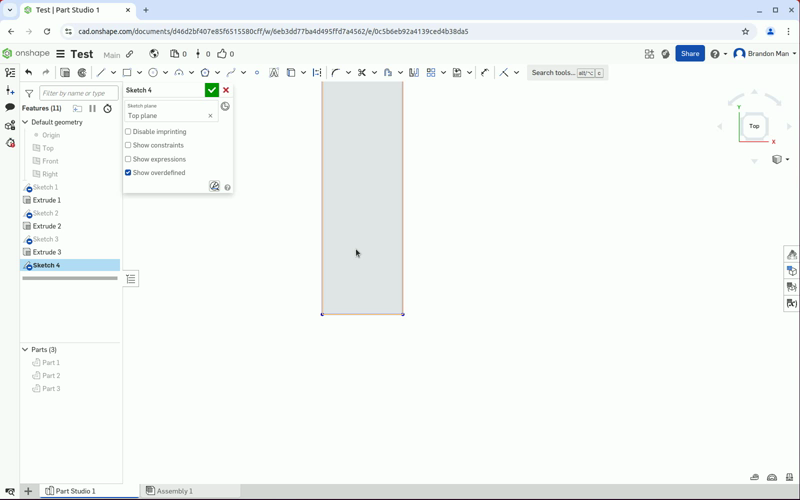
scroll(6)
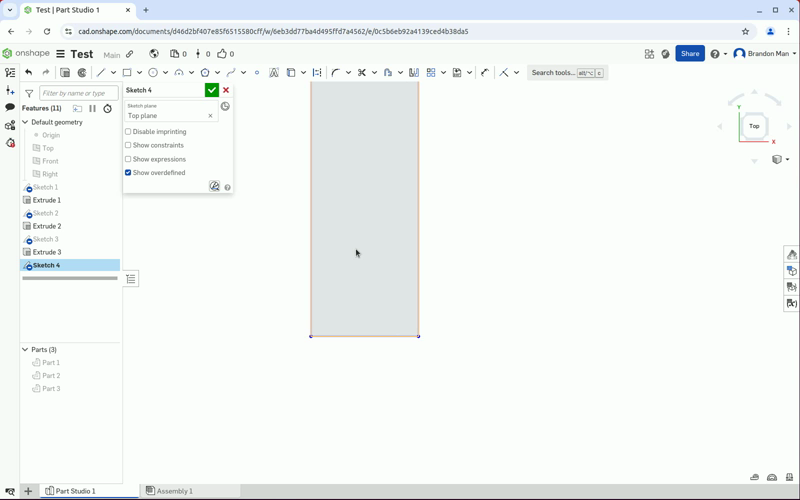
scroll(6)
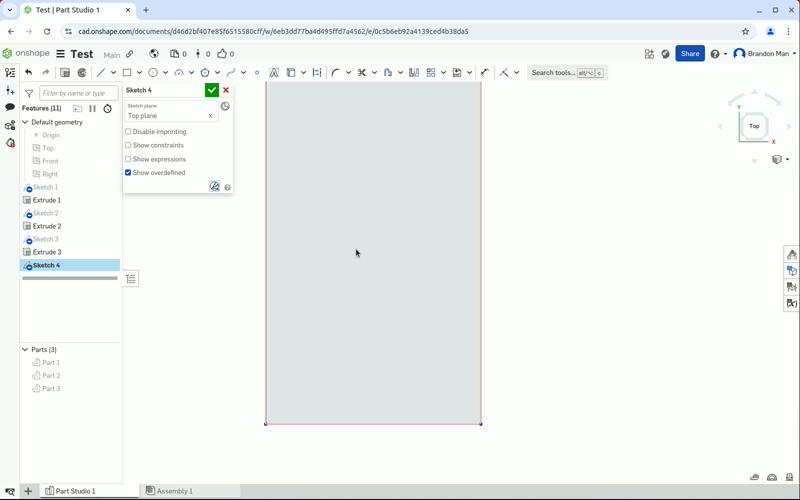
click(356, 248)
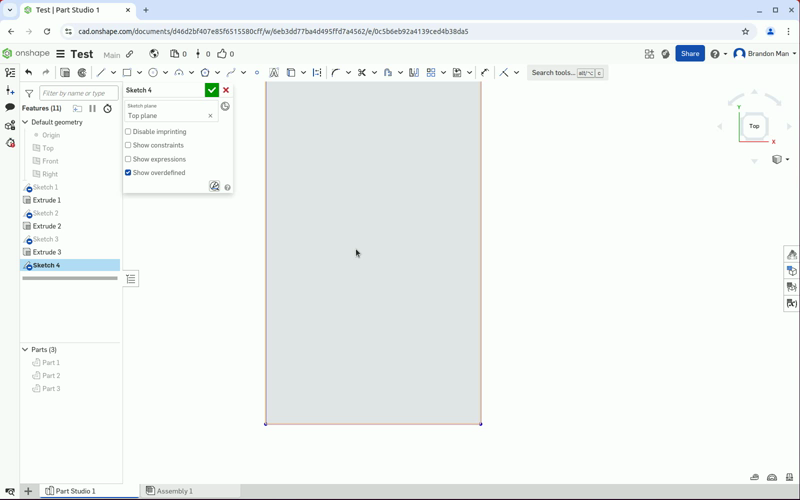
scroll(-6)
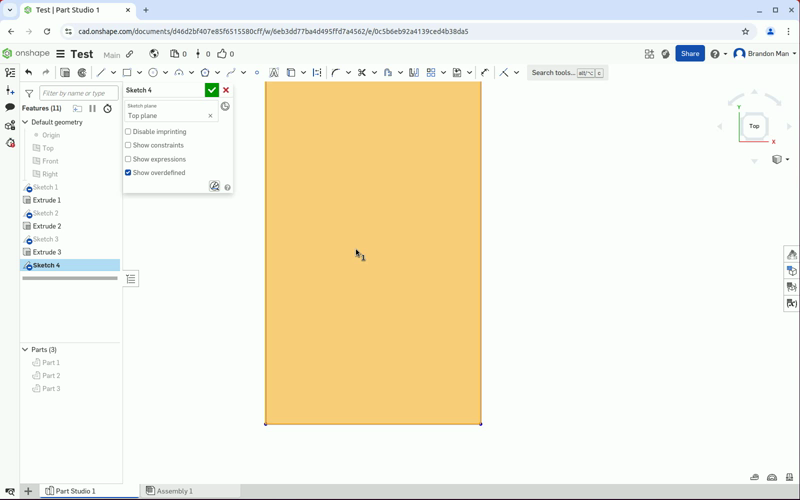
scroll(-6)
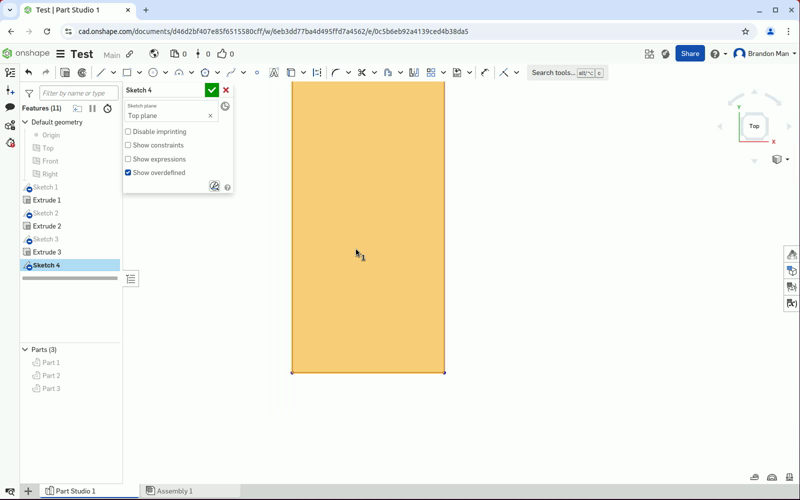
scroll(-6)
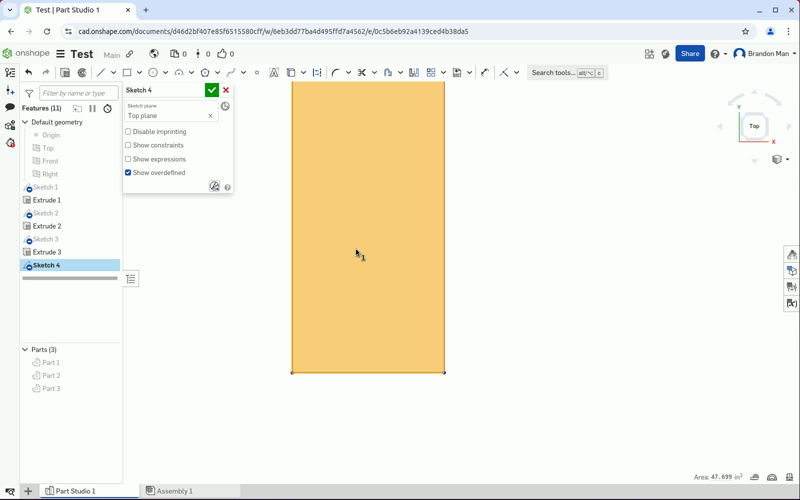
scroll(-6)
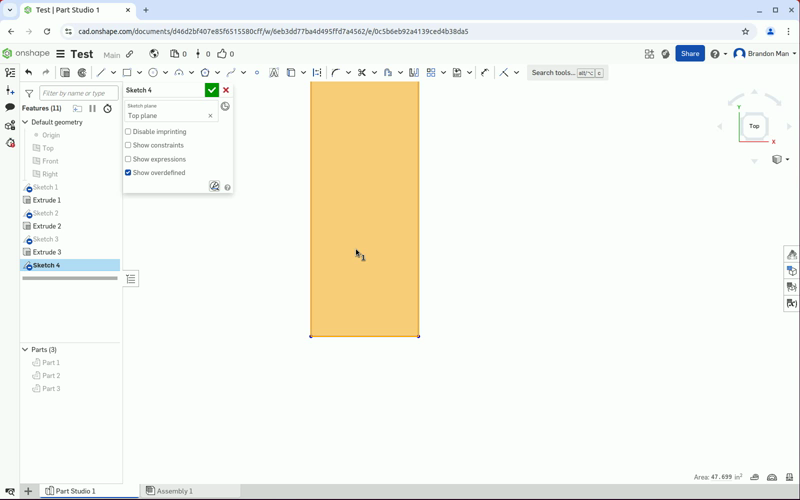
scroll(-6)
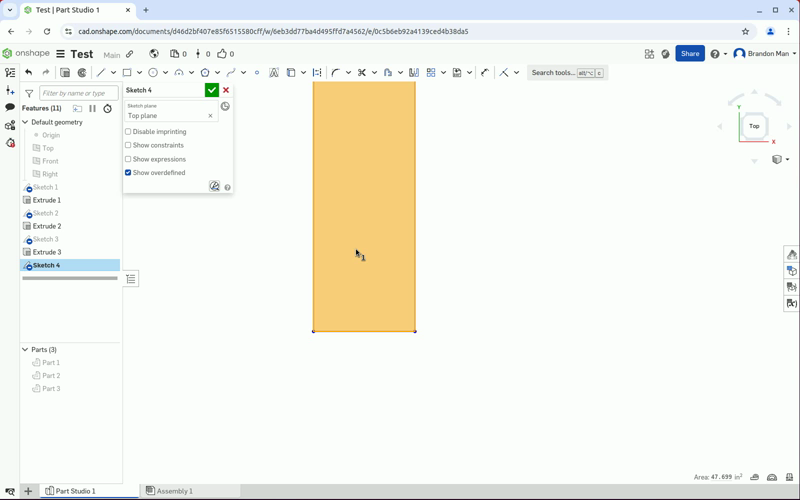
scroll(-6)
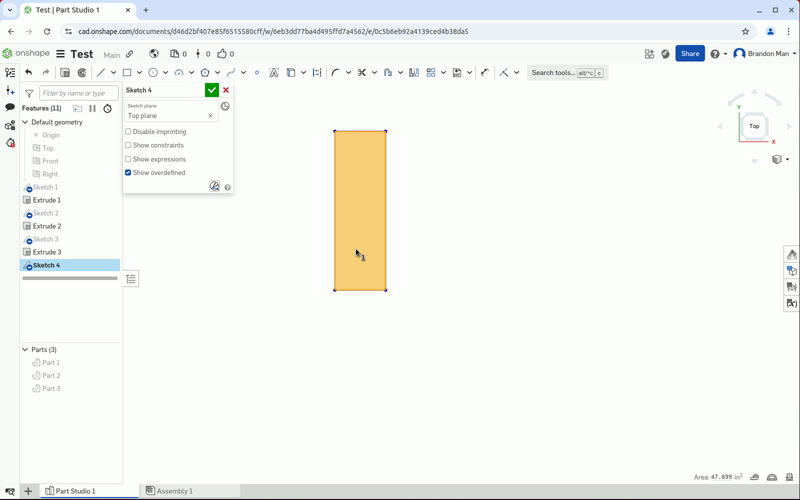
scroll(-6)
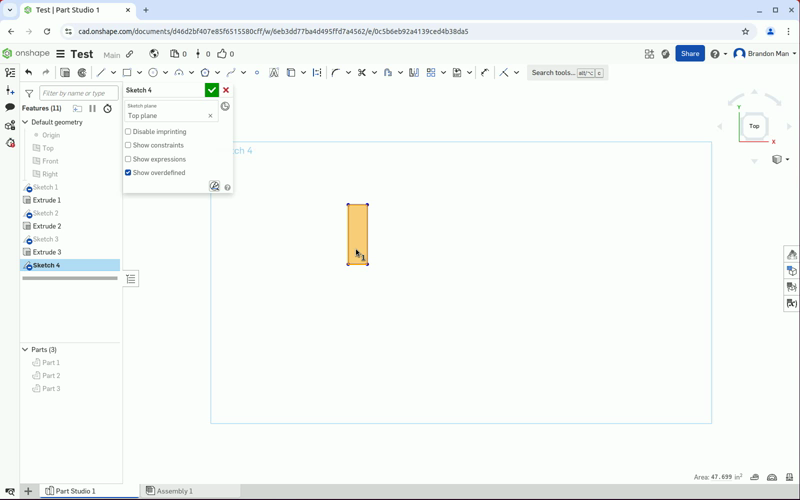
mouse_move(73, 352)
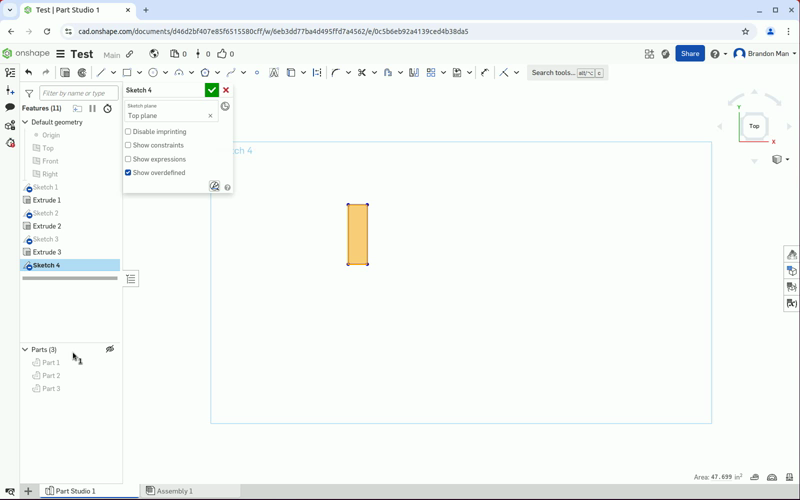
key(shift+y)
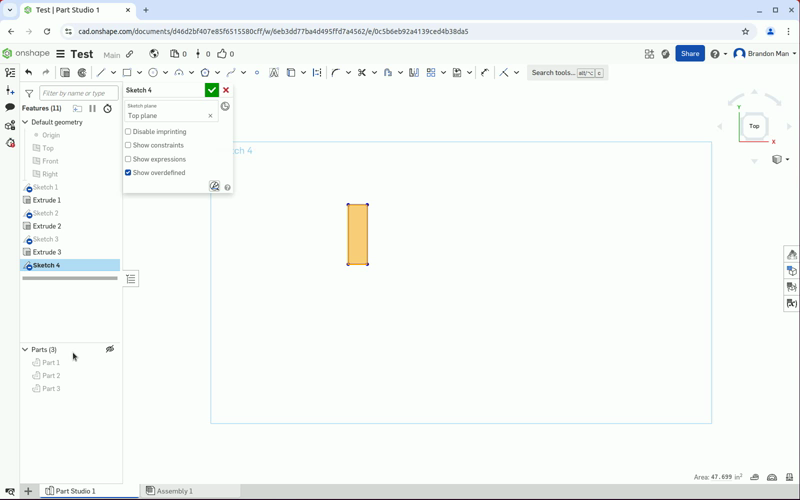
key(shift+e)
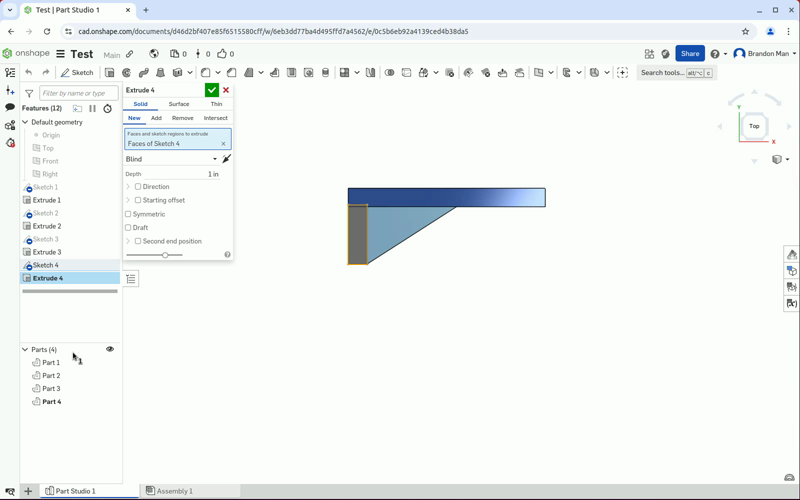
mouse_move(143, 106)
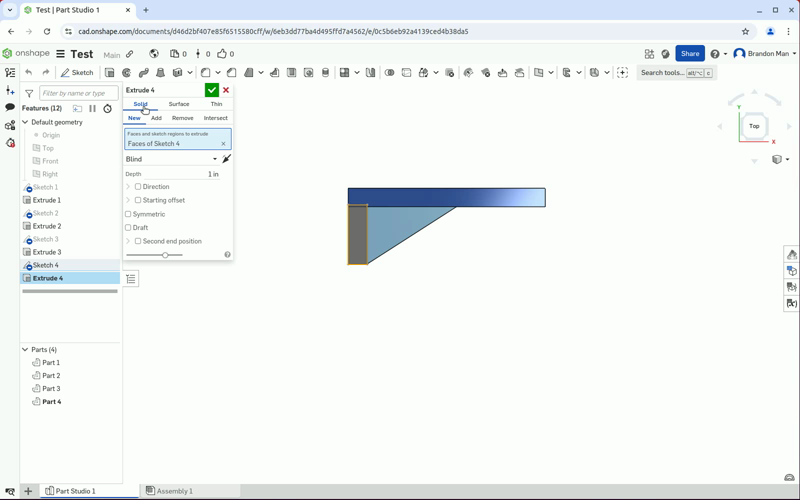
click(143, 106)
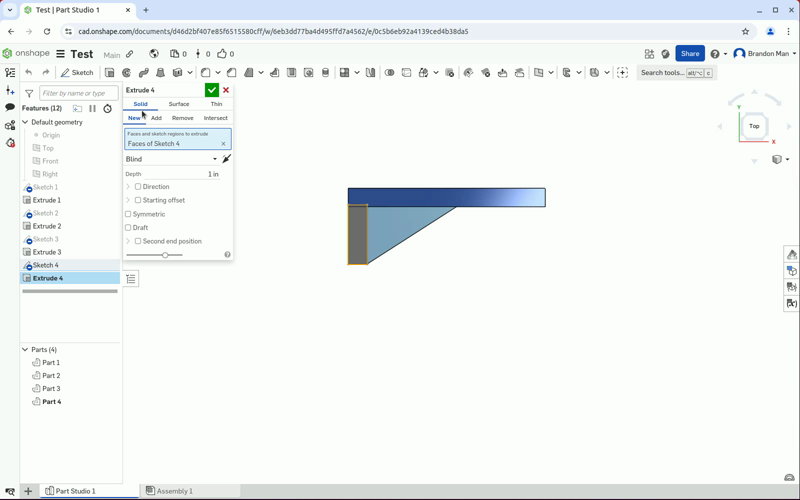
mouse_move(137, 120)
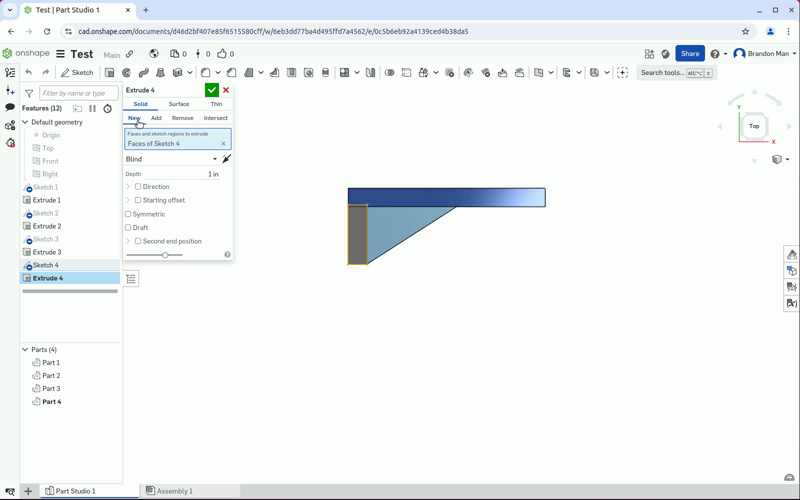
click(137, 120)
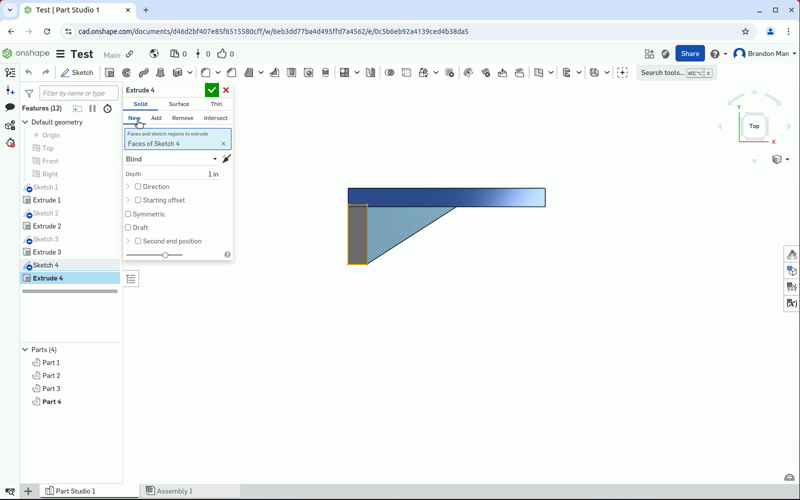
key(tab, 4)
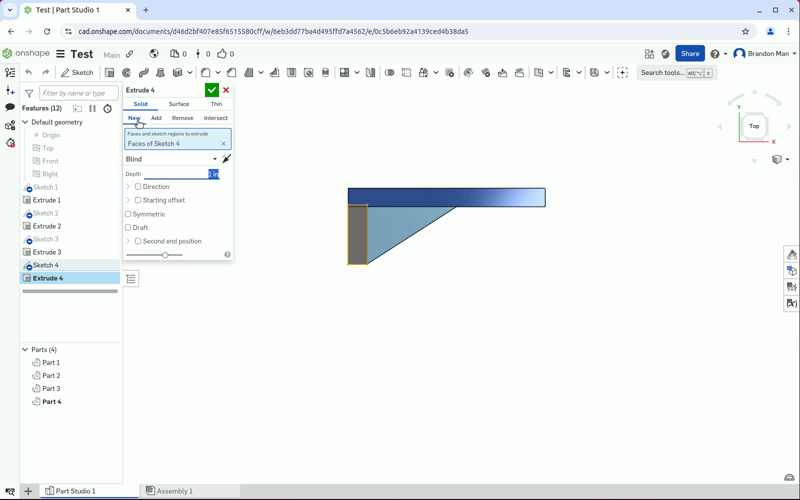
text(18.053)
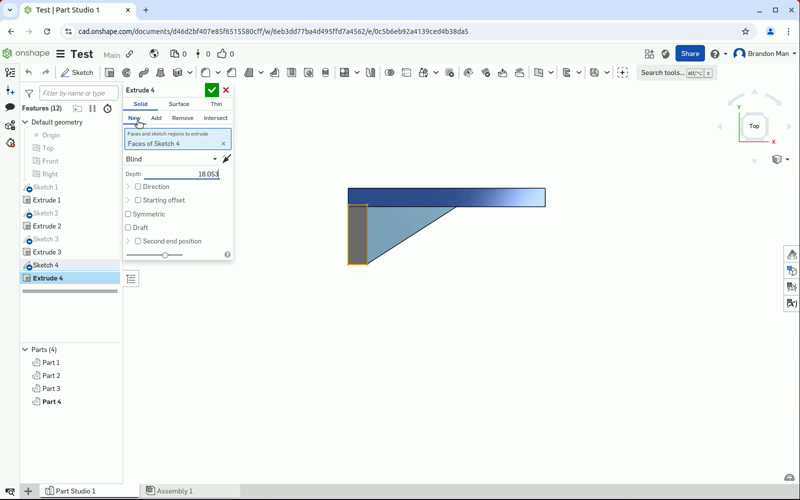
key(enter)
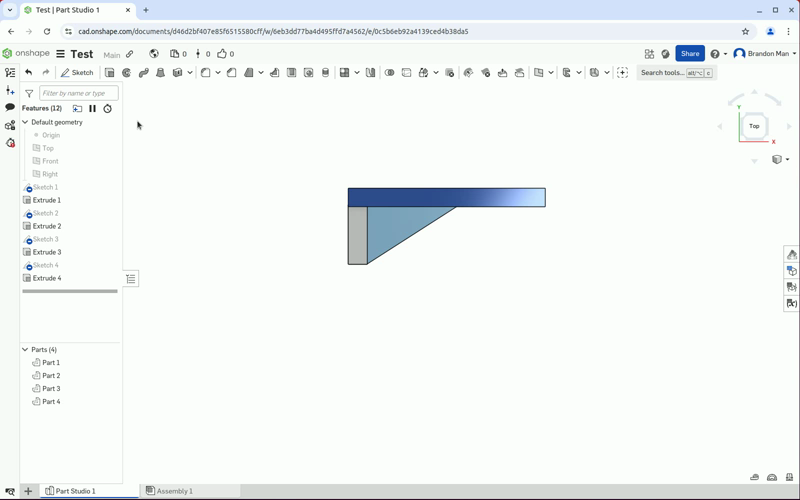
key(shift+h)
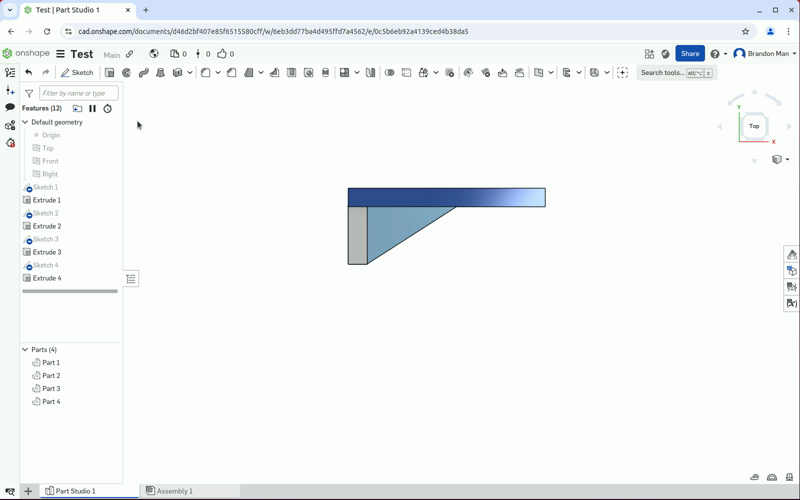
key(shift+h)
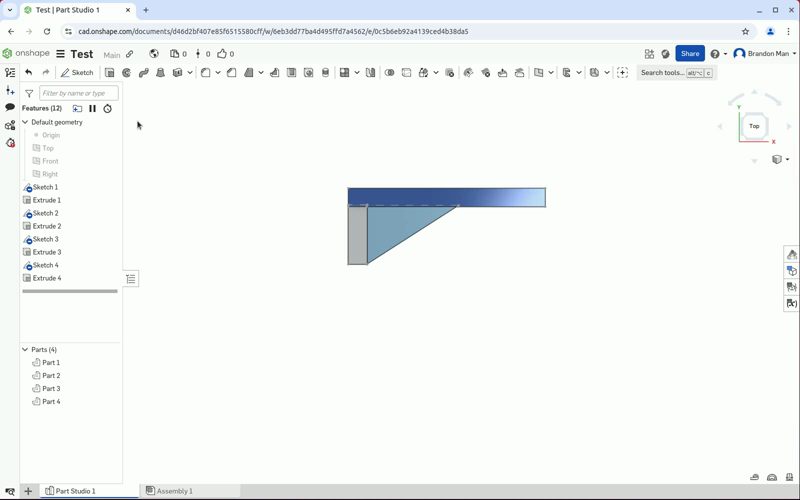
key(shift+7)
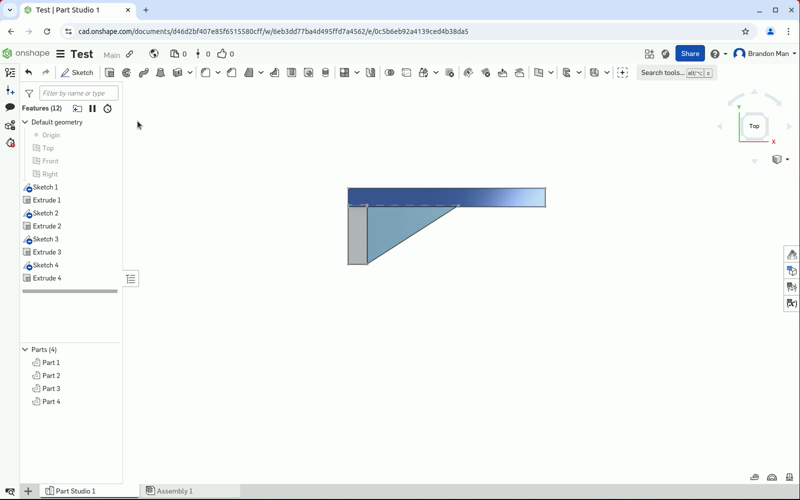
key(up, 3)
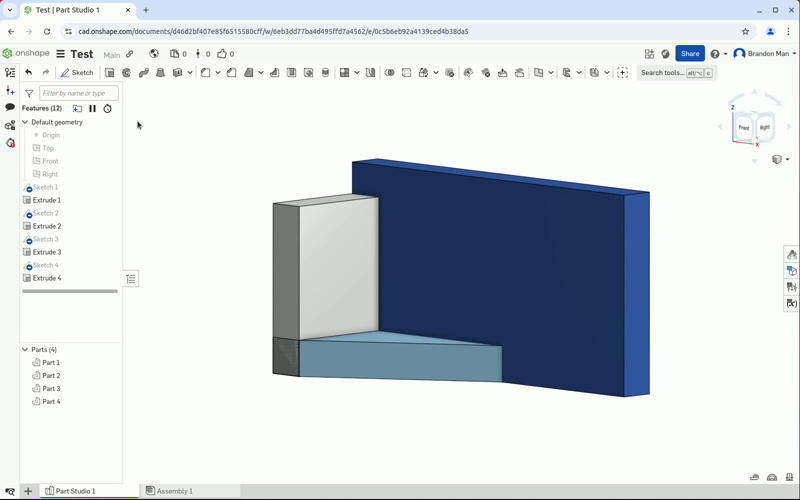
key(left, 3)
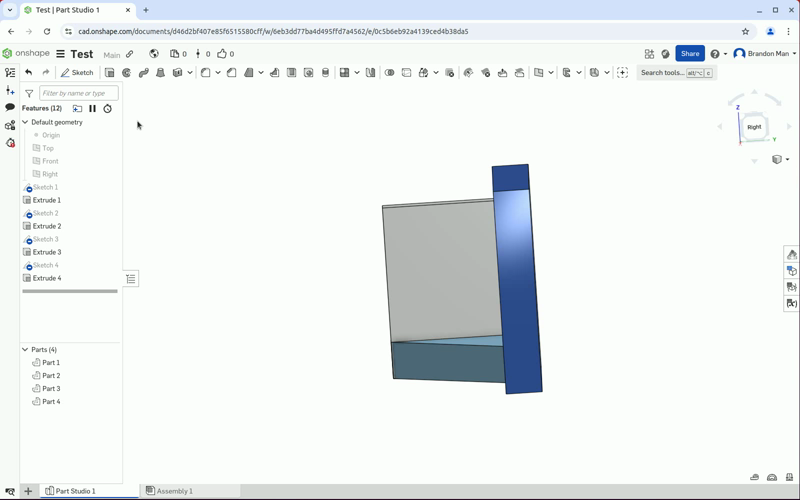
key(right, 3)
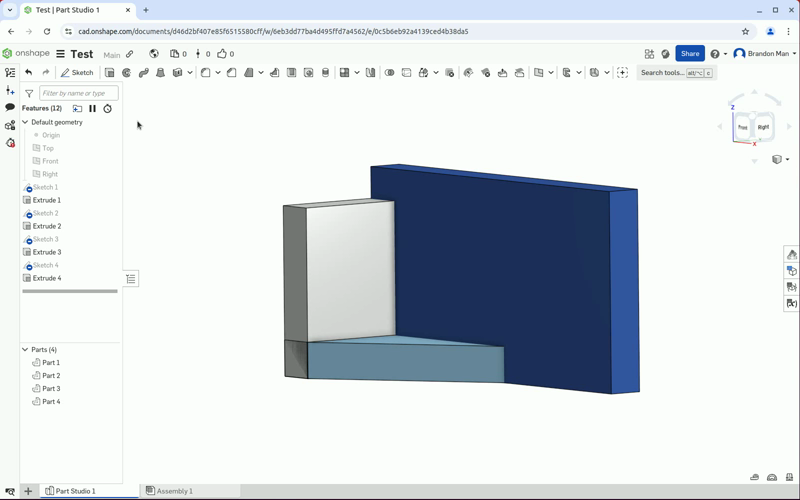
key(down, 3)
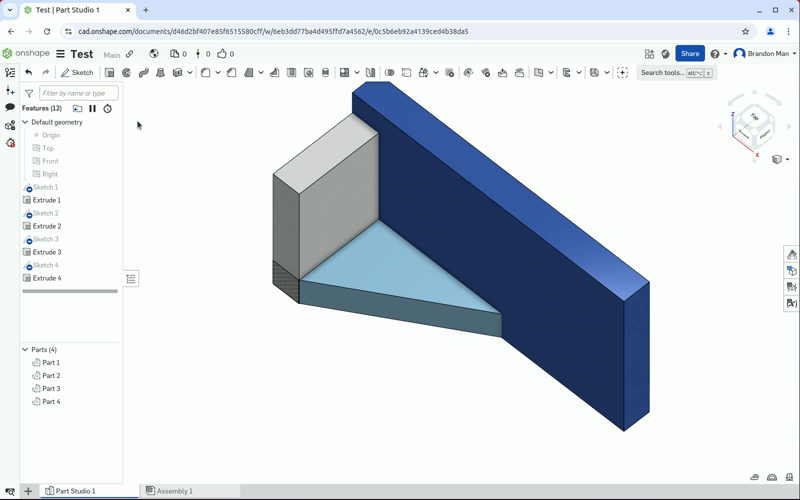
mouse_move(73, 189)
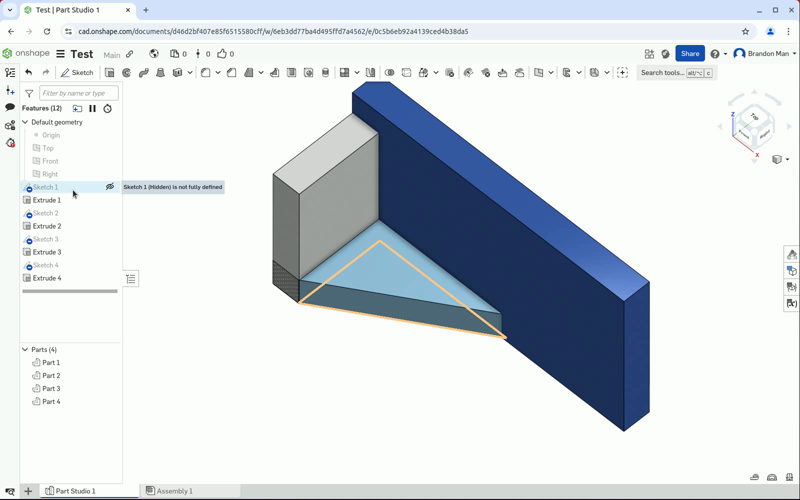
click(73, 189)